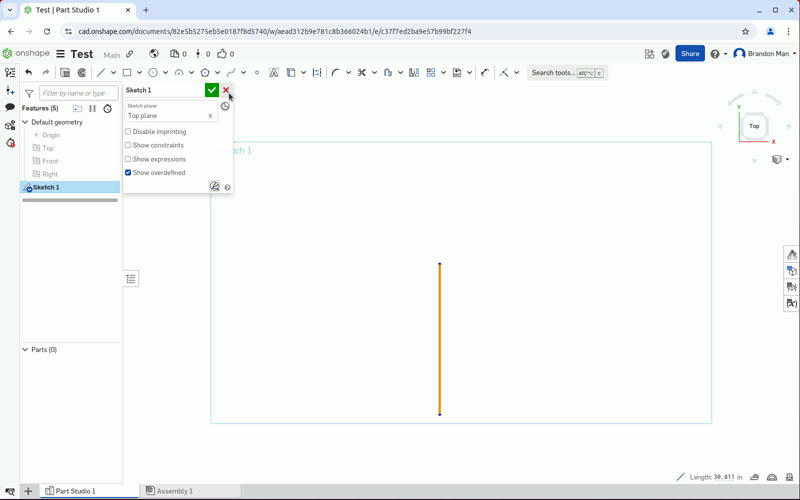
key(shift+h)
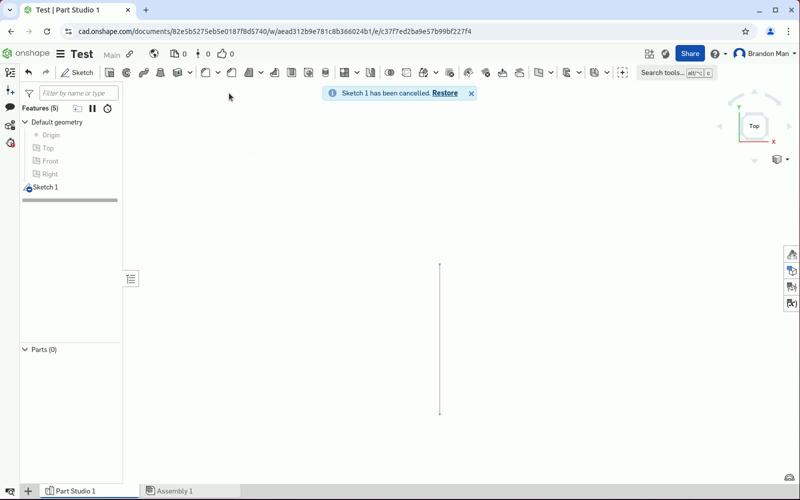
key(shift+s)
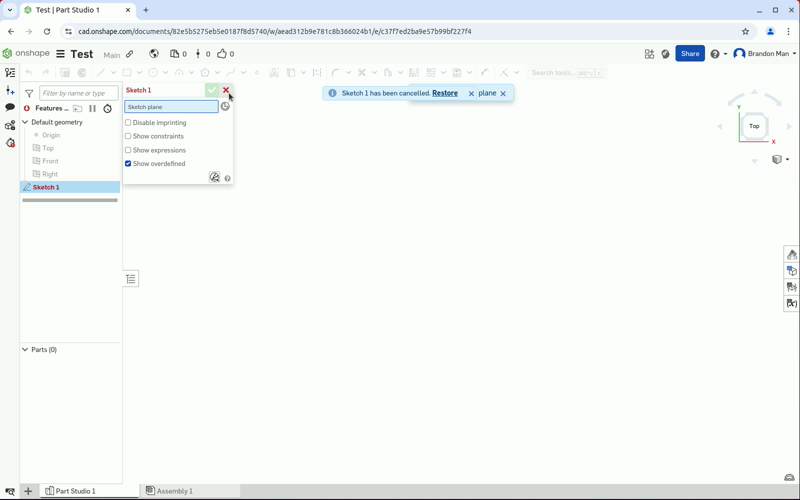
mouse_move(73, 150)
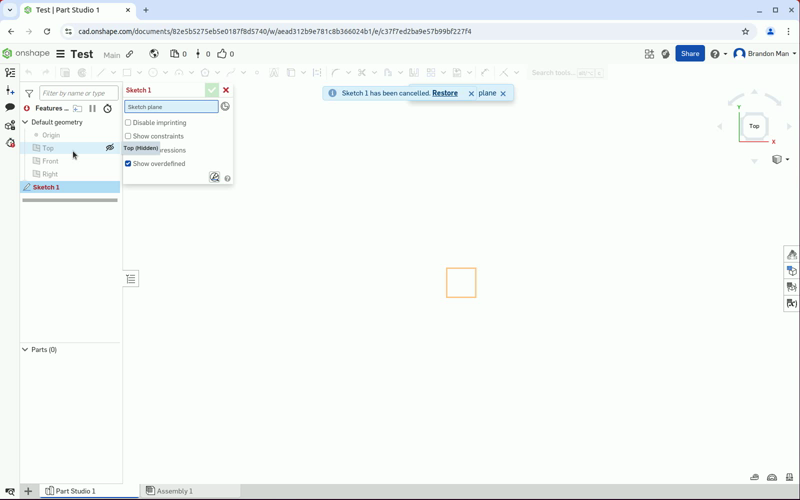
click(73, 150)
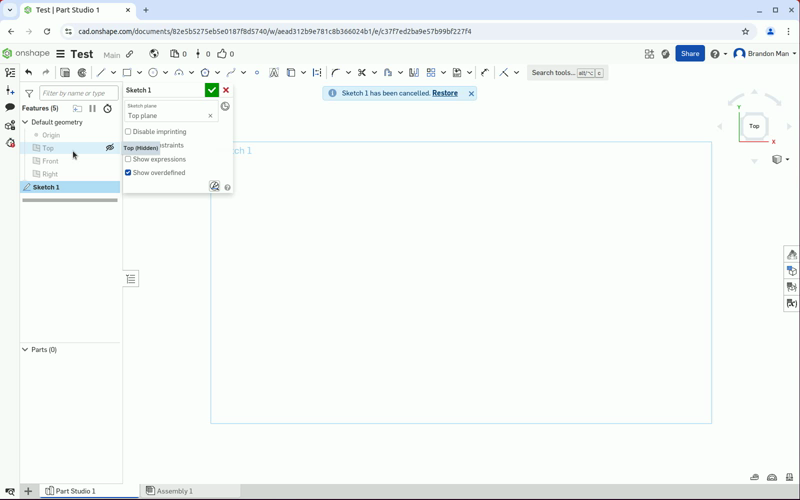
mouse_move(73, 352)
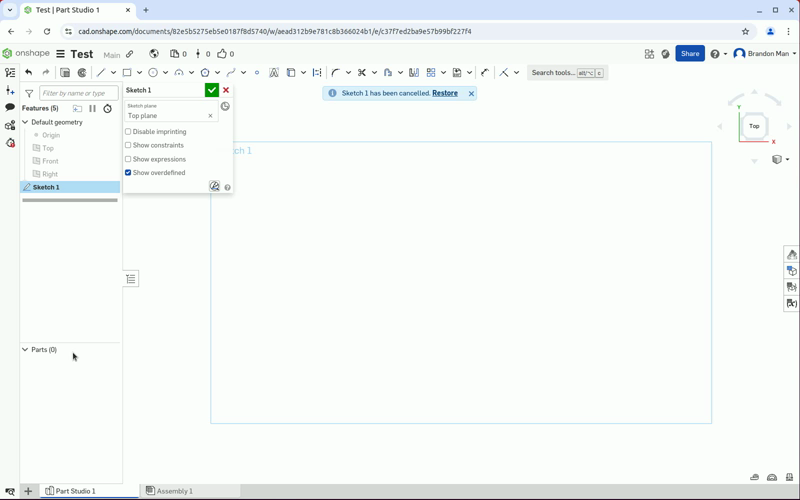
key(y)
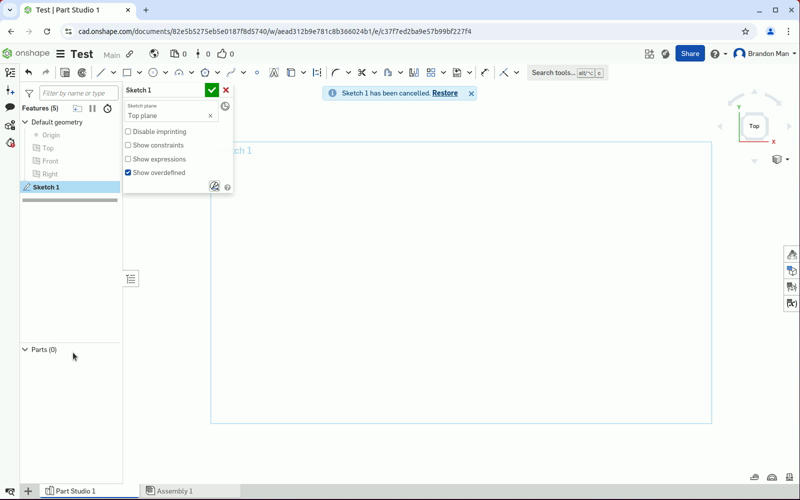
key(l)
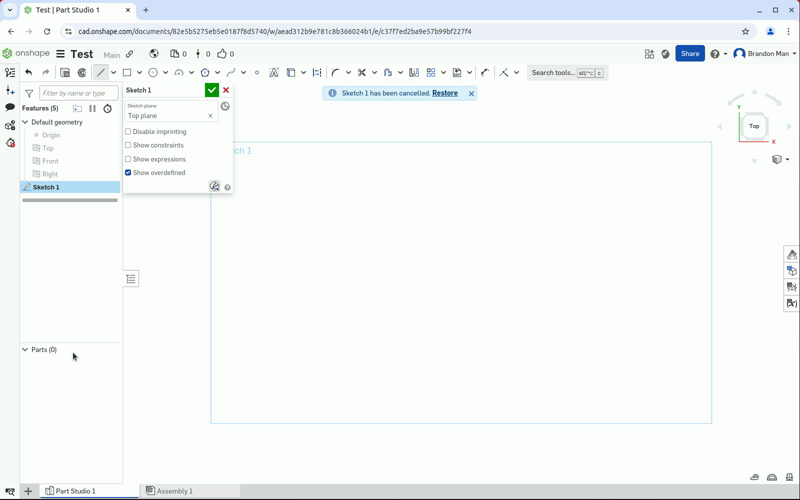
key_down(shift)
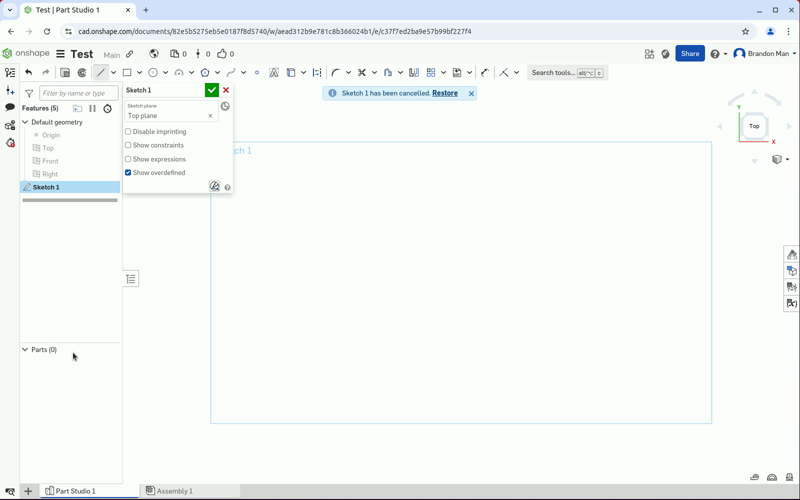
mouse_move(404, 389)
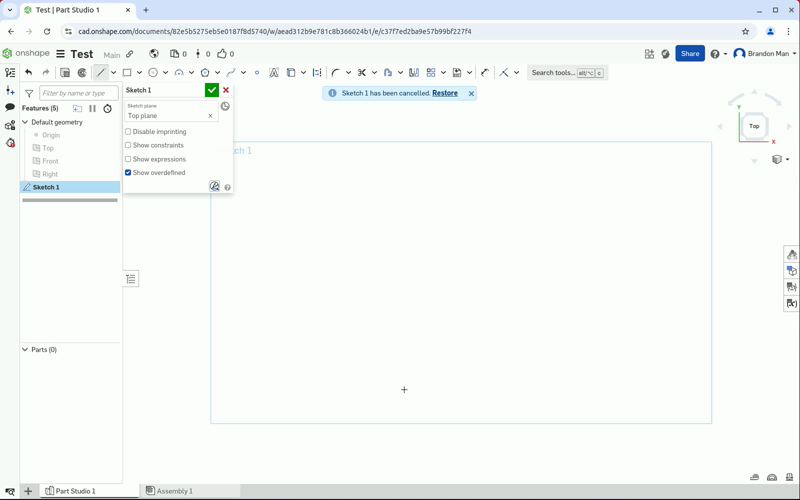
click(404, 389)
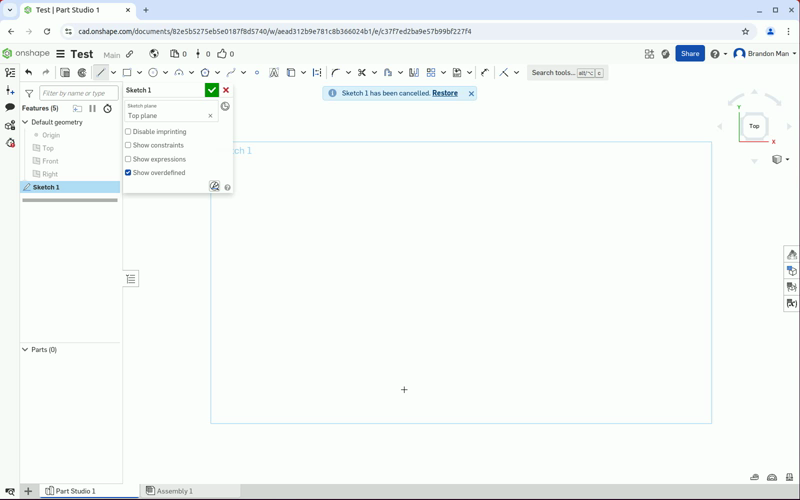
key_up(shift)
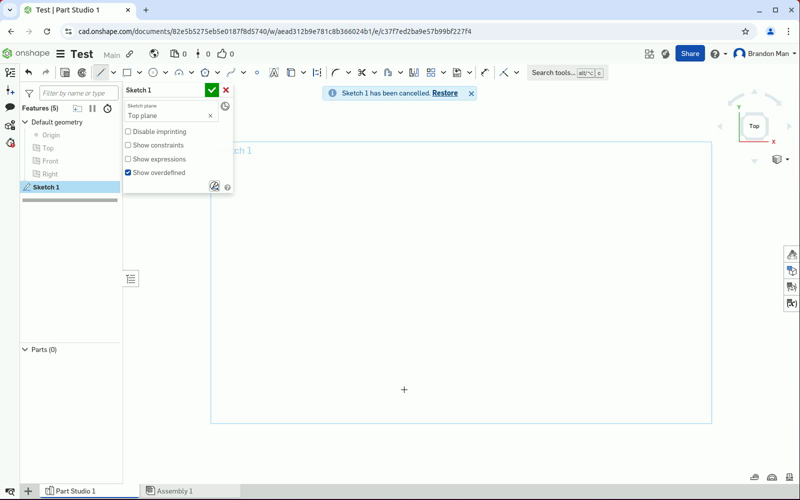
key_down(shift)
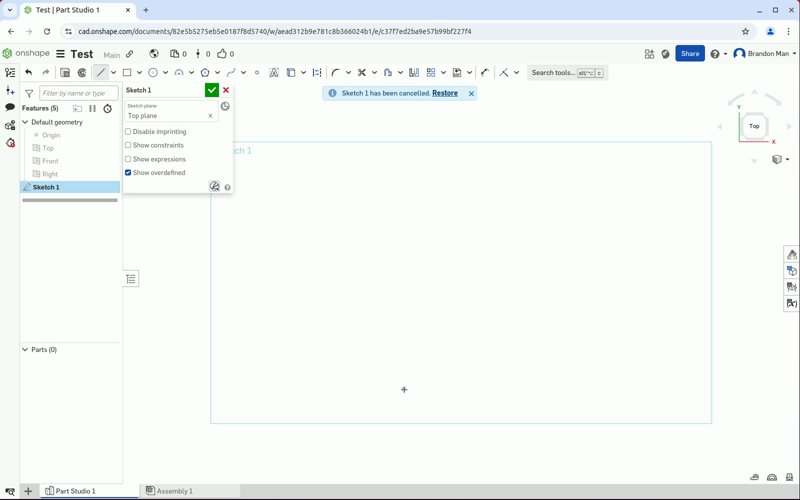
mouse_move(516, 389)
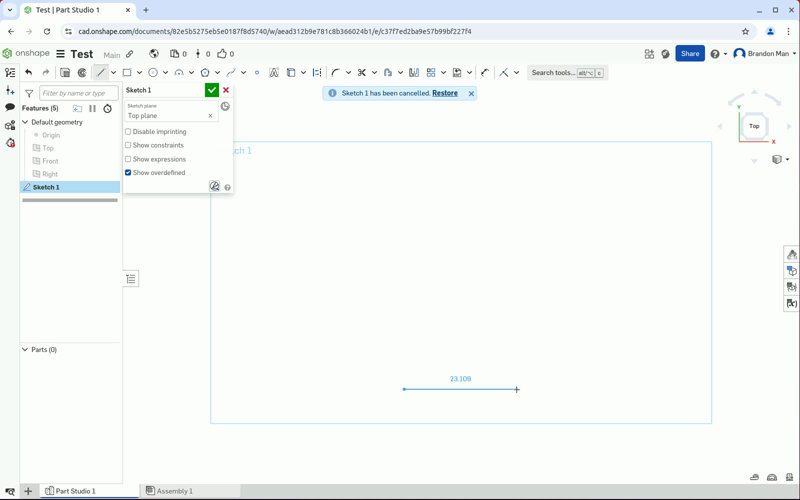
click(516, 389)
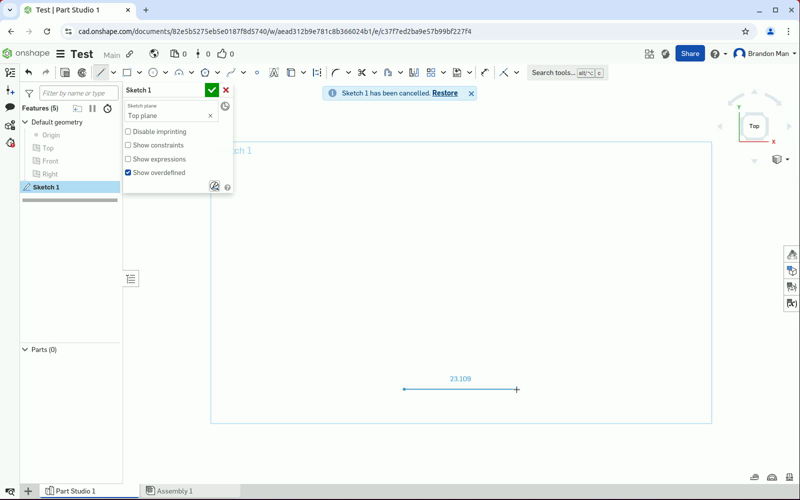
key_up(shift)
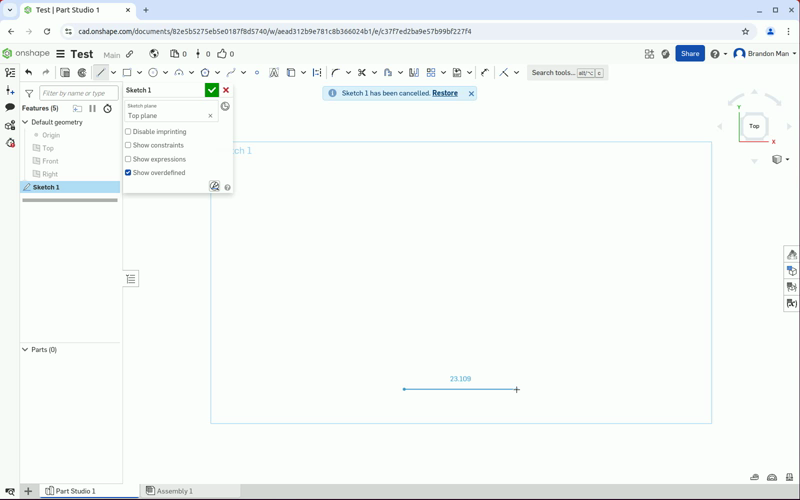
key_down(shift)
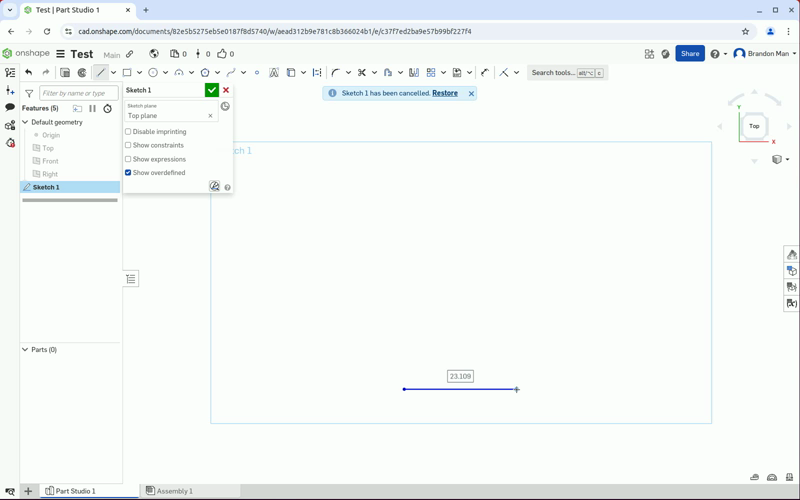
mouse_move(516, 176)
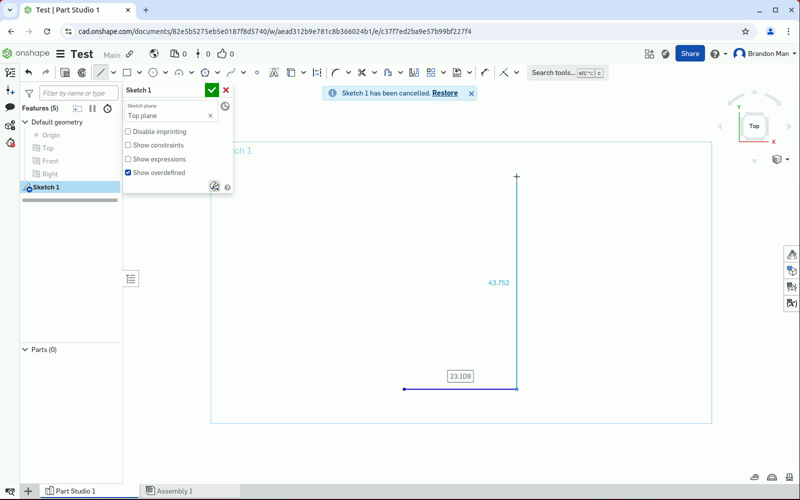
click(516, 176)
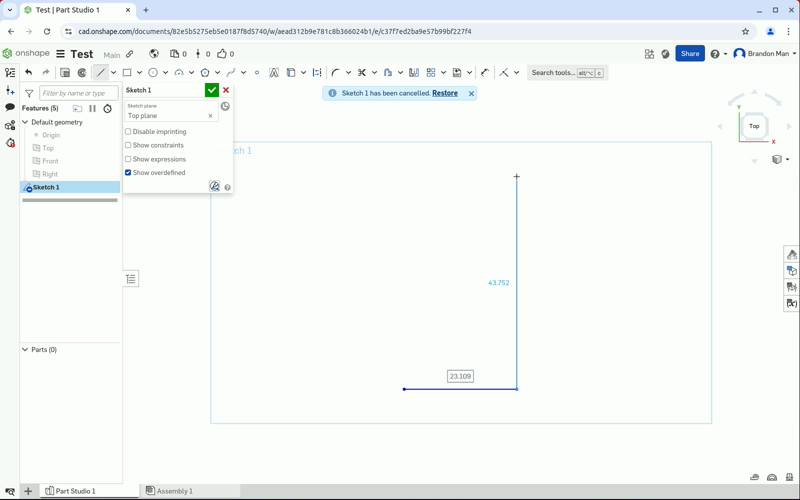
key_up(shift)
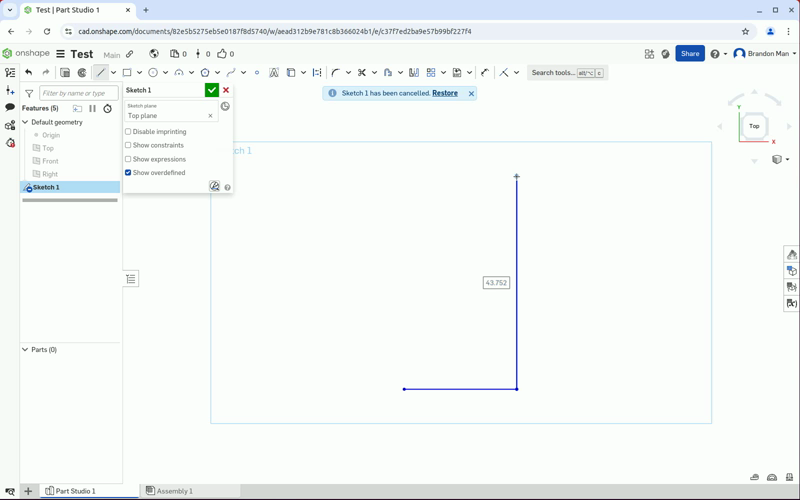
key_down(shift)
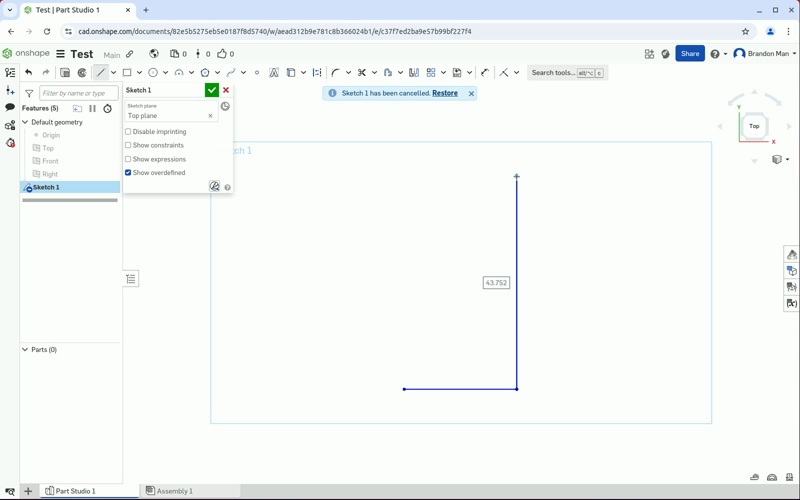
mouse_move(404, 176)
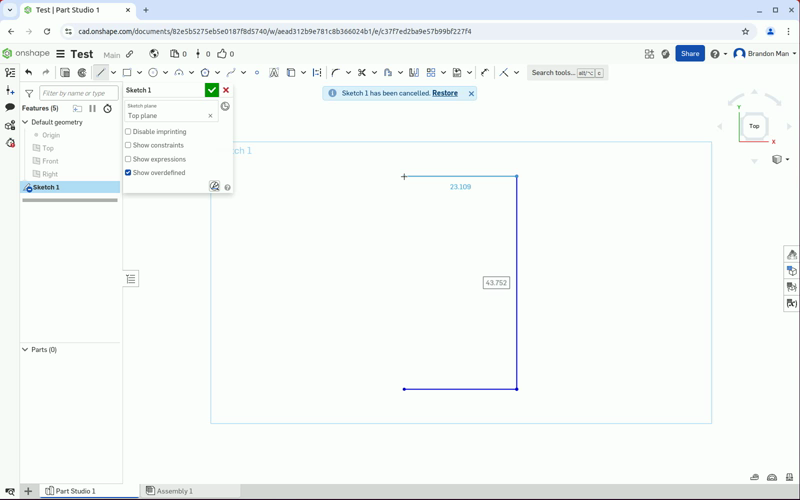
click(404, 176)
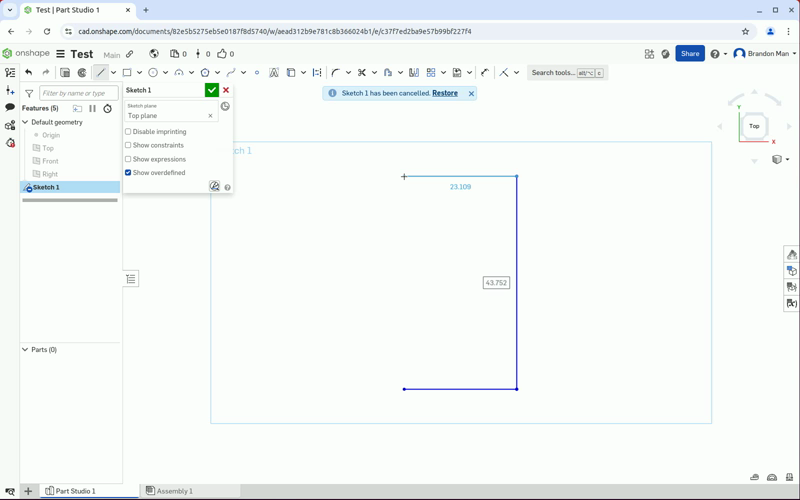
key_up(shift)
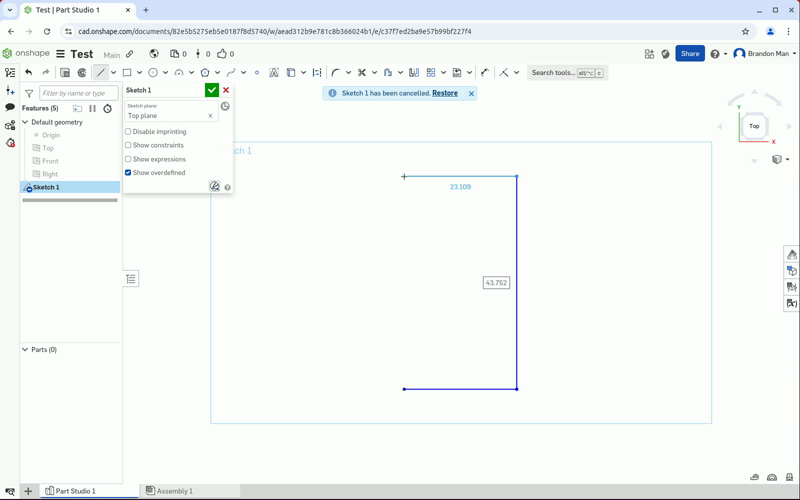
key_down(shift)
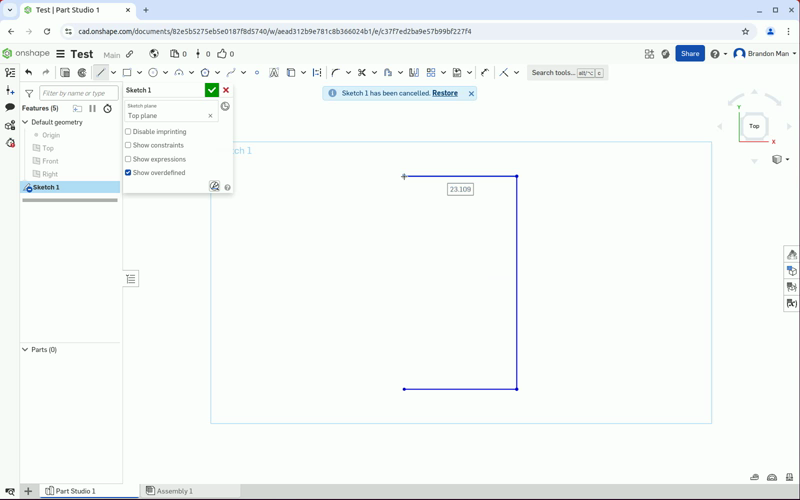
mouse_move(404, 389)
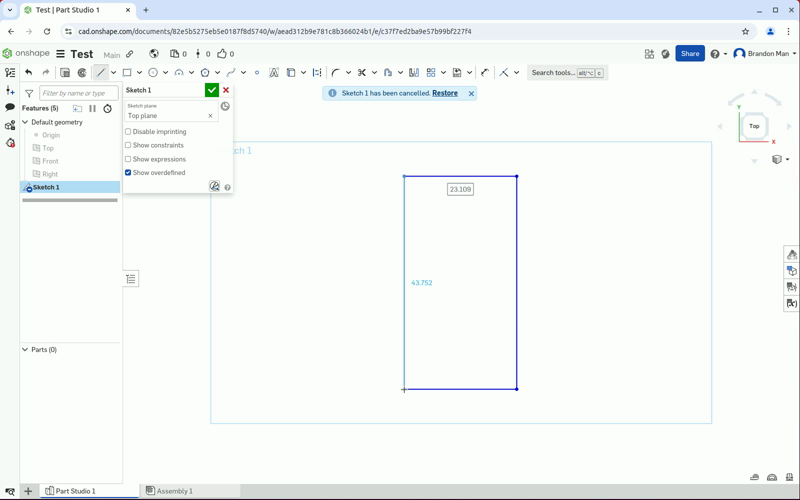
key_up(shift)
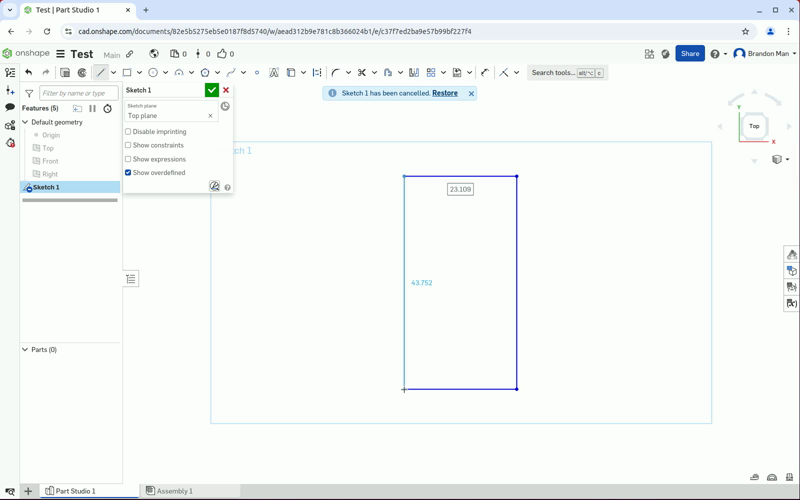
click(404, 389)
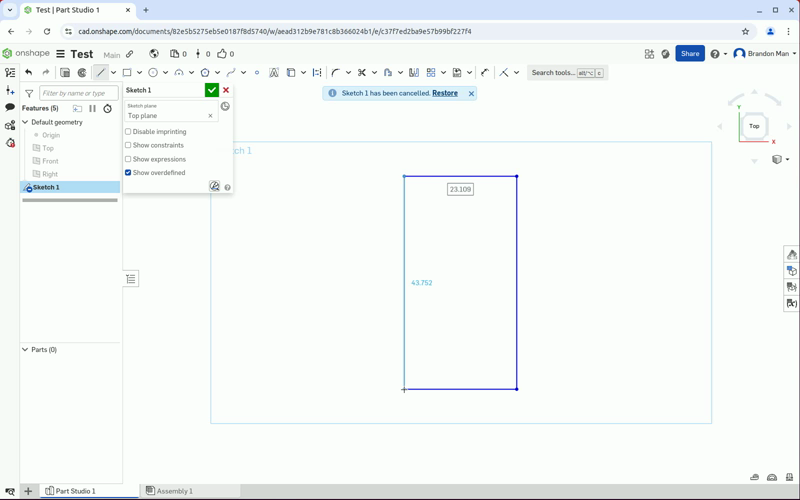
key(esc)
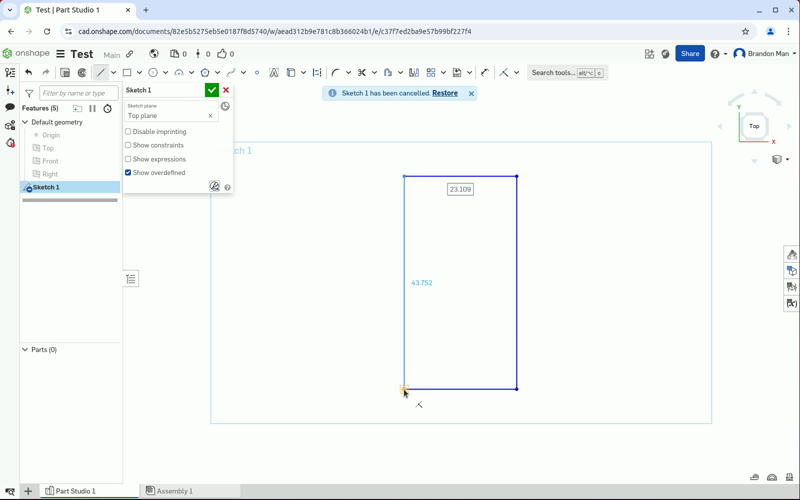
mouse_move(453, 351)
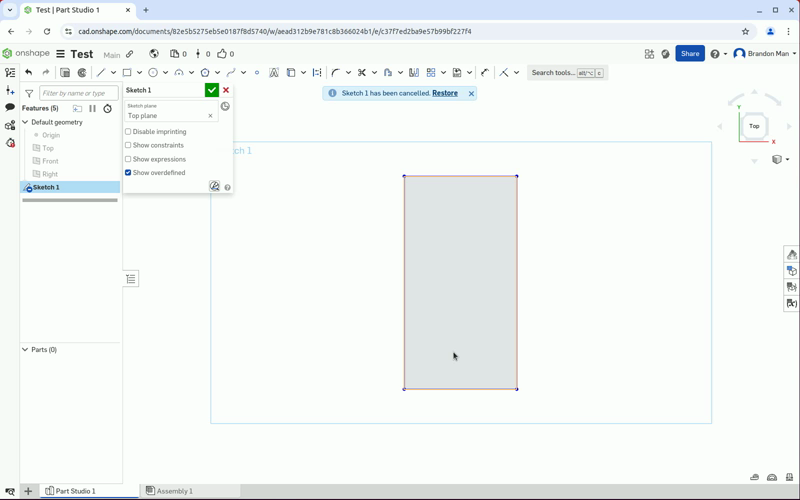
click(453, 351)
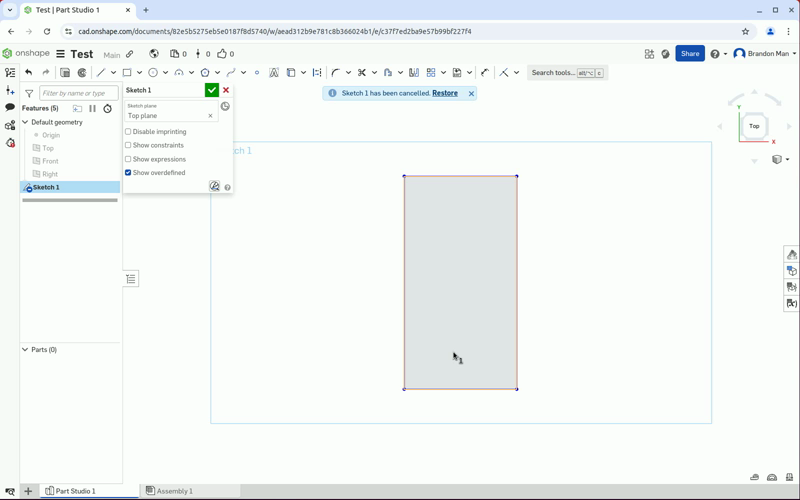
mouse_move(73, 352)
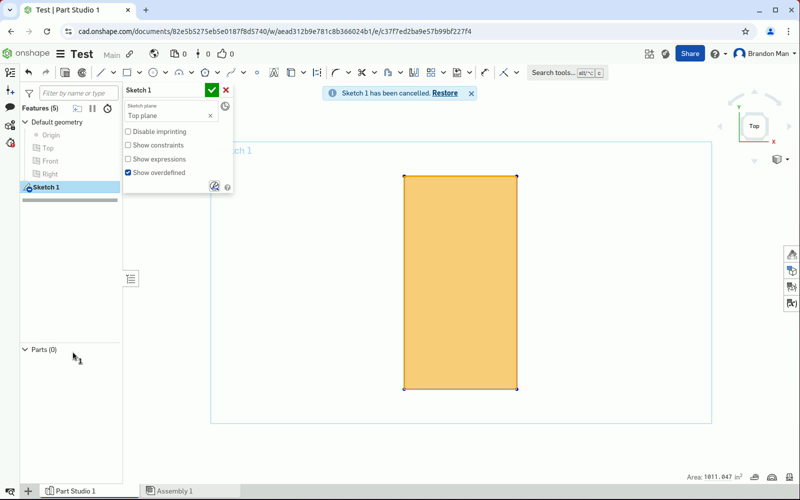
key(shift+y)
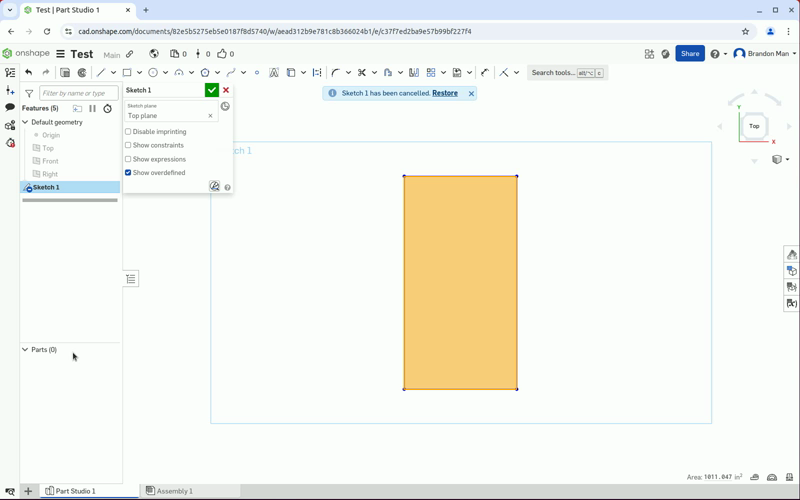
key(shift+e)
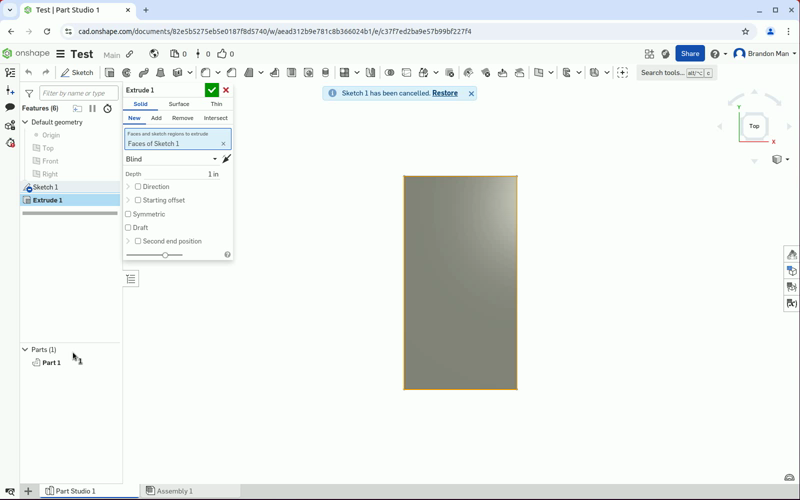
mouse_move(143, 106)
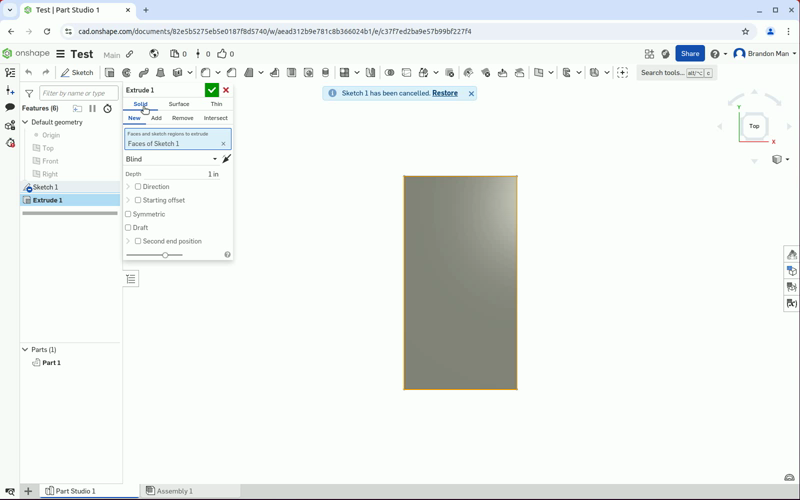
click(143, 106)
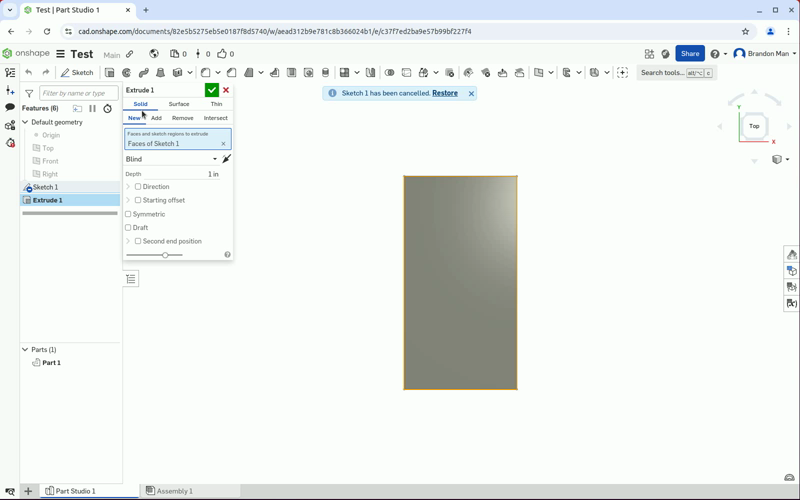
mouse_move(137, 120)
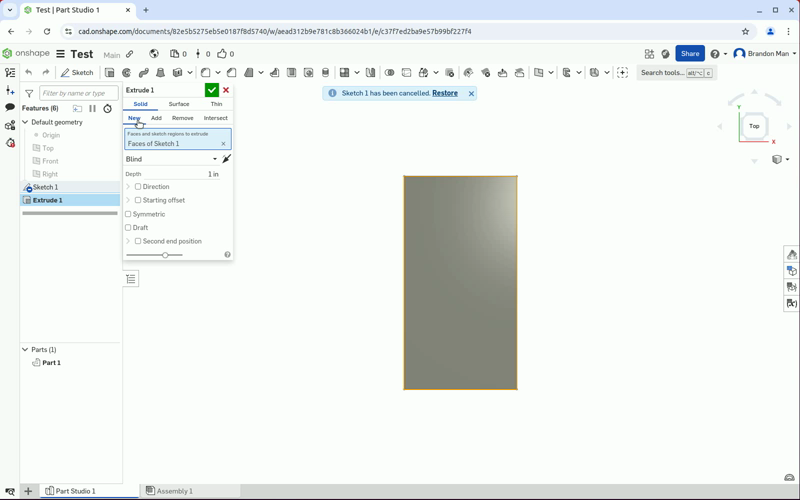
click(137, 120)
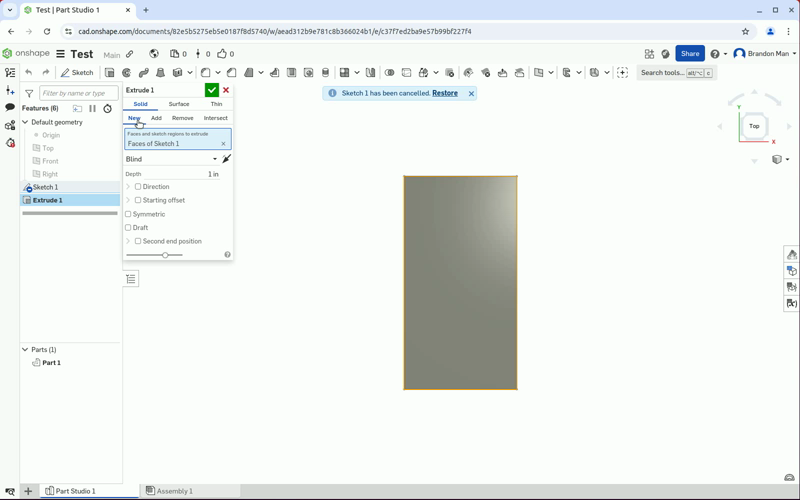
key(tab, 4)
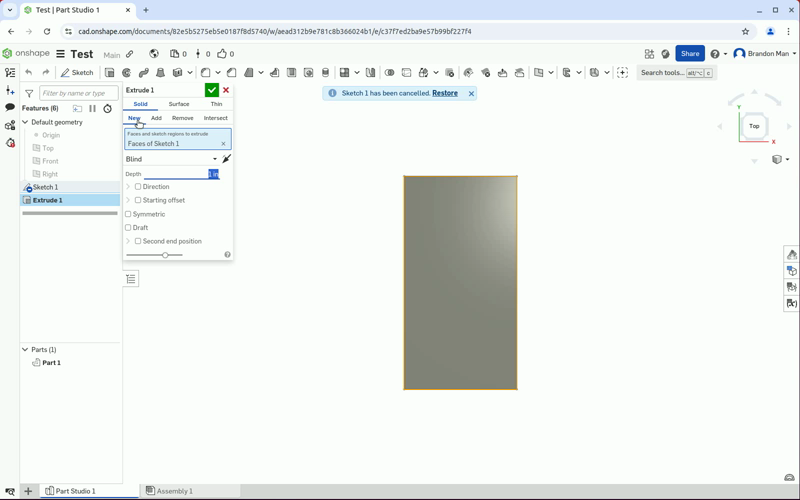
text(0.722)
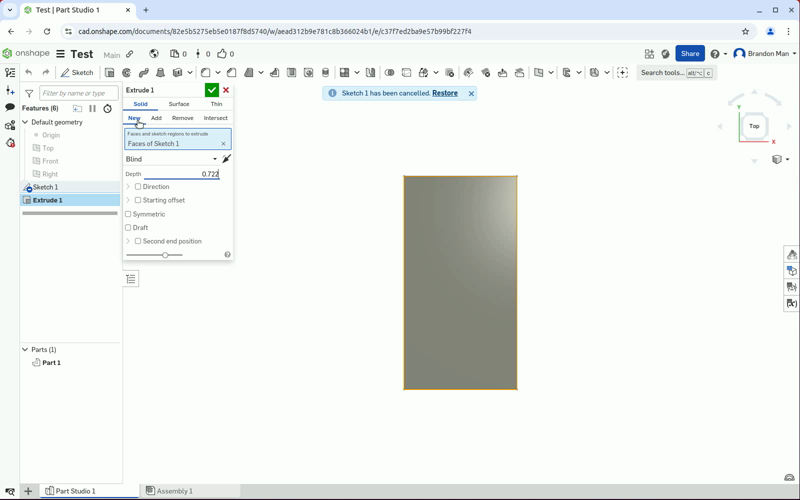
key(enter)
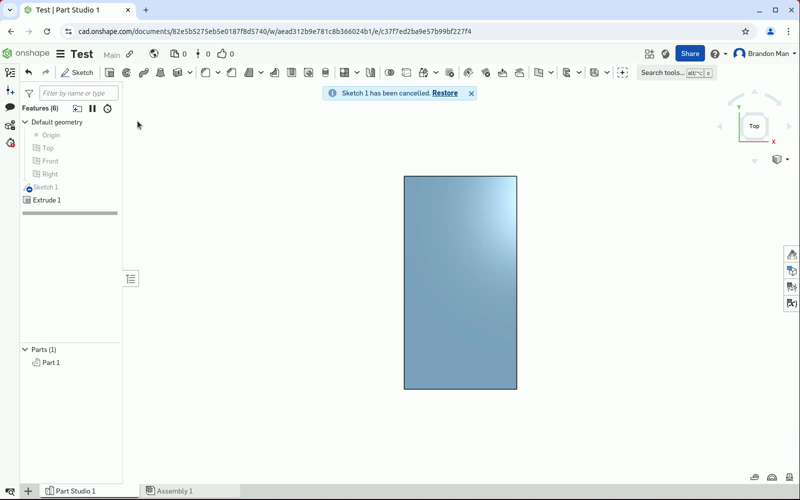
key(shift+h)
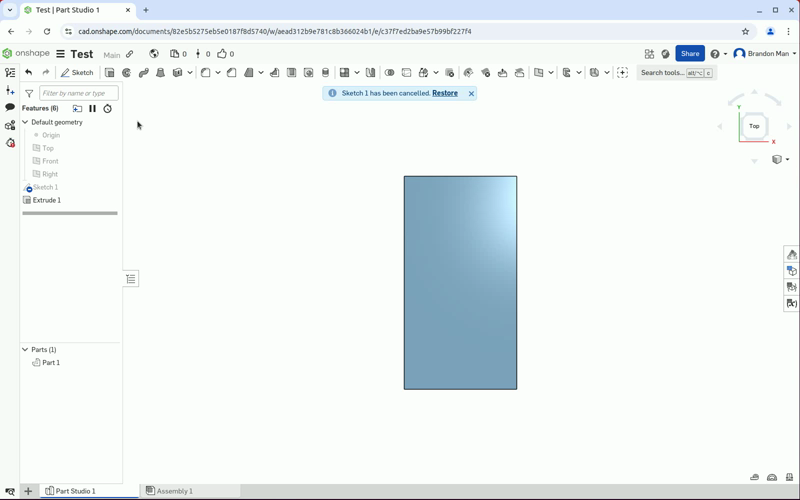
key(shift+h)
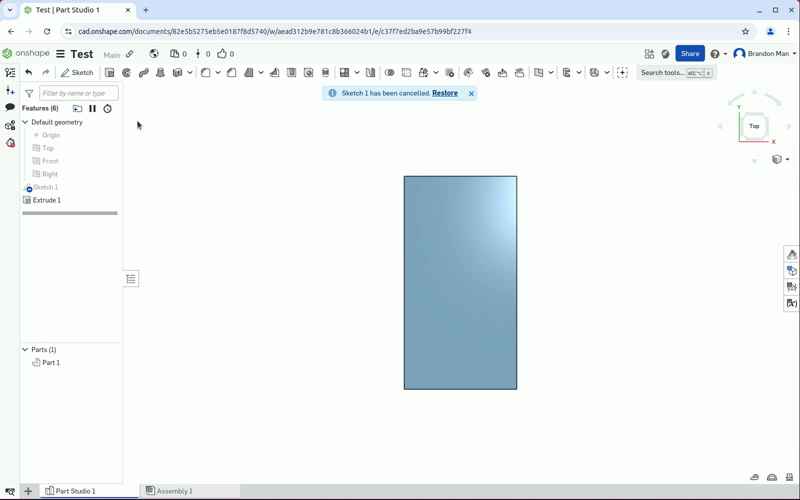
mouse_move(73, 189)
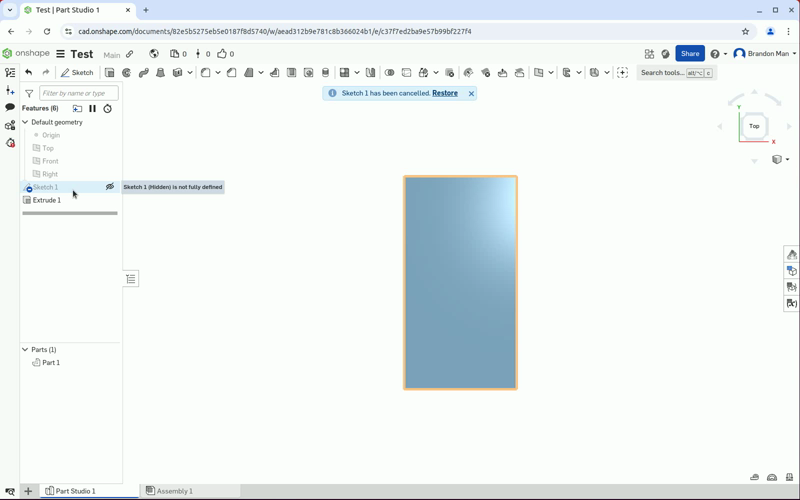
click(73, 189)
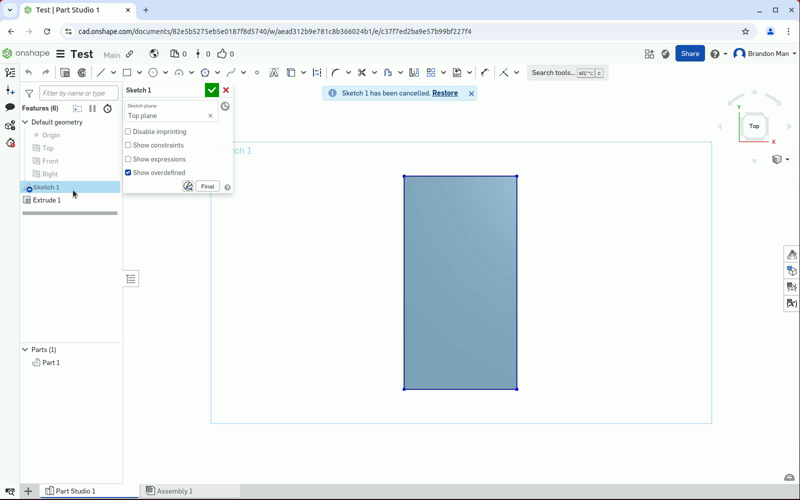
mouse_move(229, 92)
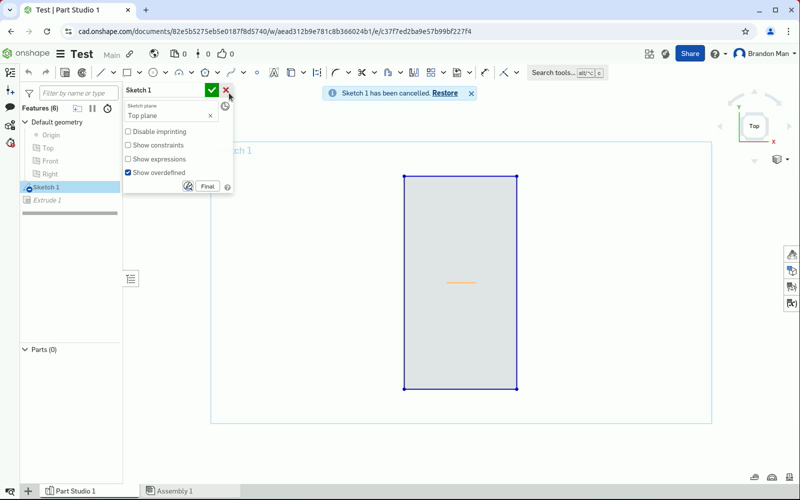
click(229, 92)
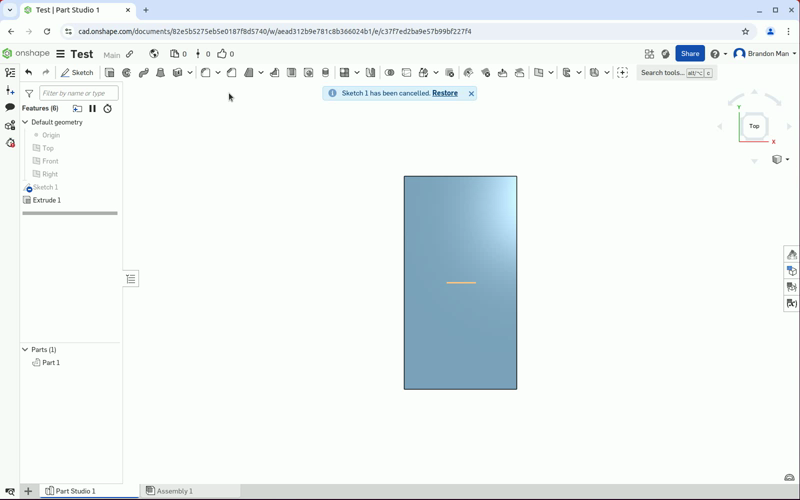
mouse_move(541, 75)
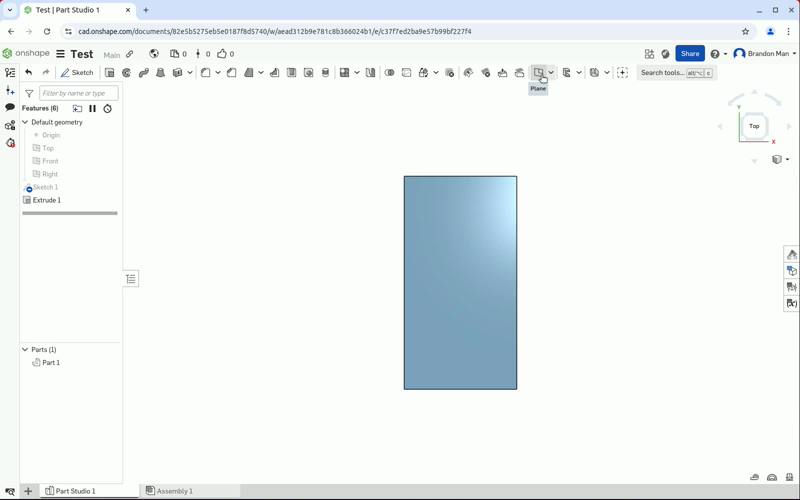
click(541, 75)
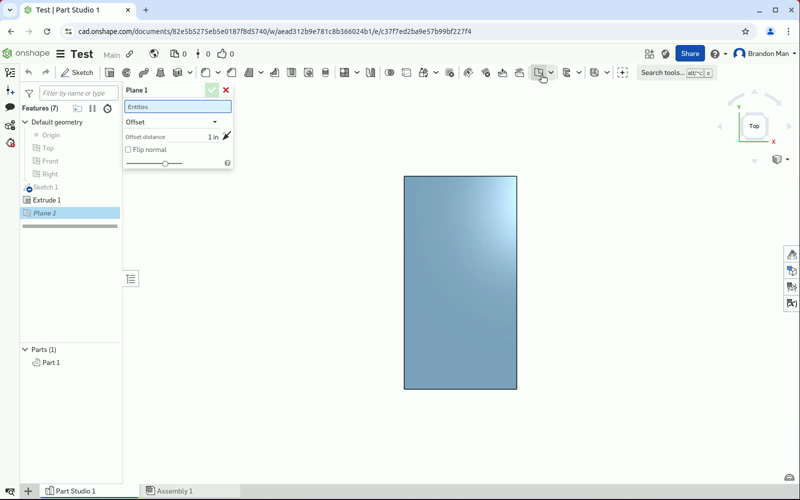
mouse_move(73, 150)
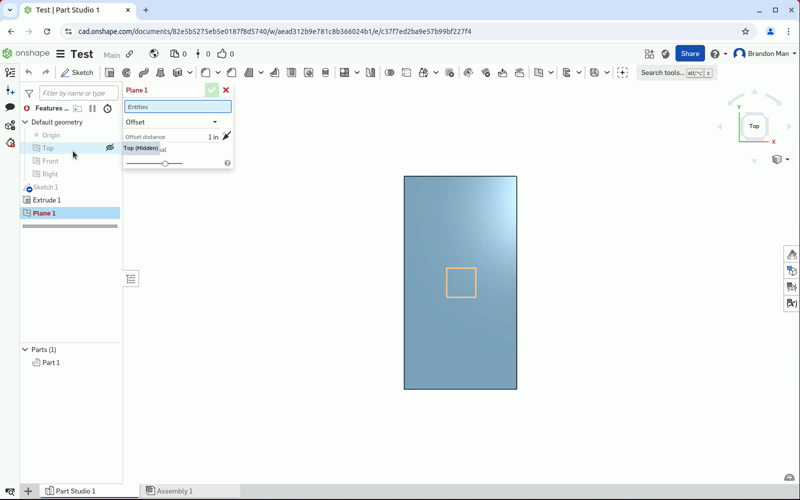
click(73, 150)
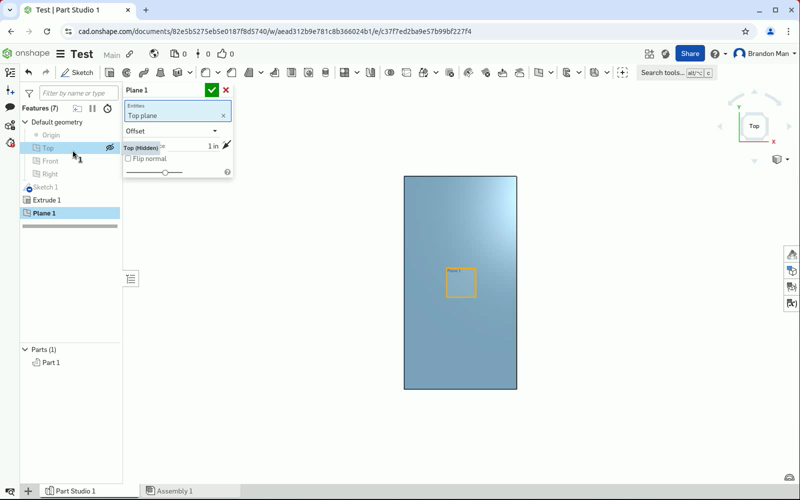
key(tab, 2)
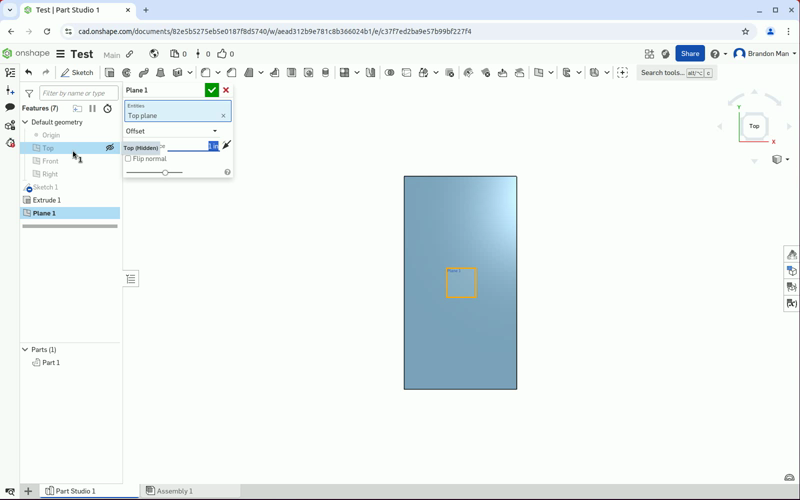
text(0.709)
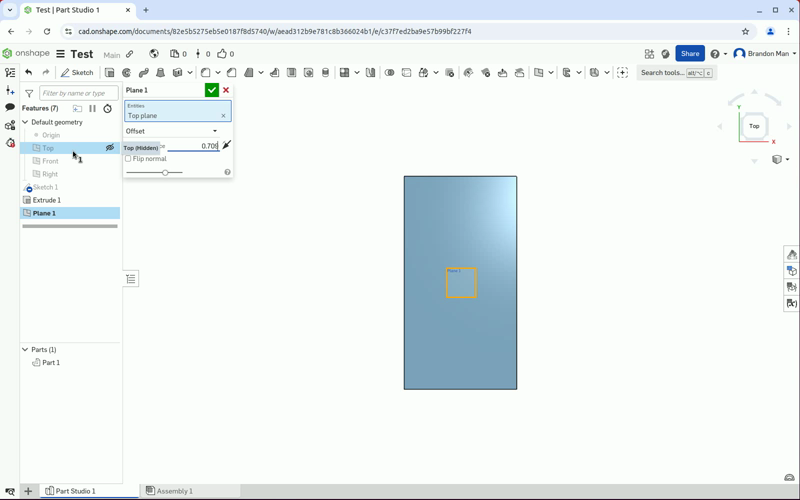
key(enter, 2)
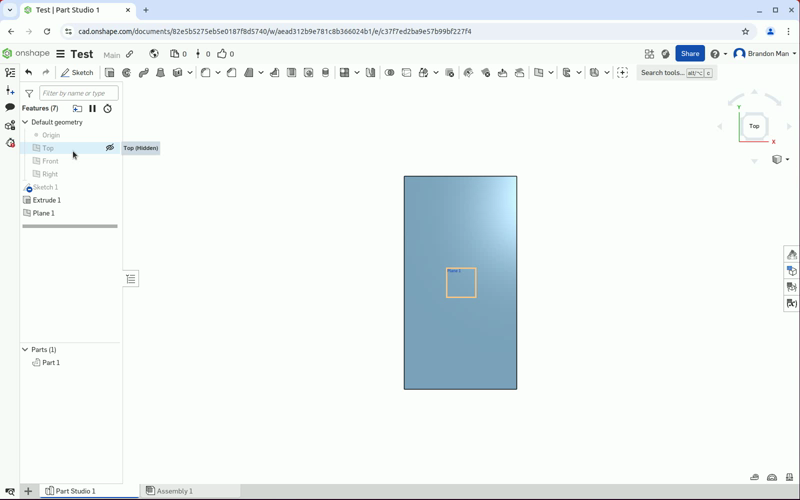
key(shift+s)
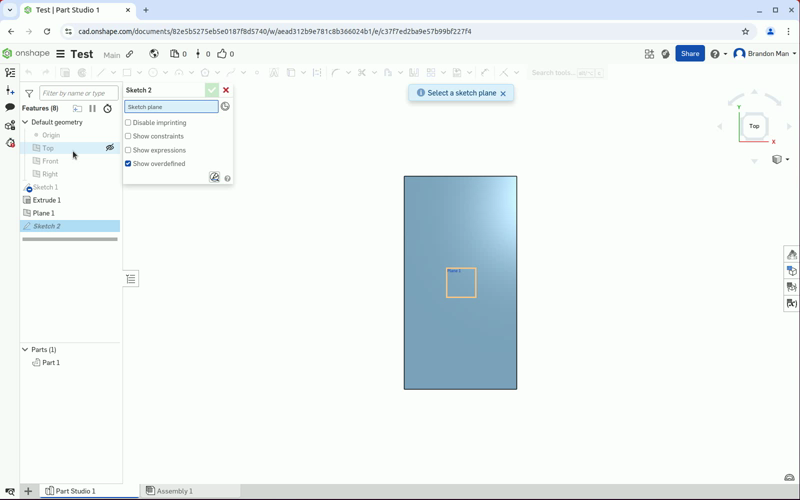
mouse_move(73, 215)
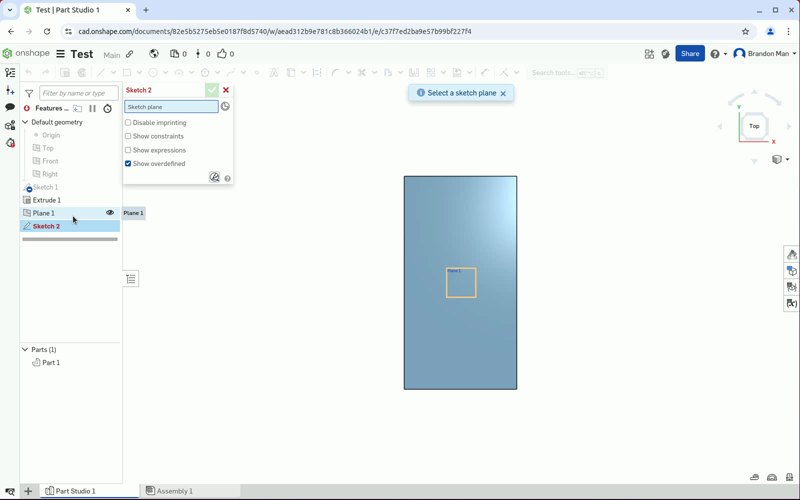
click(73, 215)
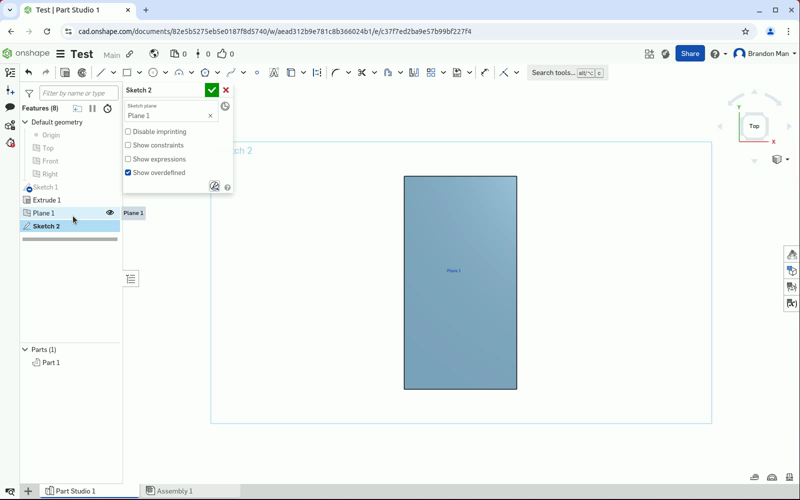
mouse_move(73, 352)
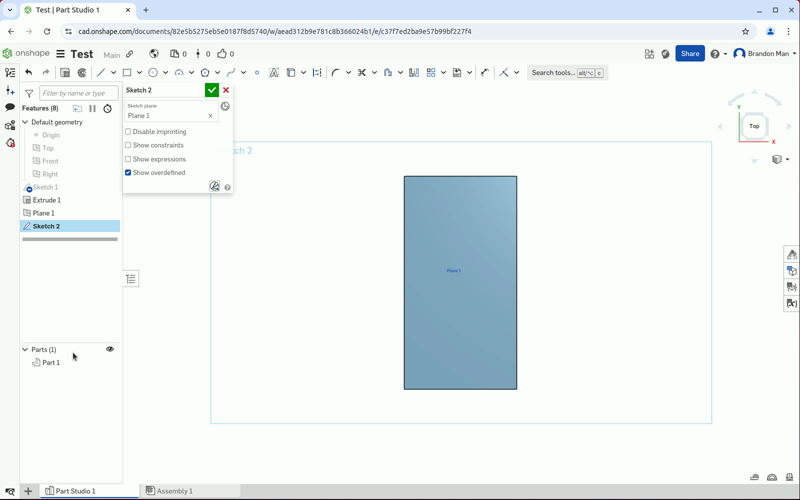
key(y)
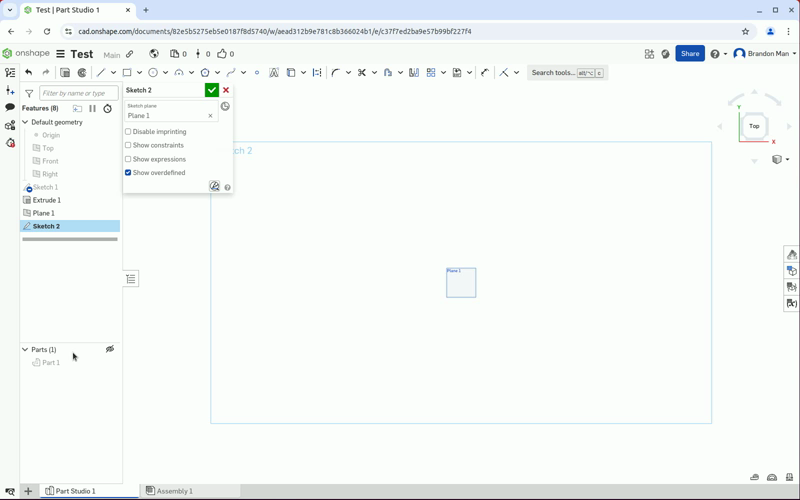
key(l)
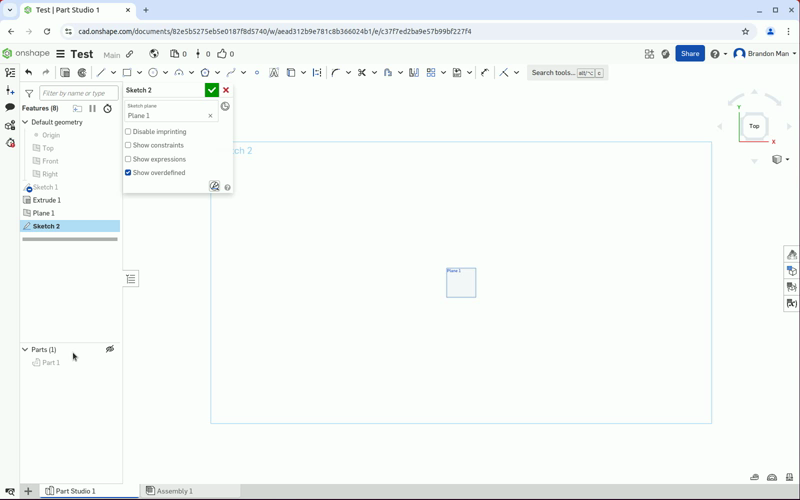
key_down(shift)
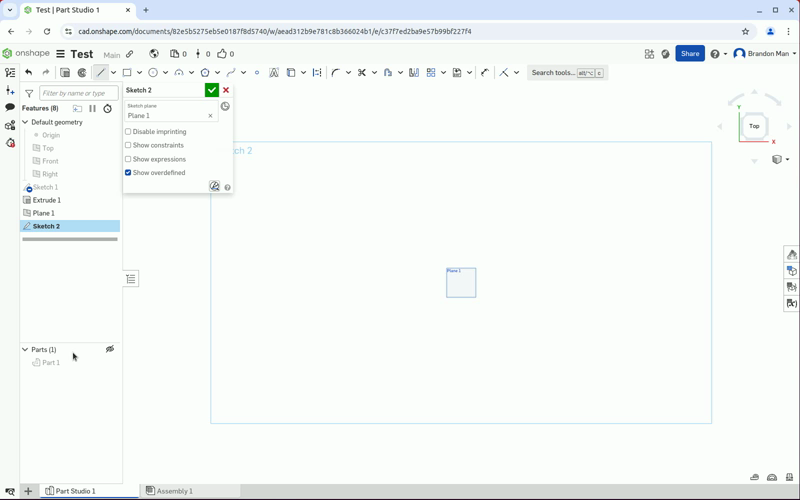
mouse_move(436, 374)
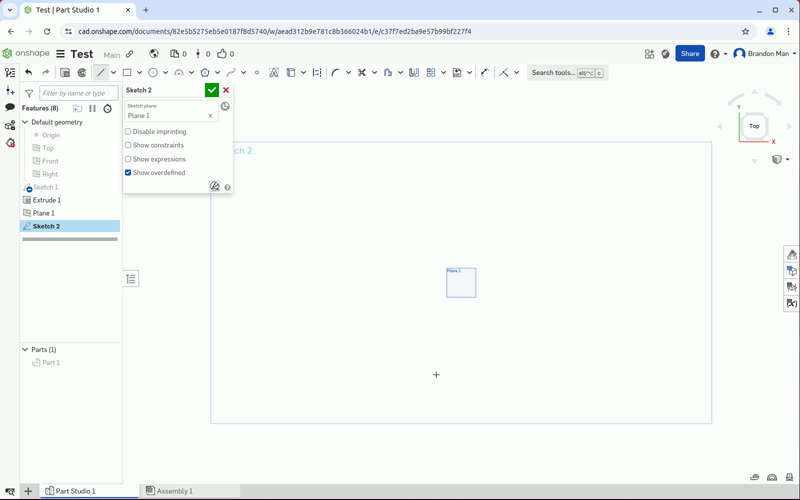
click(436, 374)
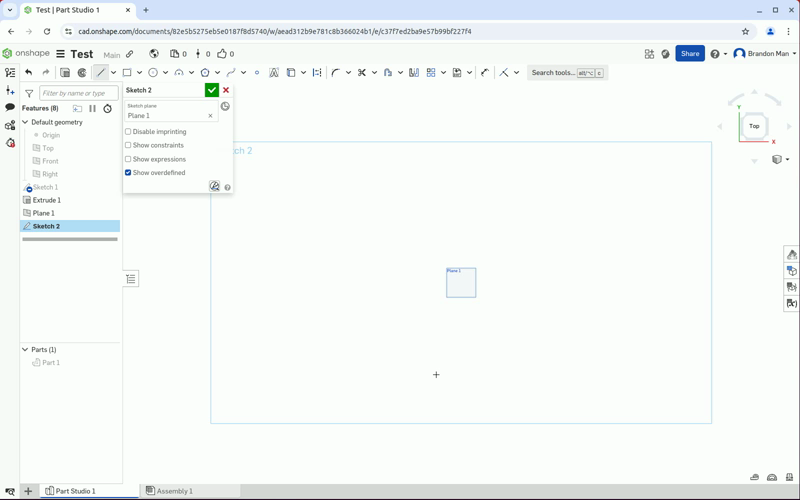
key_up(shift)
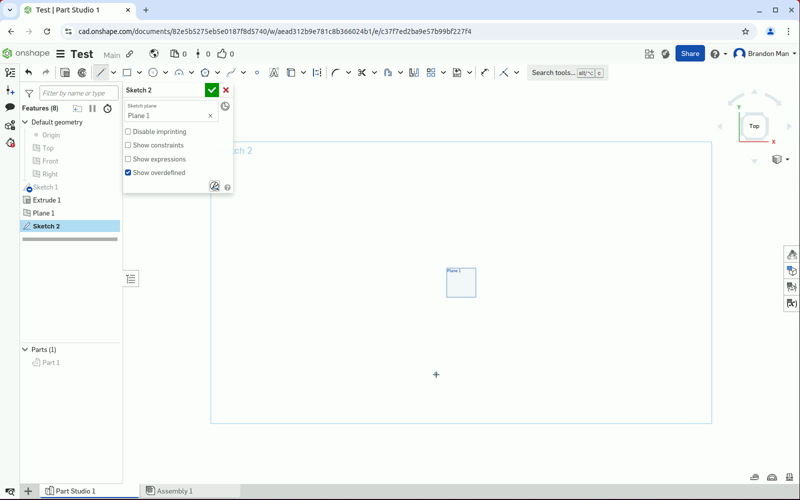
key_down(shift)
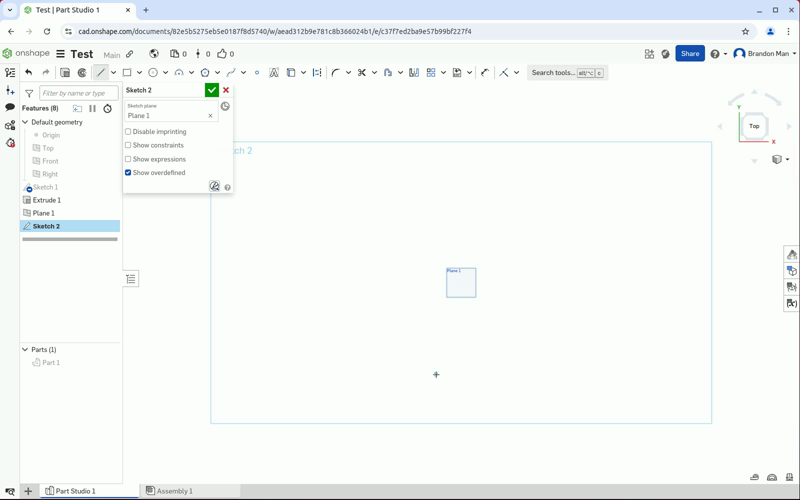
mouse_move(466, 374)
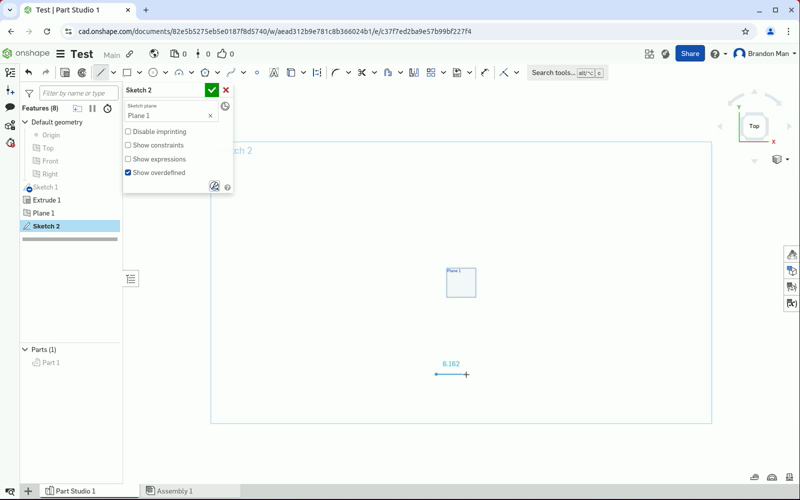
mouse_move(487, 374)
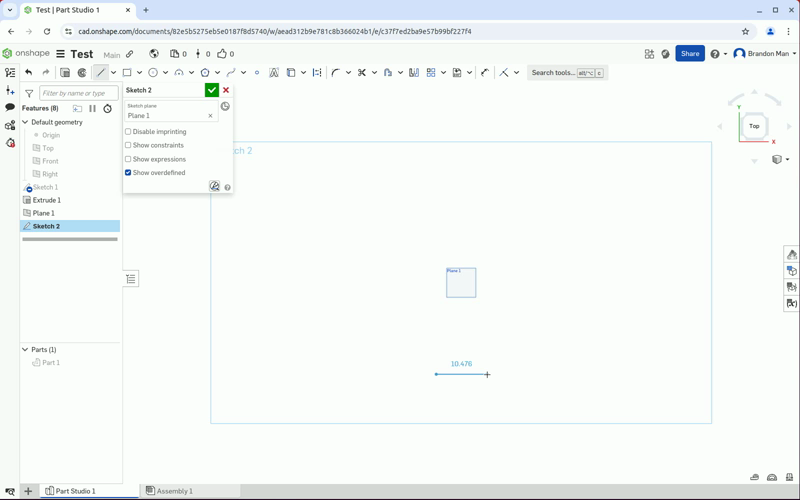
click(487, 374)
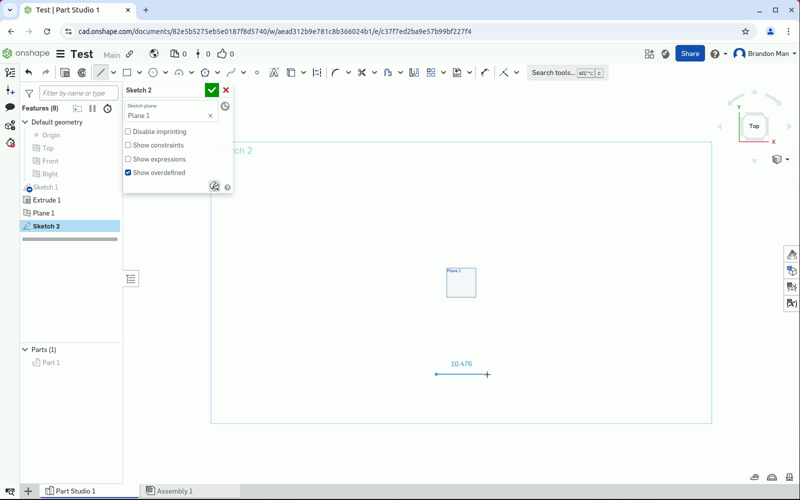
key_up(shift)
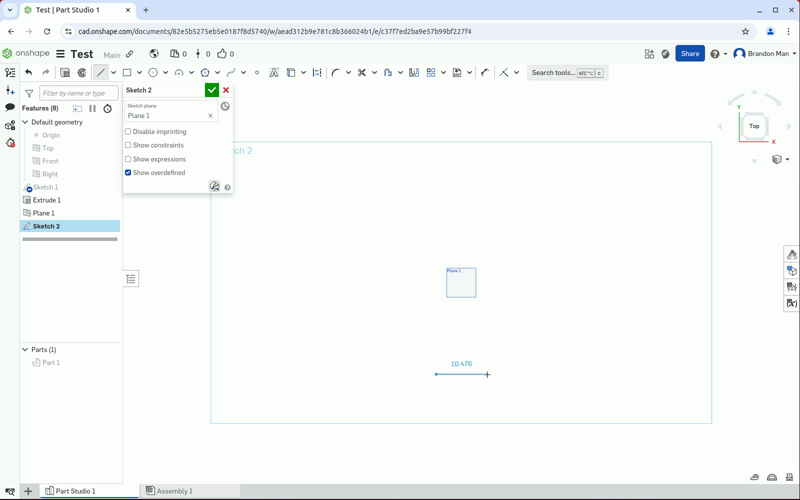
key_down(shift)
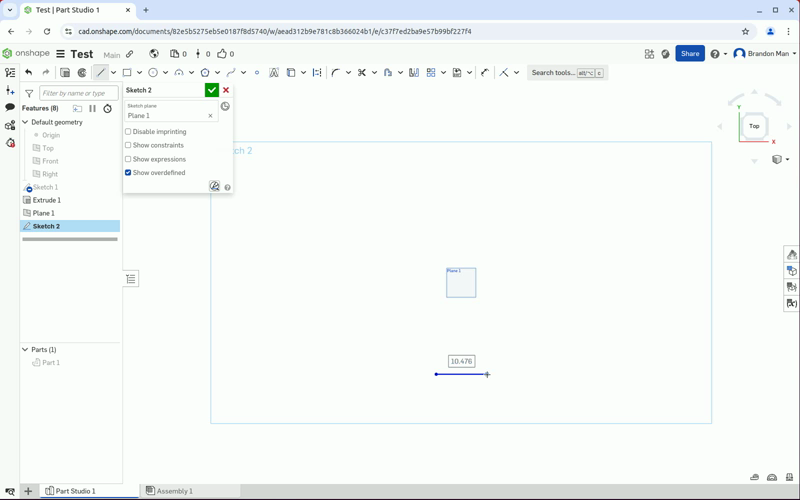
mouse_move(517, 374)
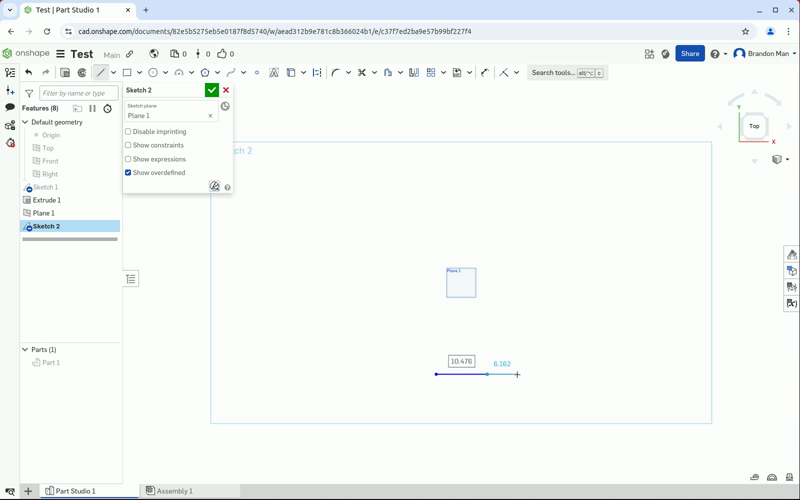
mouse_move(487, 366)
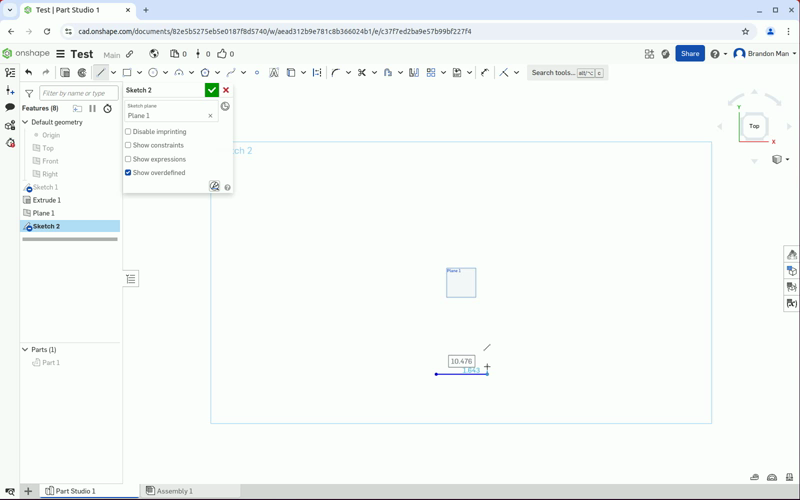
click(487, 366)
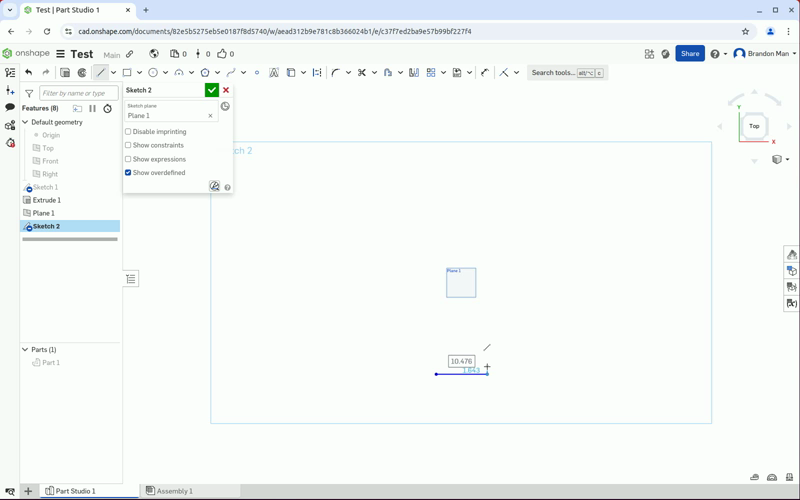
key_up(shift)
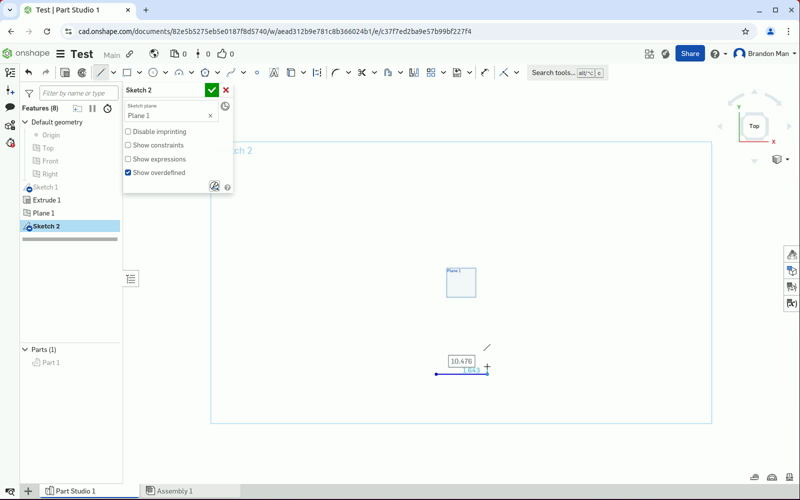
key_down(shift)
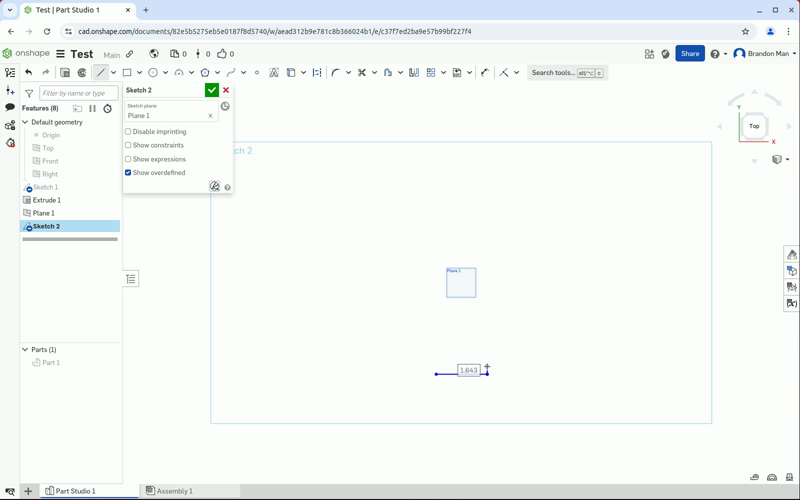
mouse_move(517, 366)
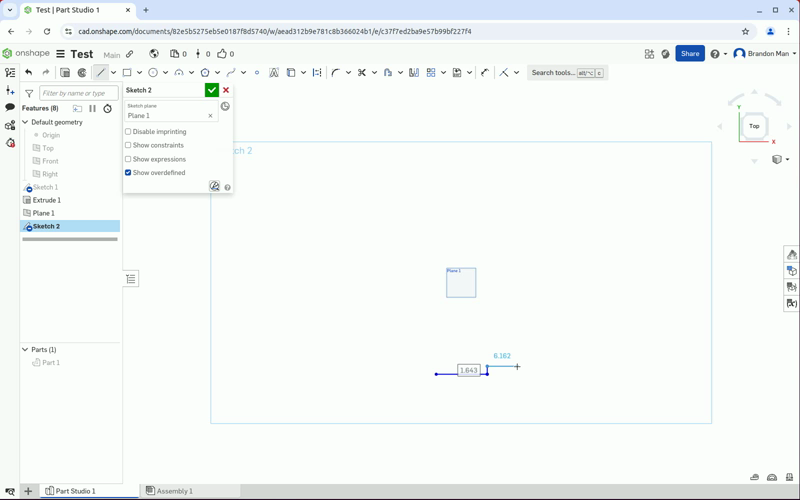
mouse_move(436, 366)
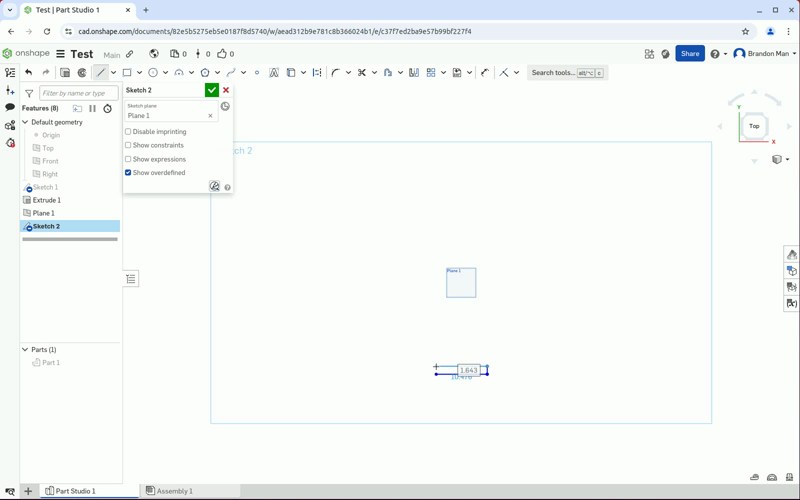
click(436, 366)
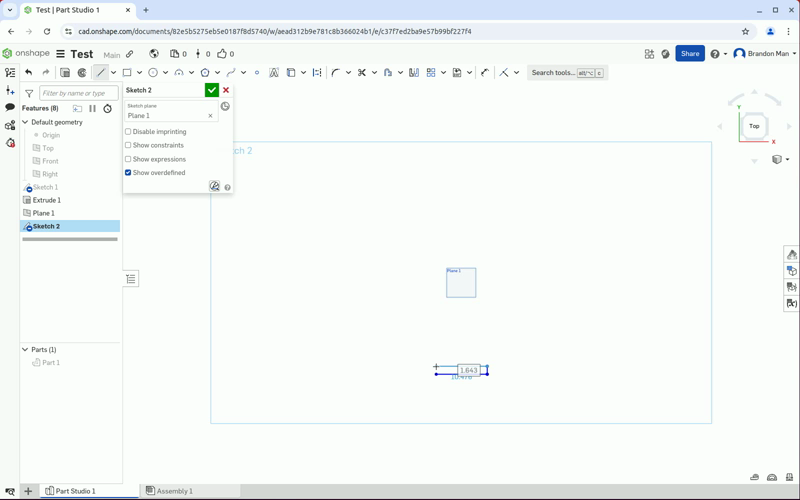
key_up(shift)
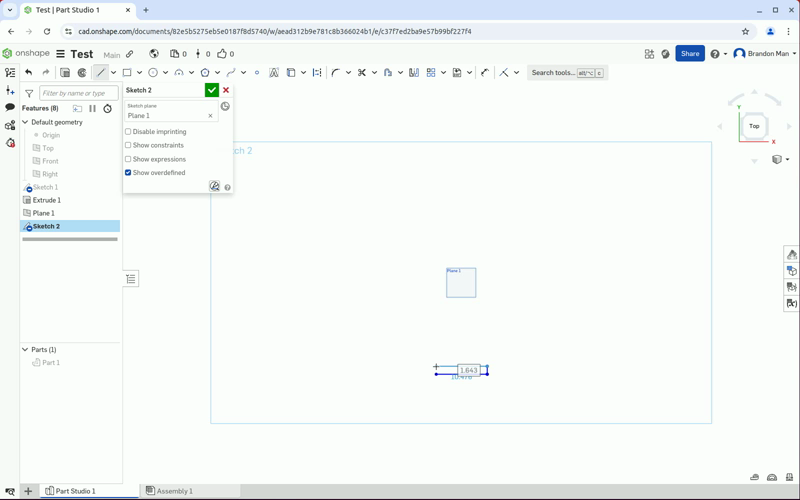
mouse_move(466, 366)
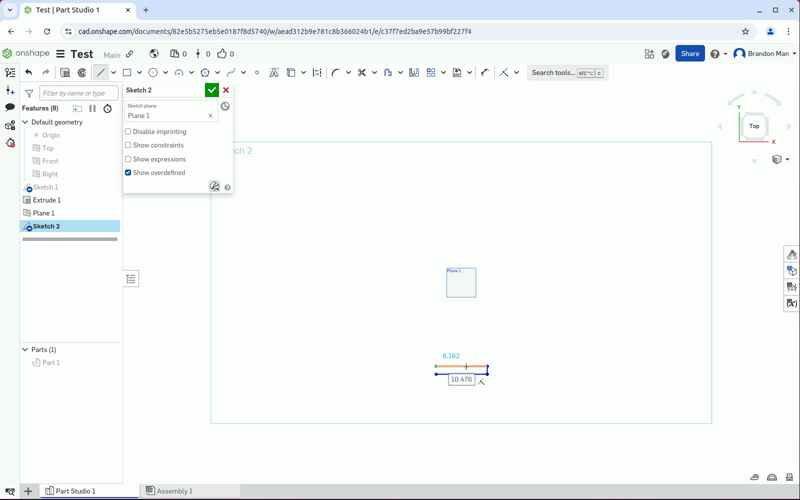
key_down(shift)
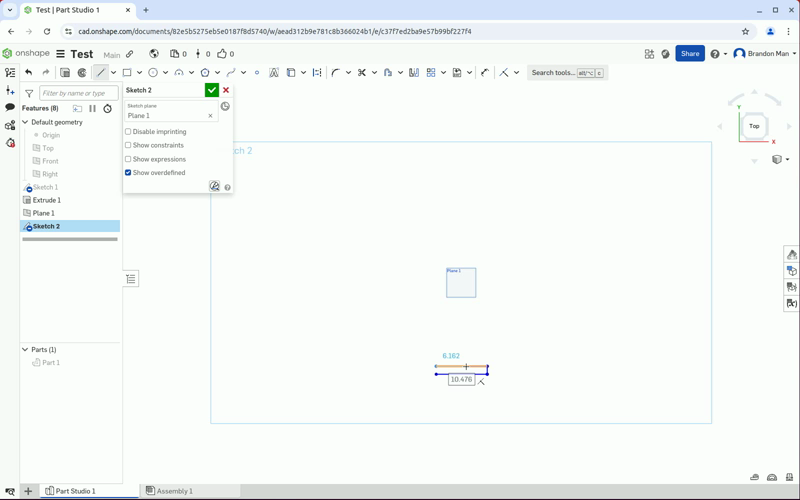
mouse_move(436, 374)
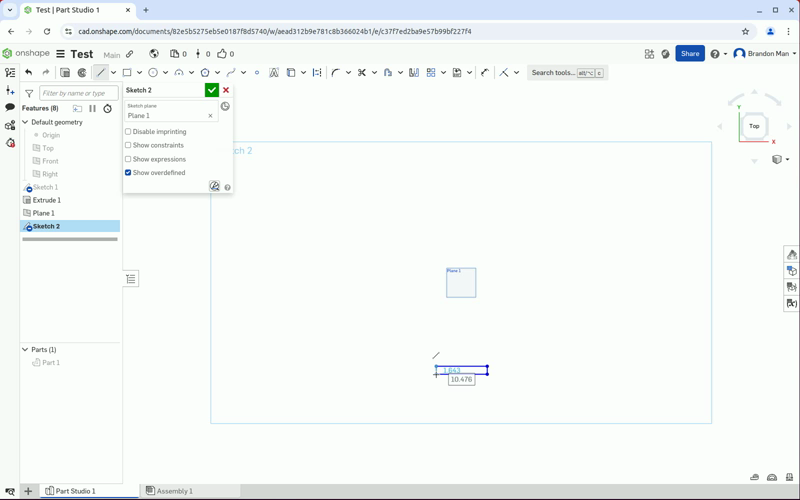
key_up(shift)
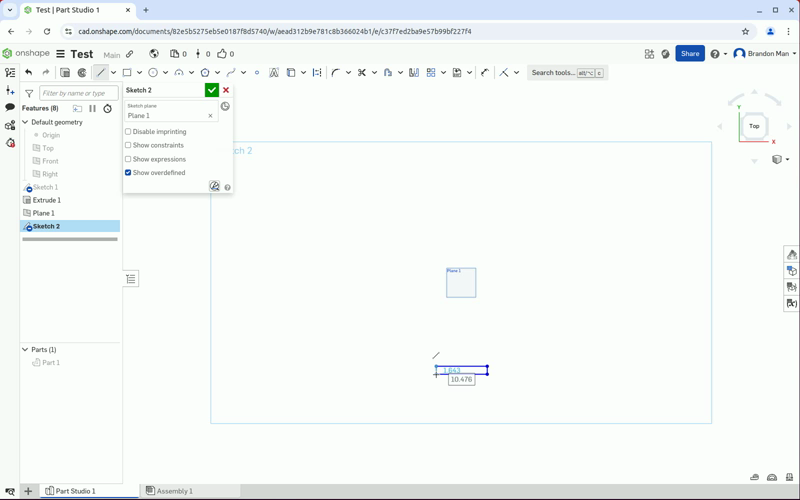
click(436, 374)
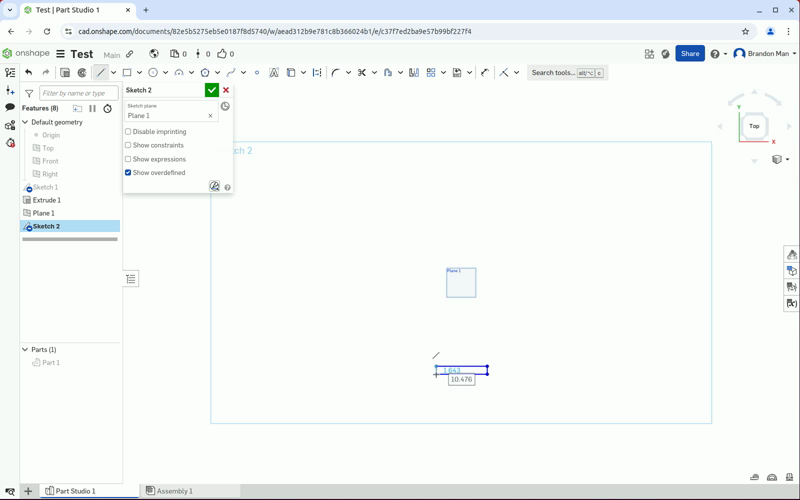
key(esc)
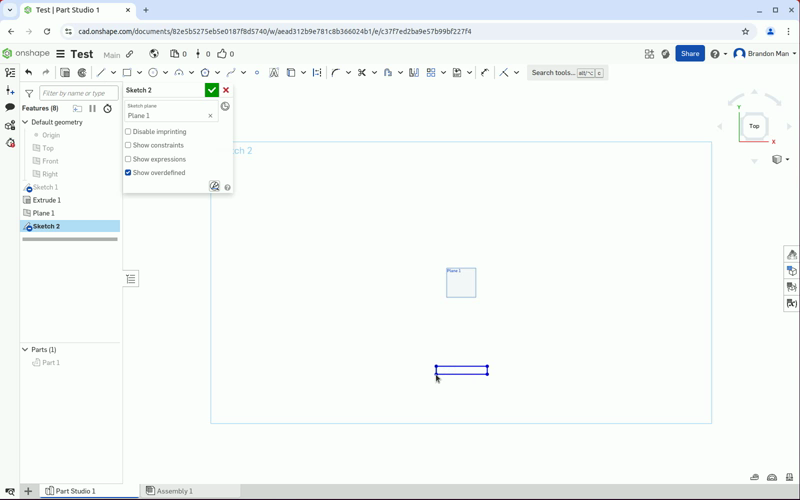
mouse_move(477, 373)
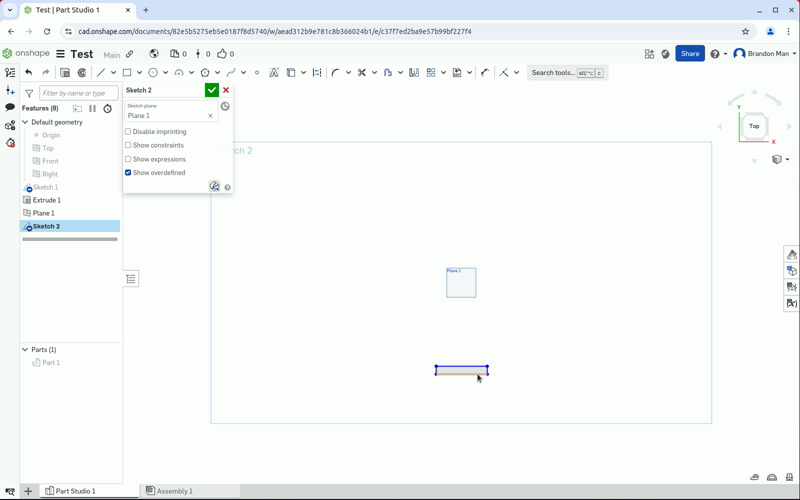
scroll(6)
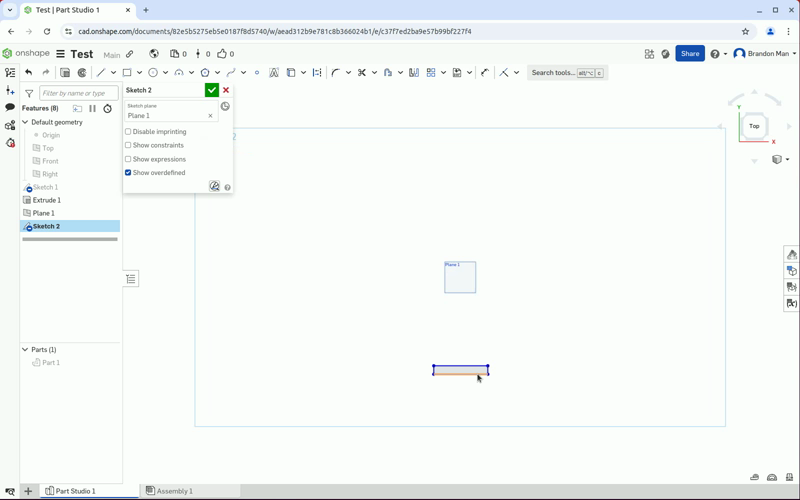
scroll(6)
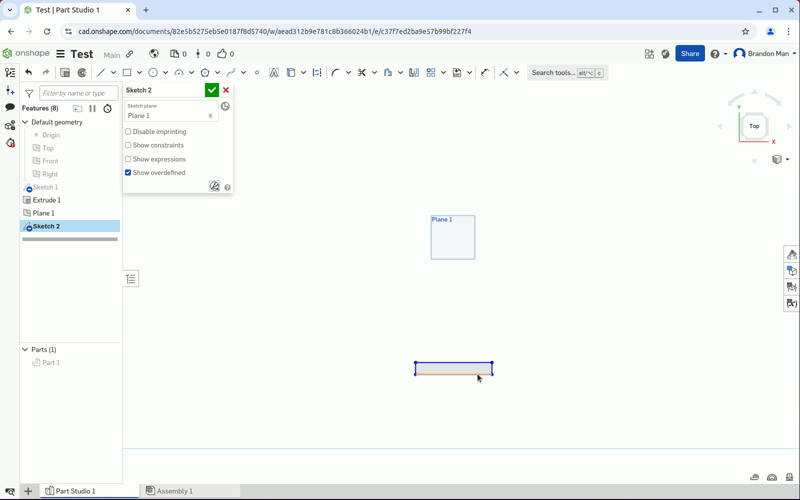
scroll(6)
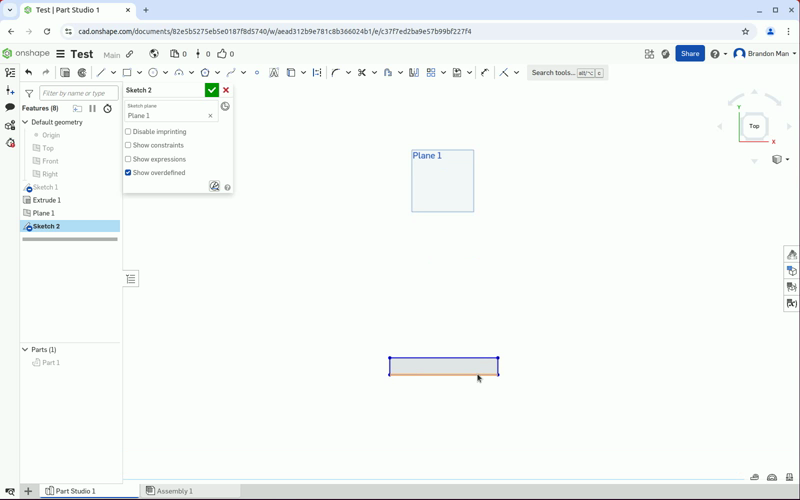
scroll(6)
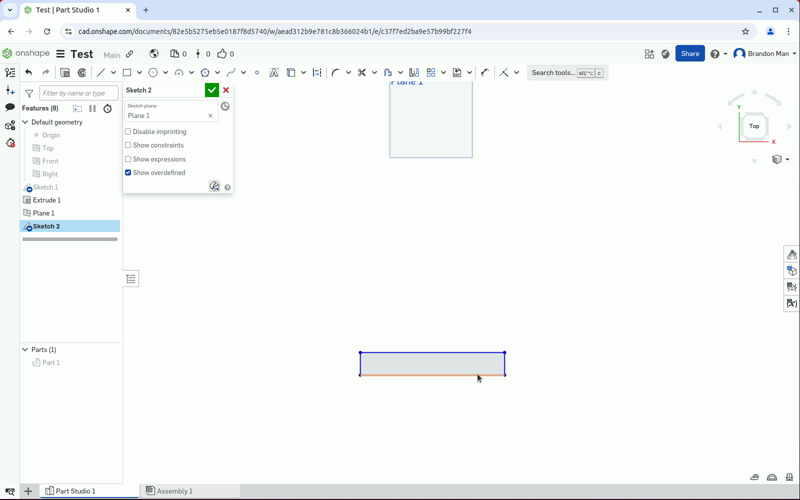
scroll(6)
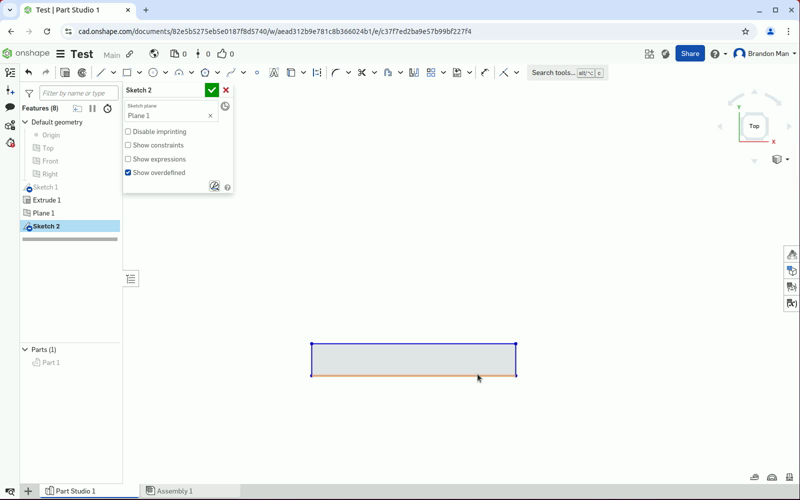
scroll(6)
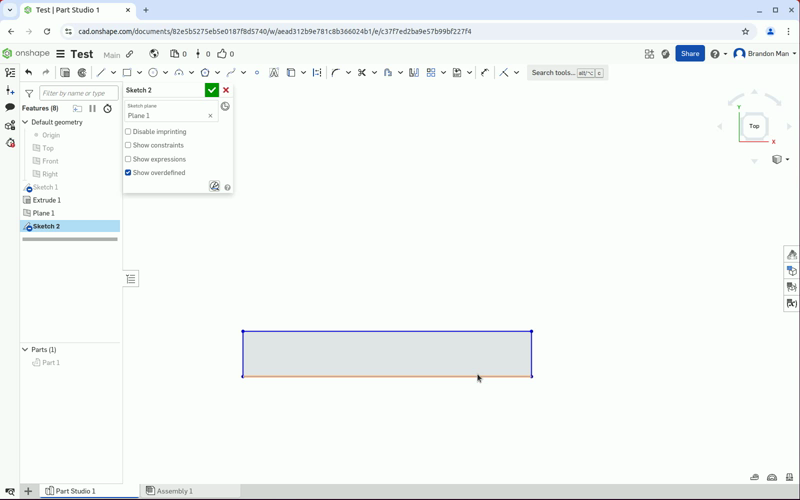
scroll(6)
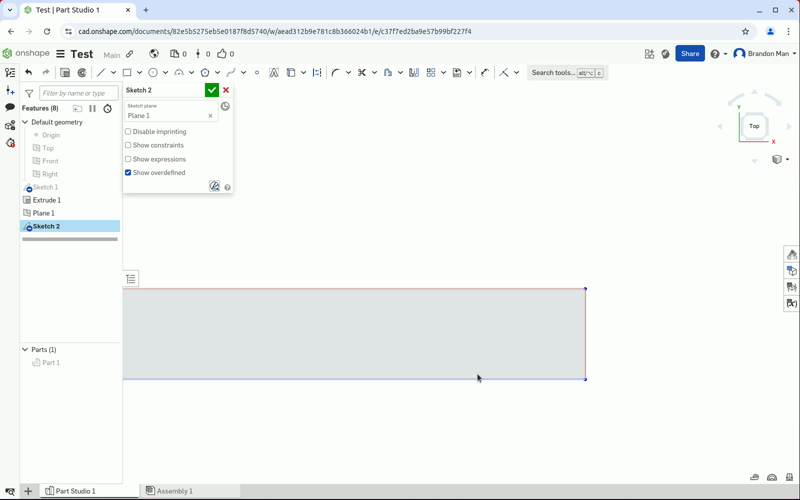
click(477, 373)
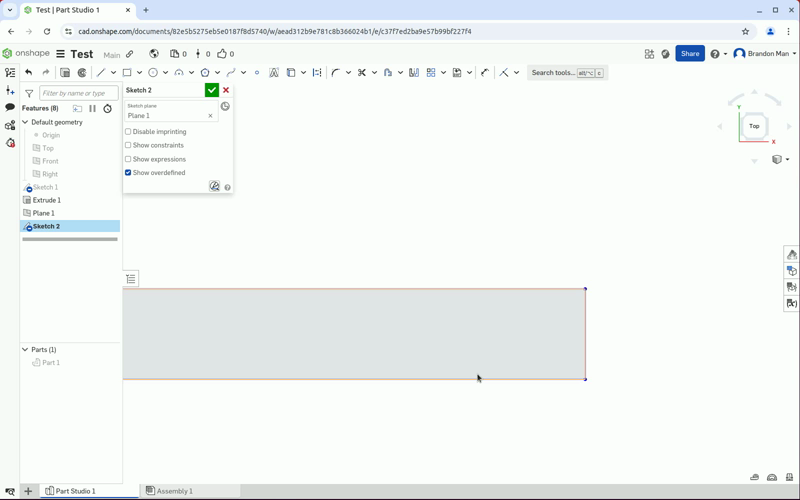
scroll(-6)
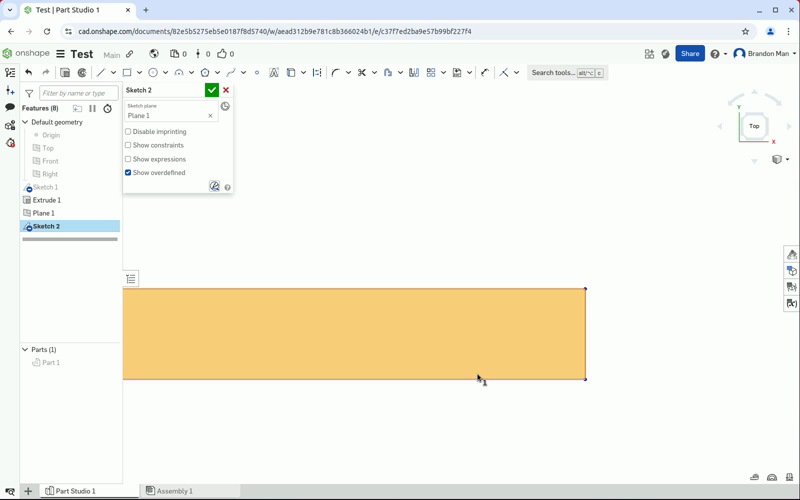
scroll(-6)
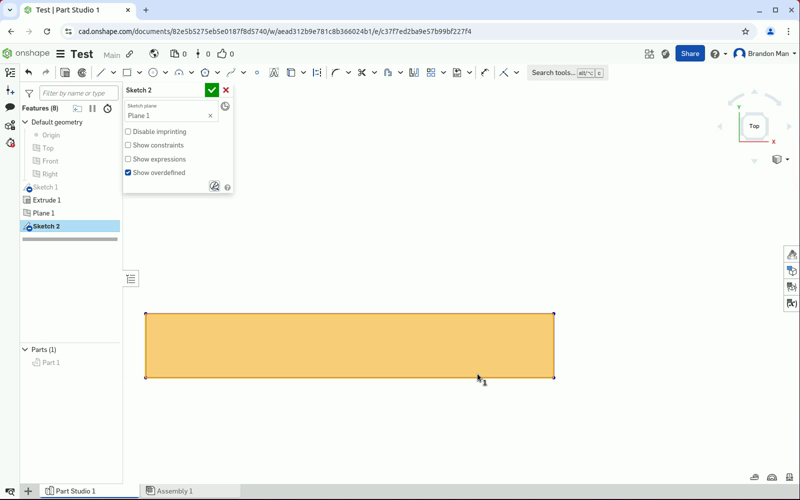
scroll(-6)
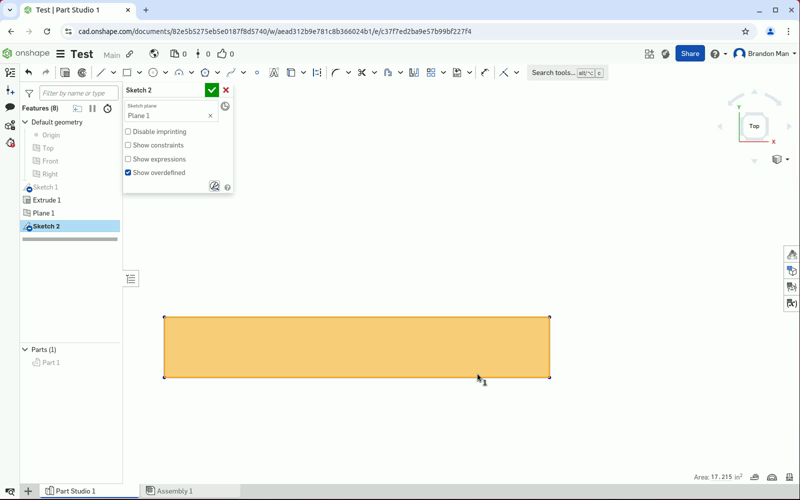
scroll(-6)
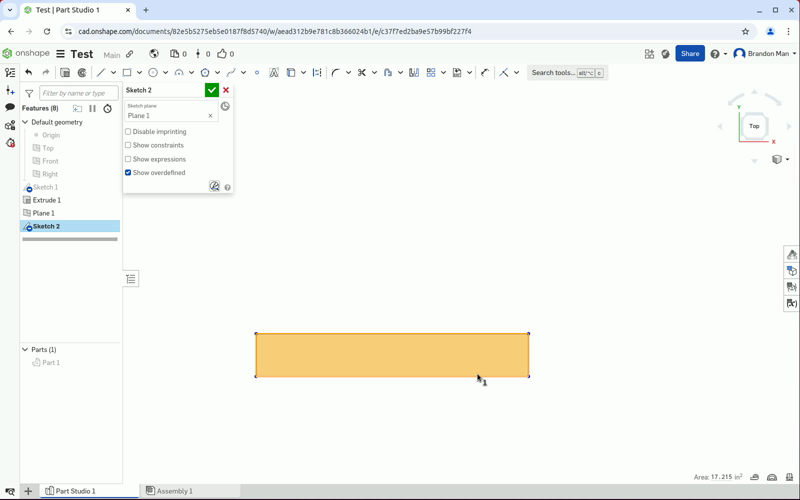
scroll(-6)
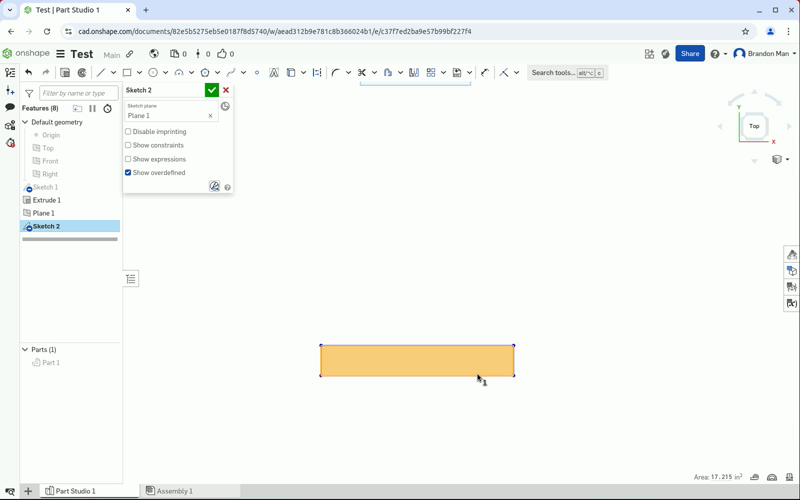
scroll(-6)
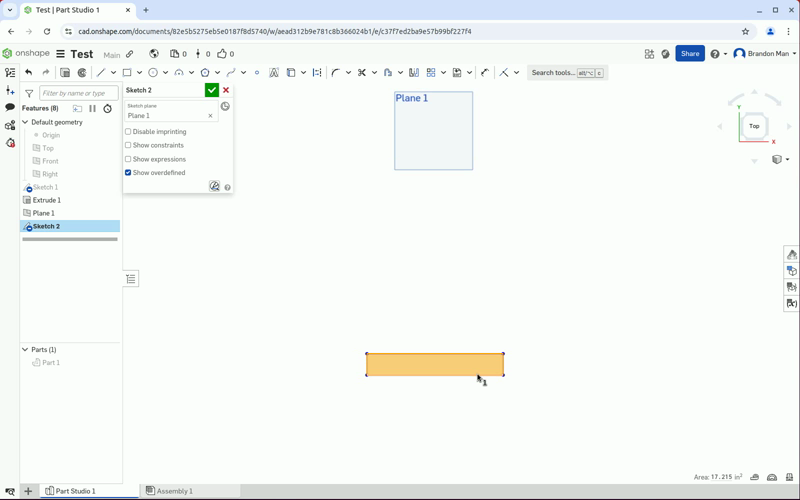
scroll(-6)
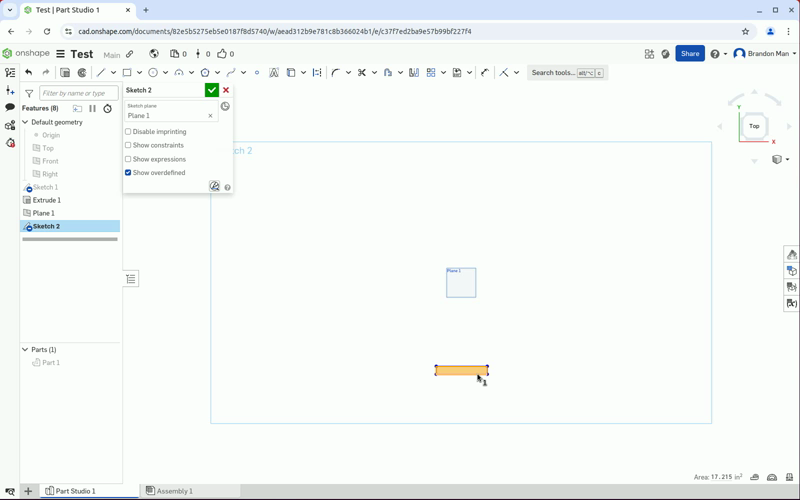
mouse_move(73, 352)
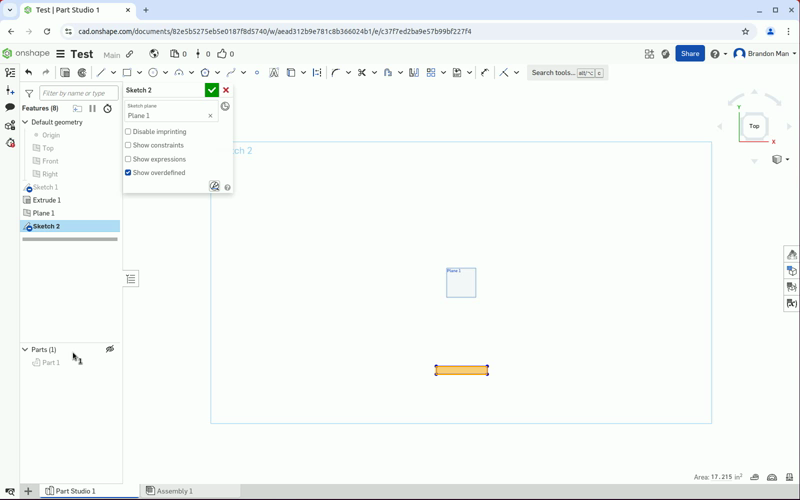
key(shift+y)
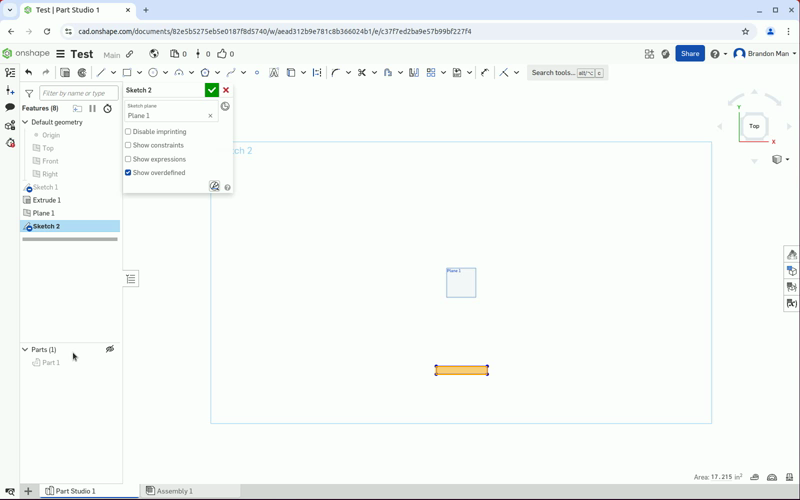
key(shift+e)
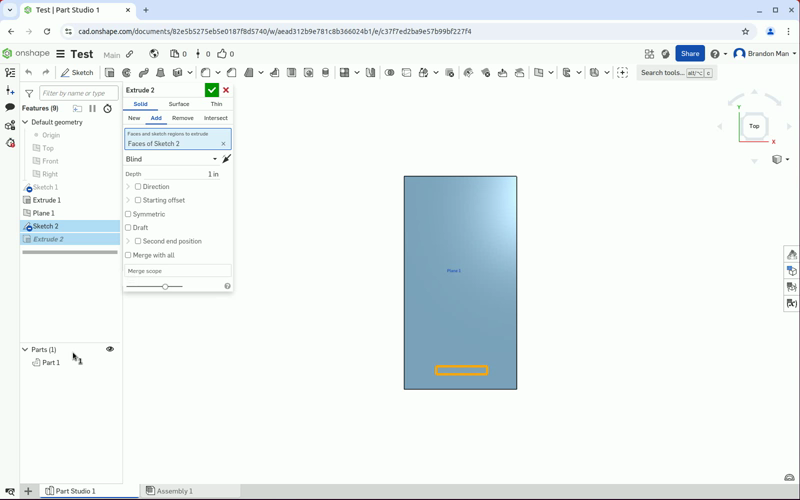
mouse_move(143, 106)
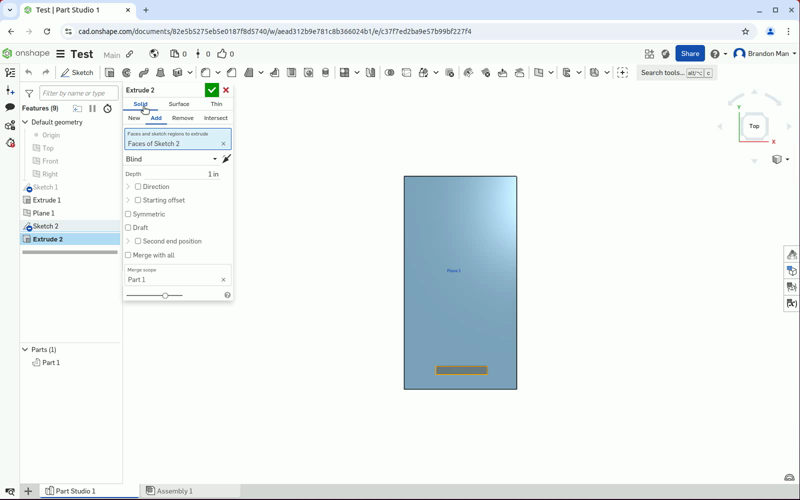
click(143, 106)
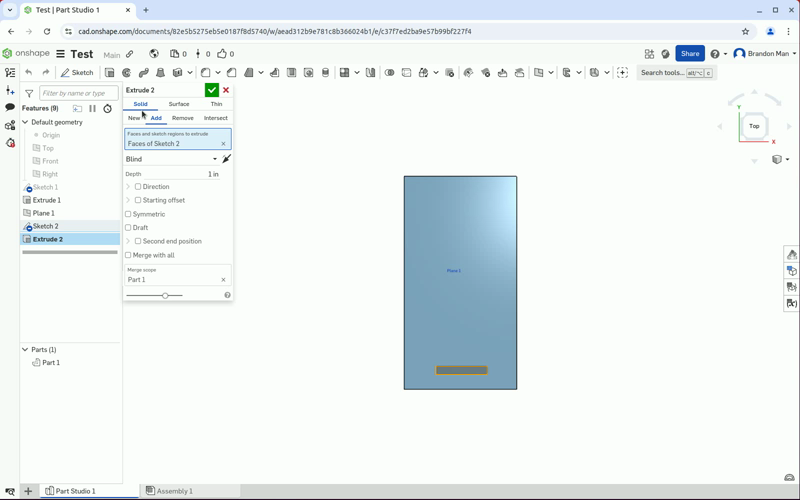
mouse_move(137, 120)
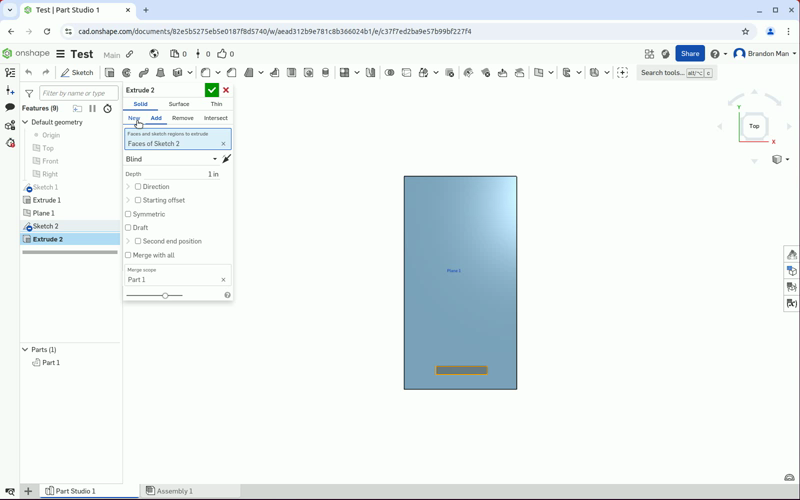
click(137, 120)
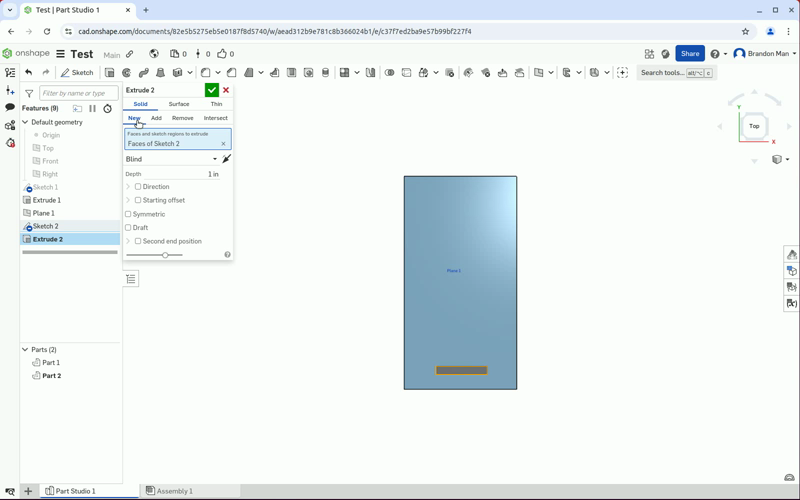
key(tab, 4)
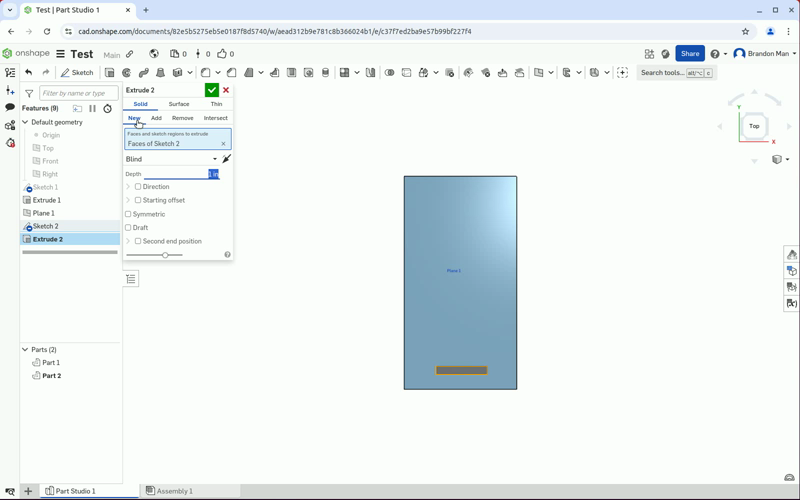
text(1.204)
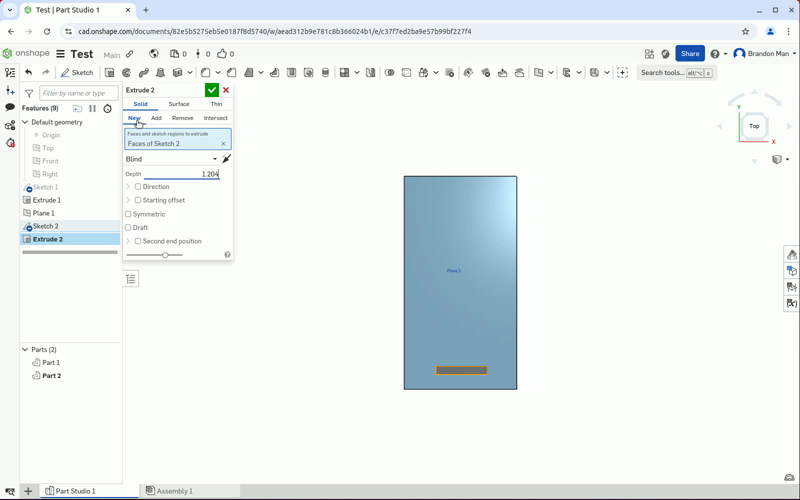
key(enter)
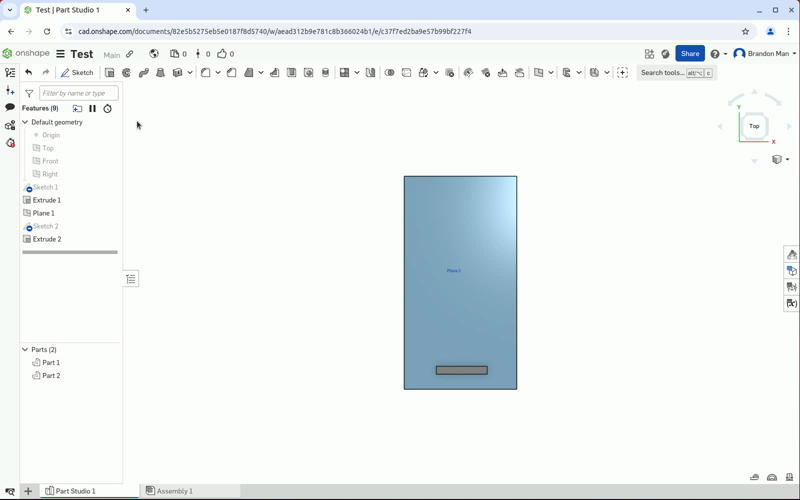
key(shift+h)
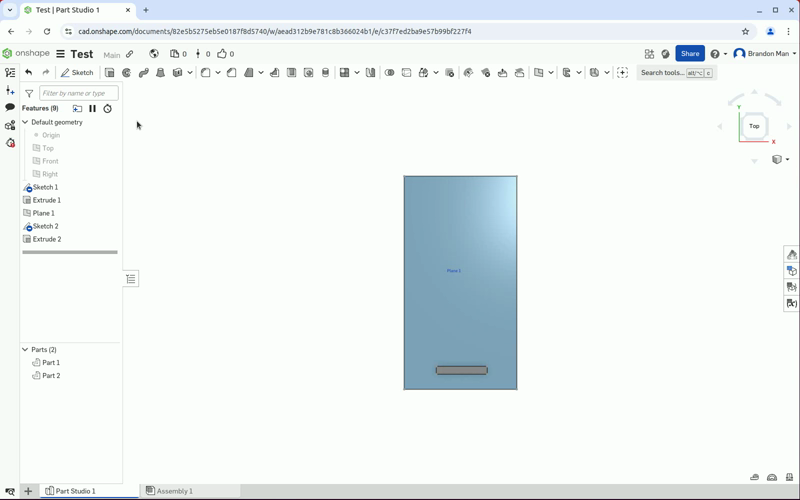
key(shift+h)
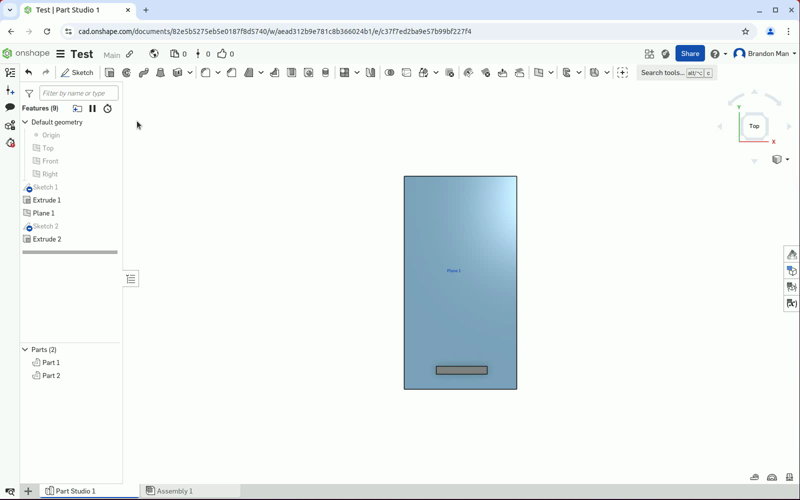
mouse_move(73, 189)
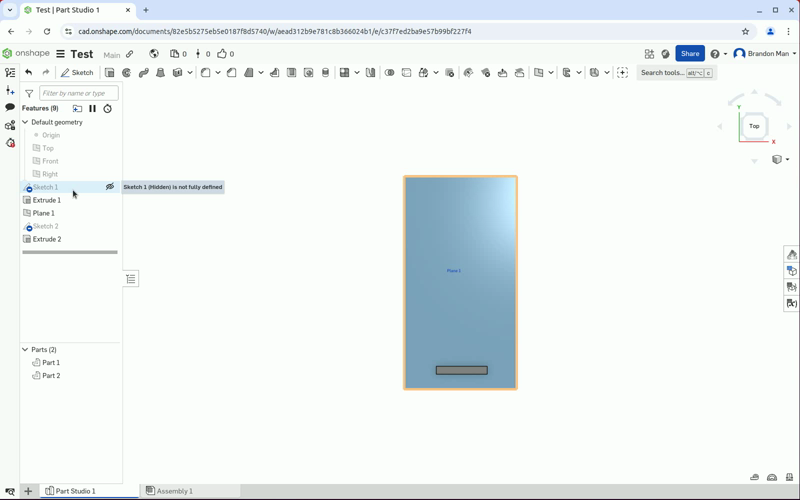
click(73, 189)
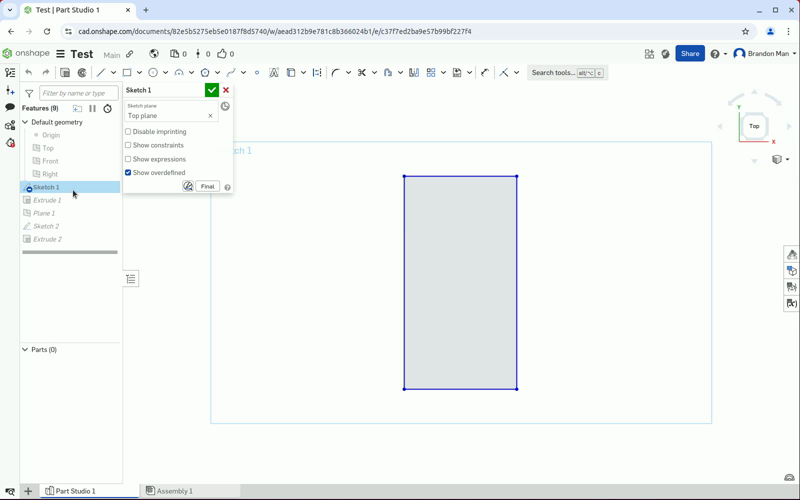
mouse_move(229, 92)
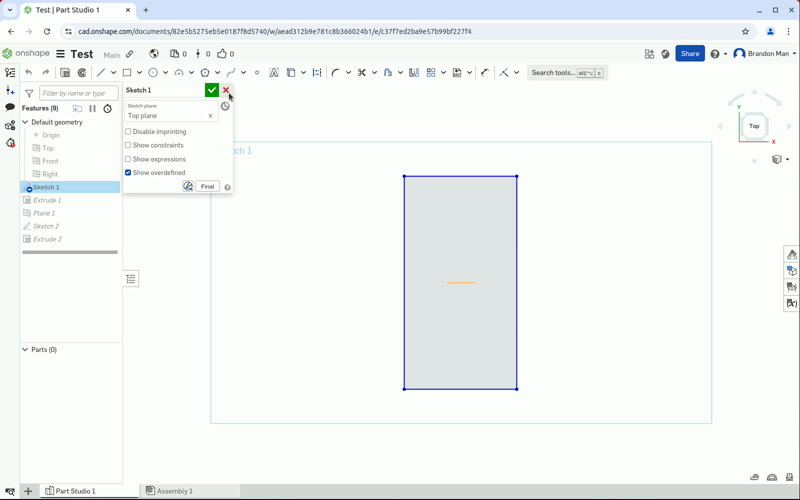
click(229, 92)
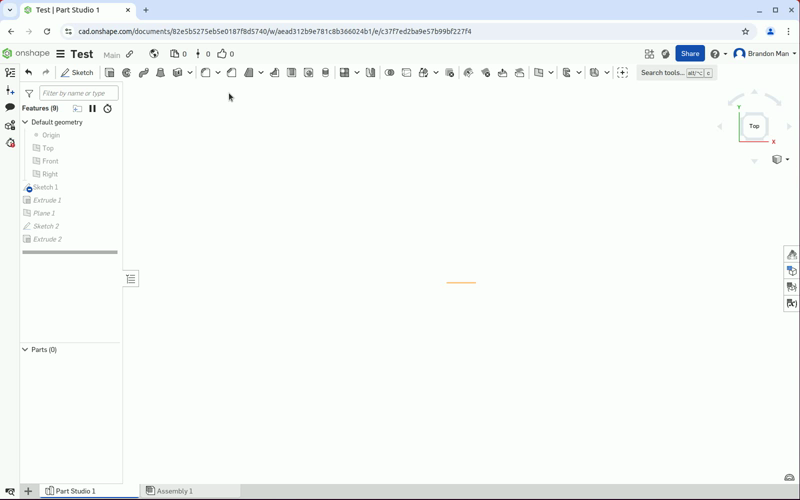
key(shift+s)
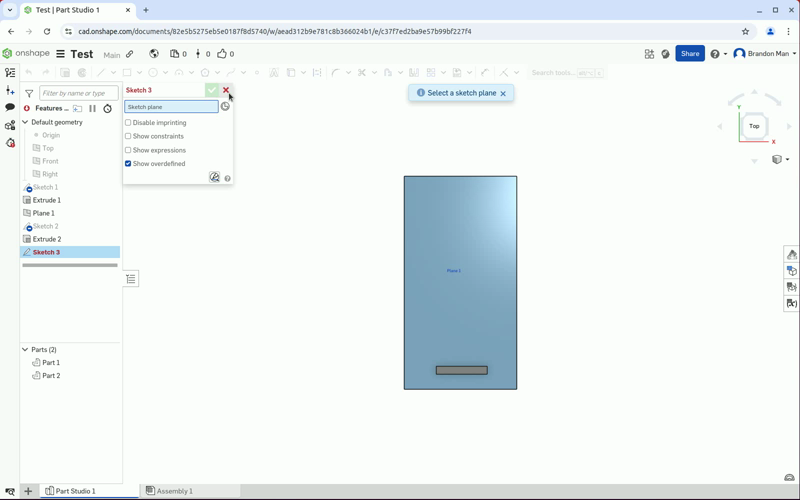
mouse_move(73, 215)
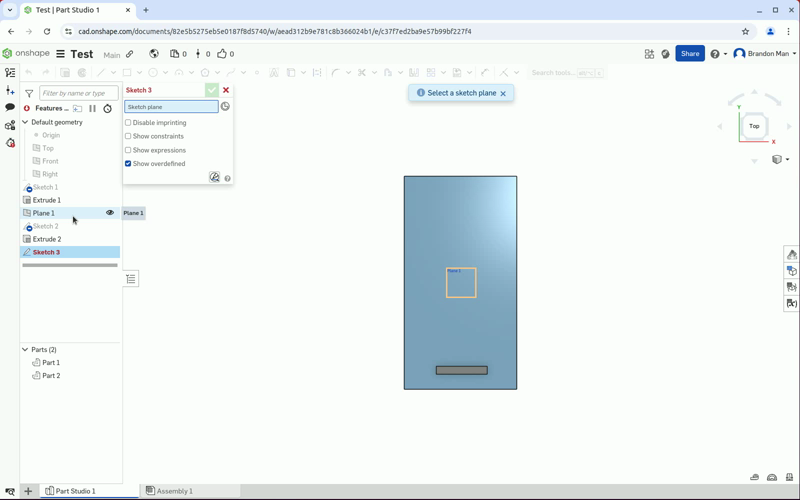
click(73, 215)
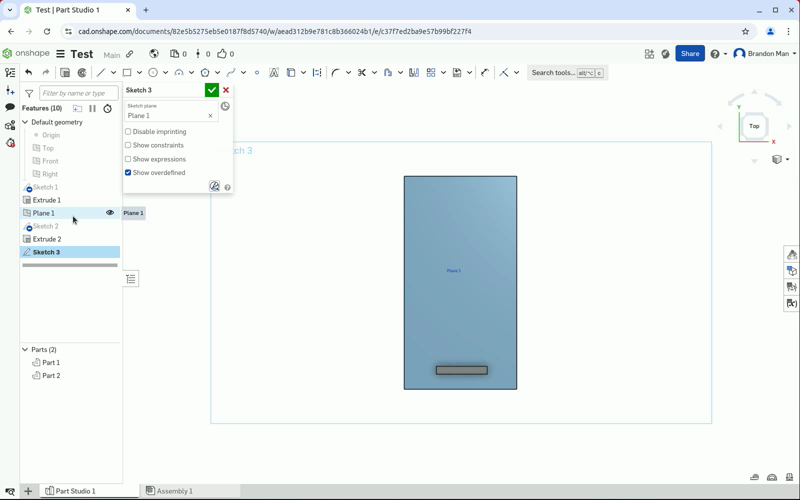
mouse_move(73, 352)
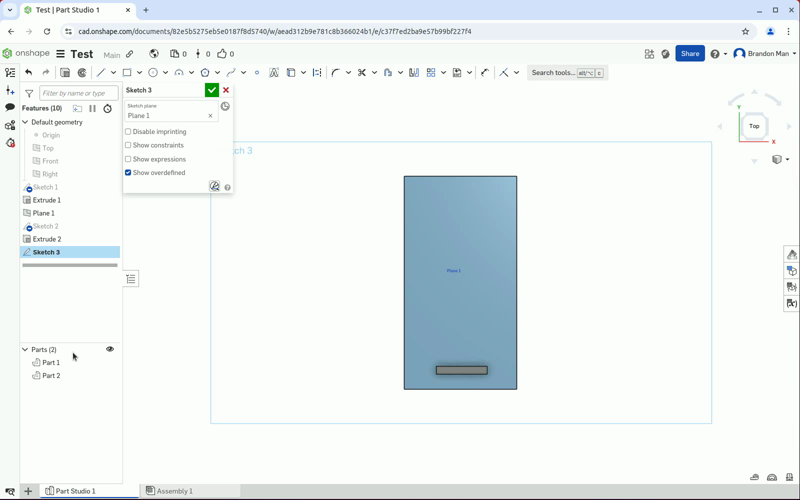
key(y)
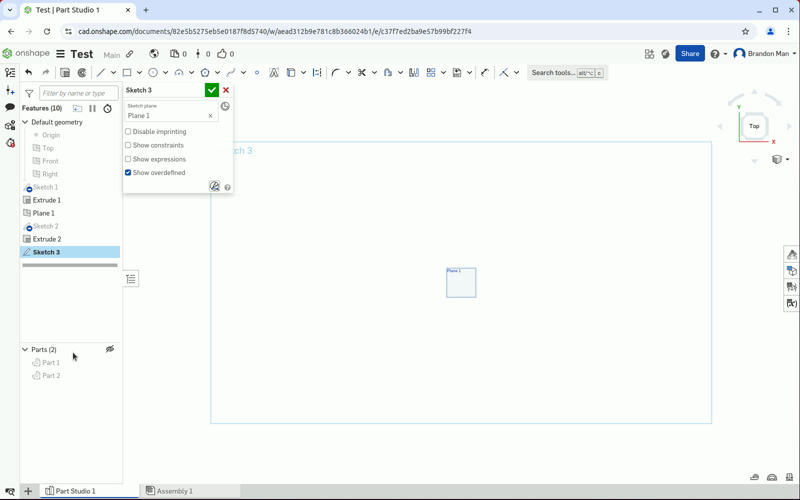
key(l)
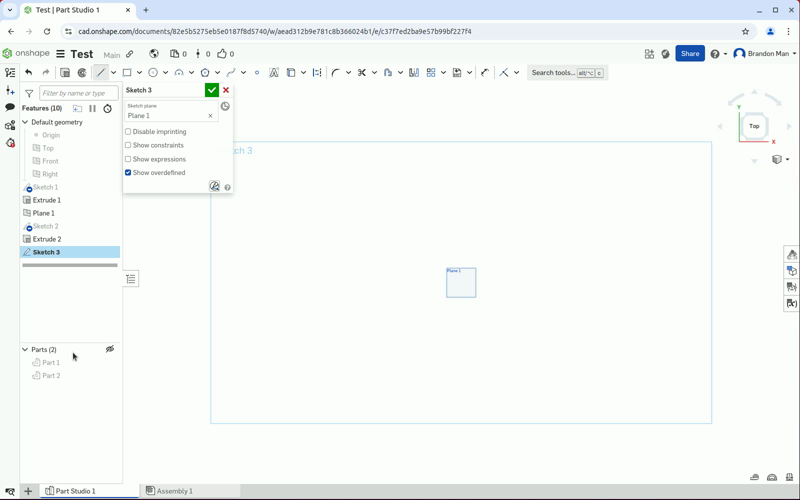
key_down(shift)
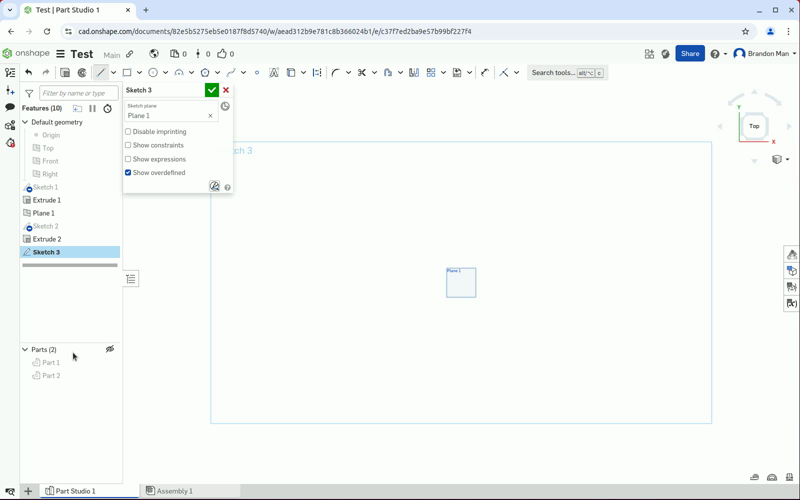
mouse_move(436, 195)
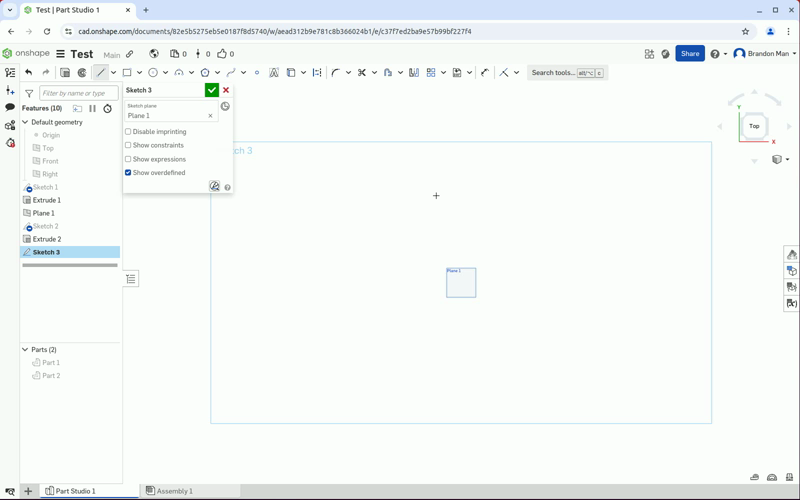
click(436, 195)
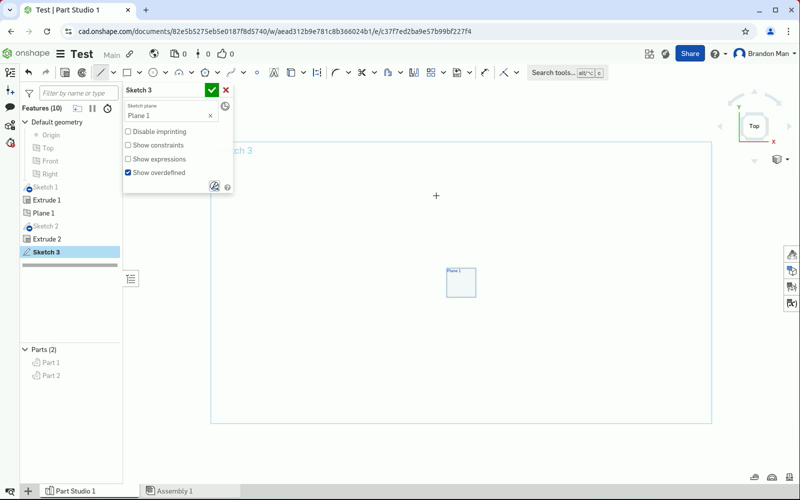
key_up(shift)
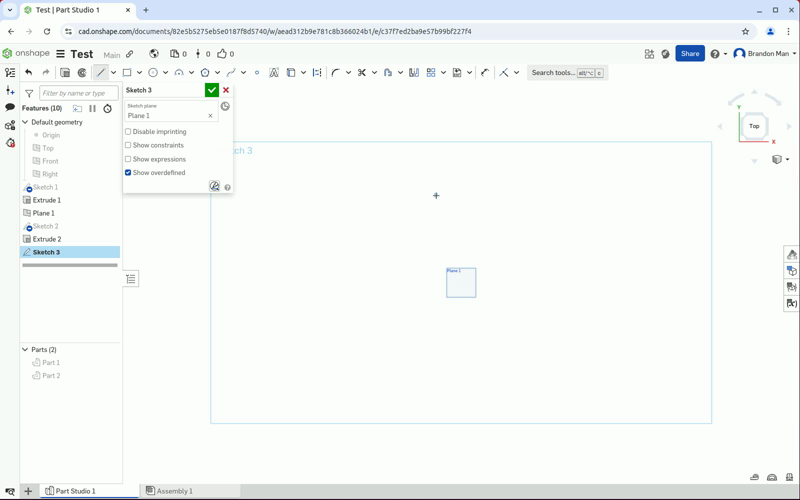
key_down(shift)
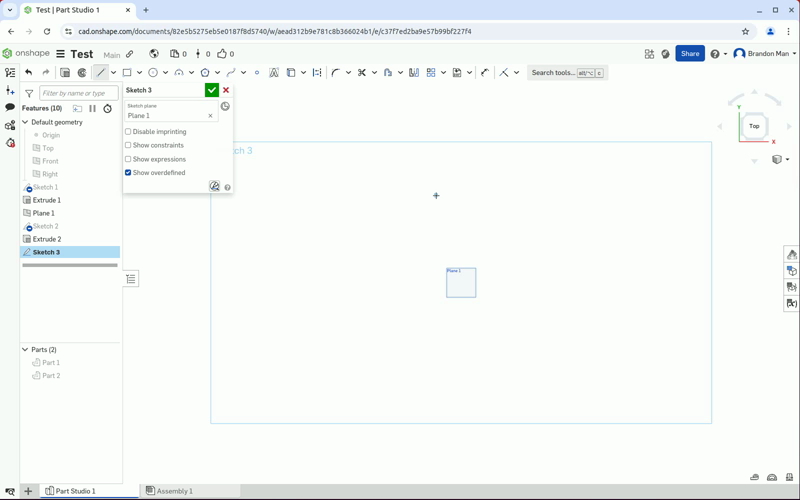
mouse_move(466, 195)
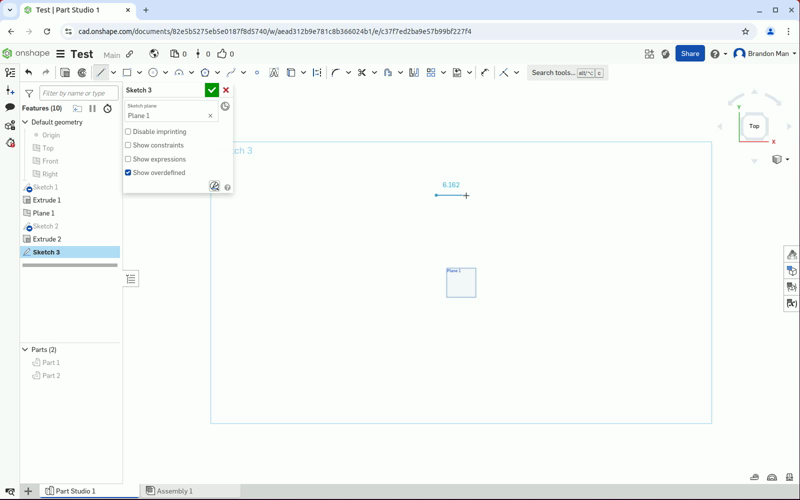
mouse_move(487, 195)
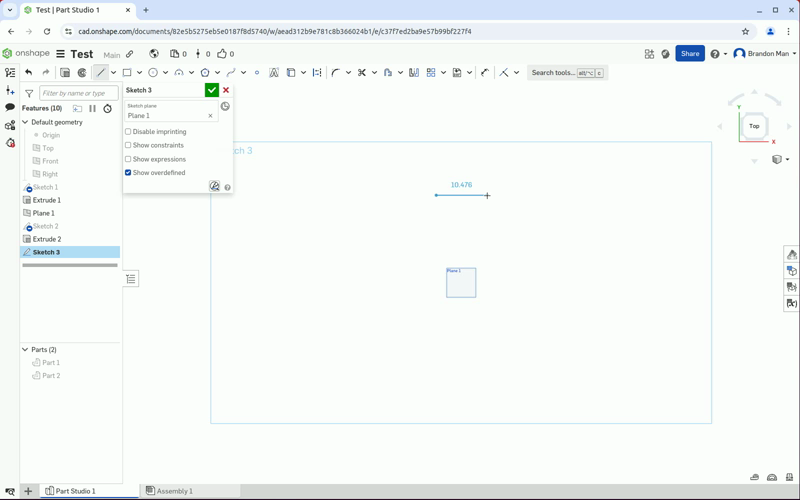
click(487, 195)
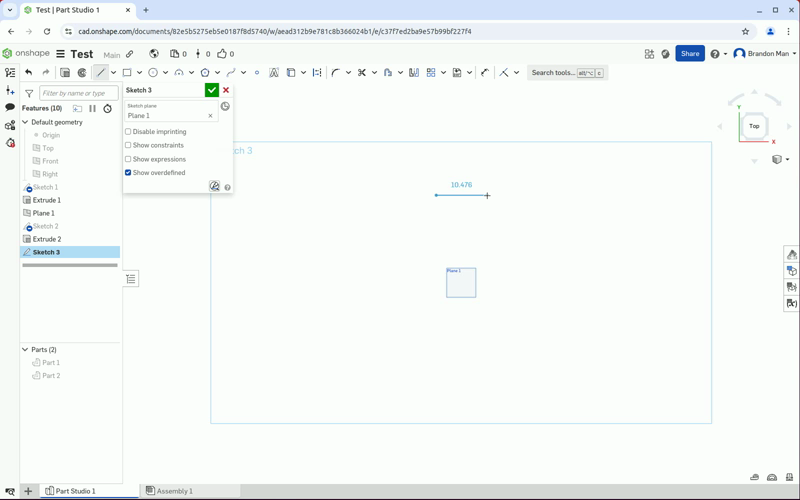
key_up(shift)
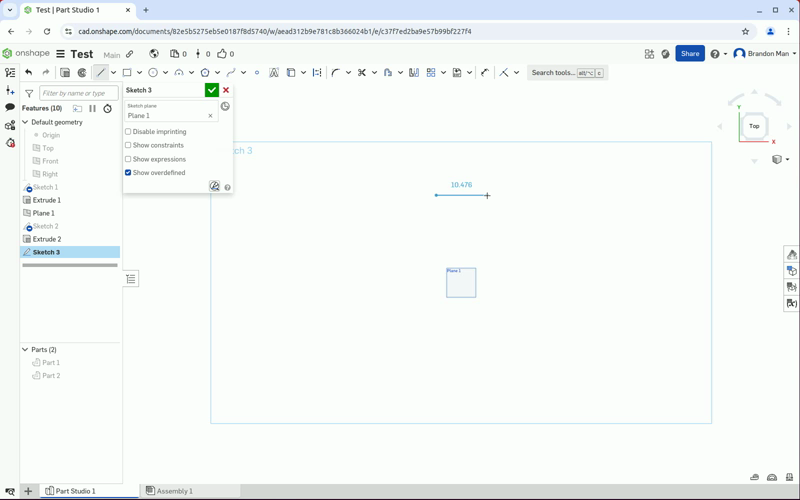
key_down(shift)
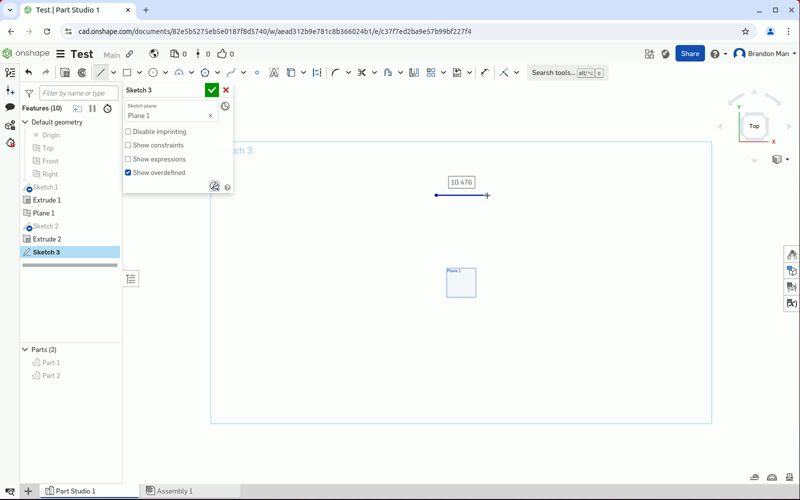
mouse_move(517, 195)
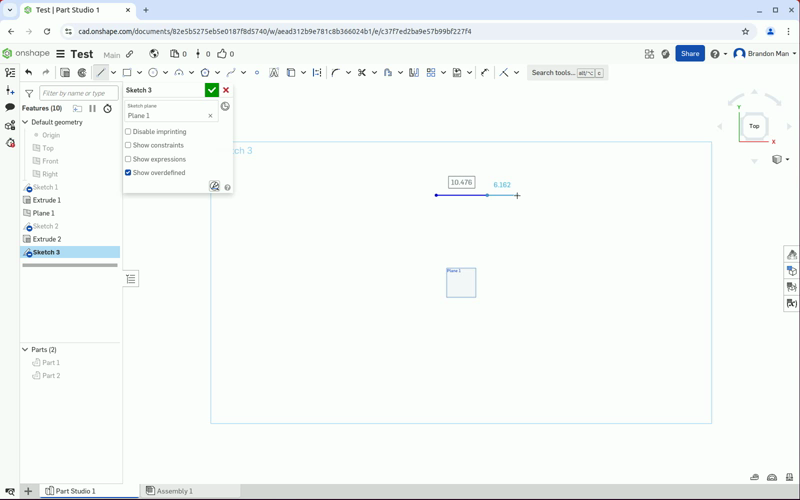
mouse_move(487, 186)
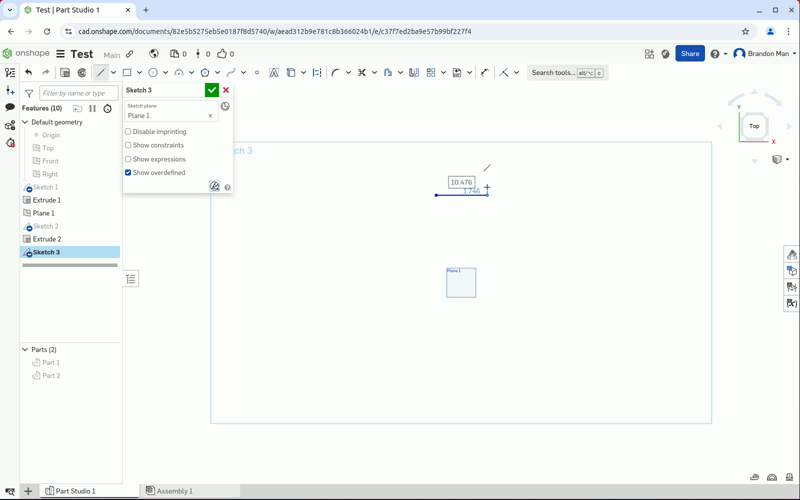
click(487, 186)
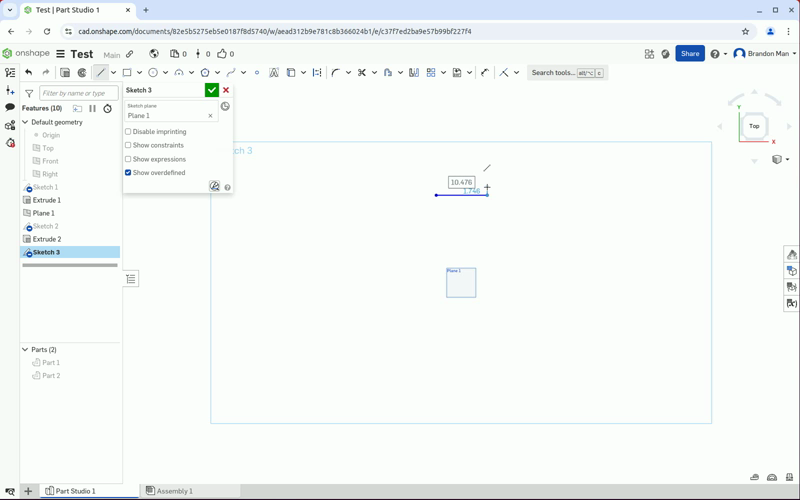
key_up(shift)
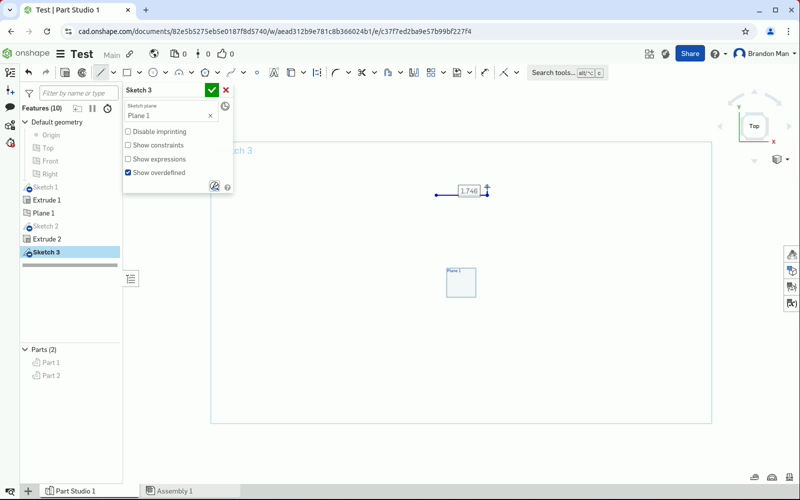
key_down(shift)
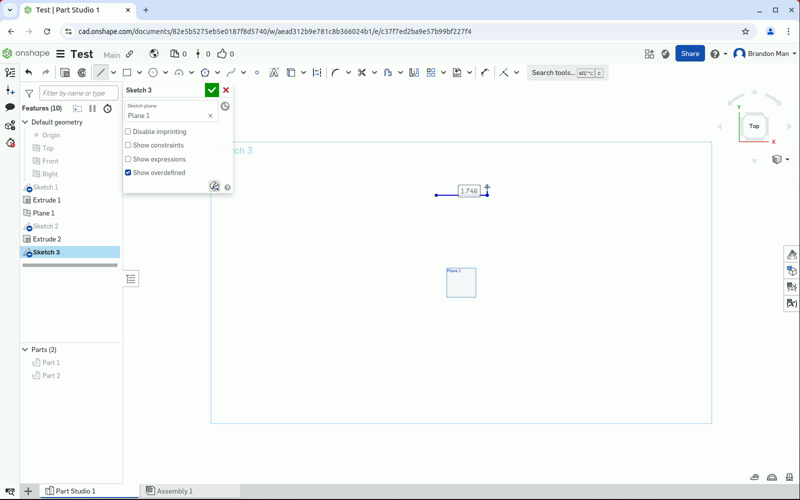
mouse_move(517, 186)
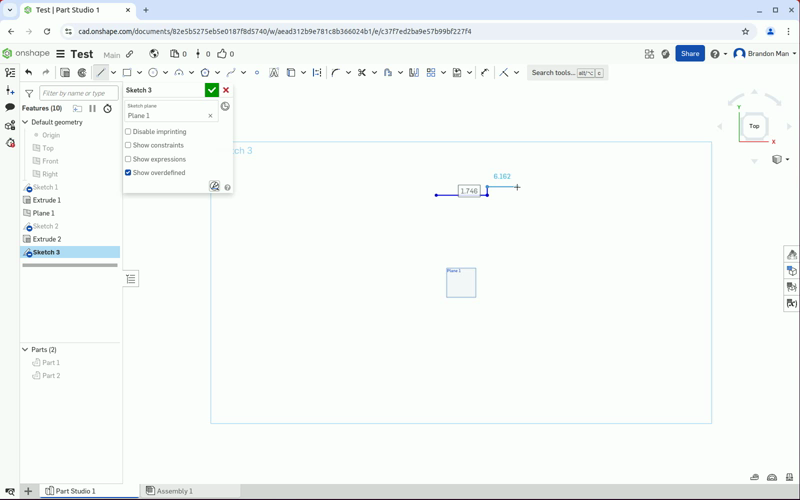
mouse_move(436, 186)
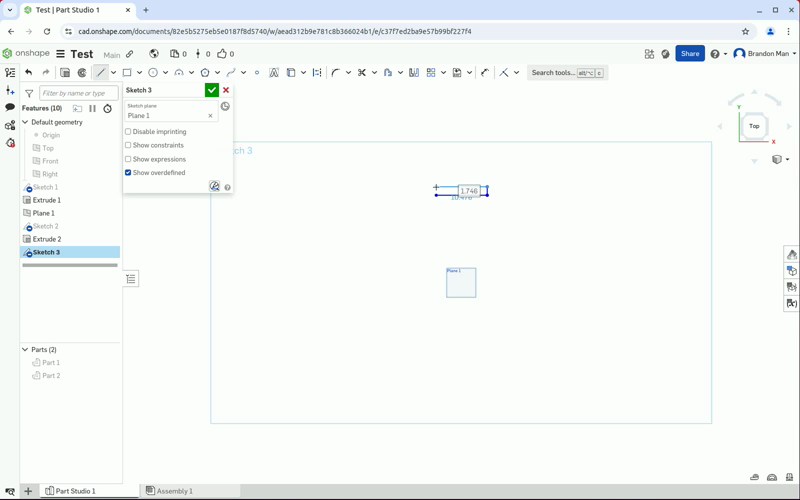
click(436, 186)
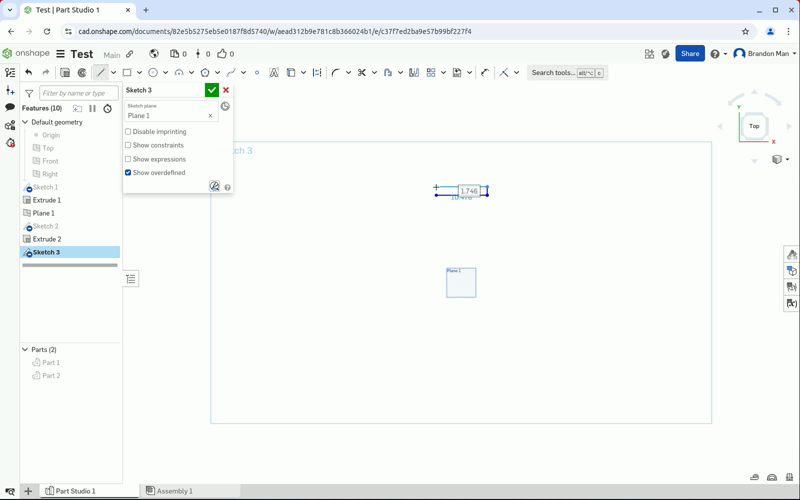
key_up(shift)
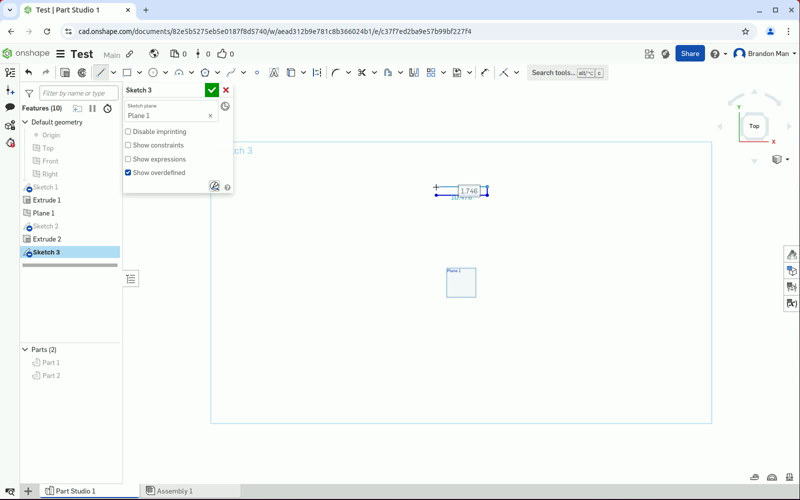
mouse_move(466, 186)
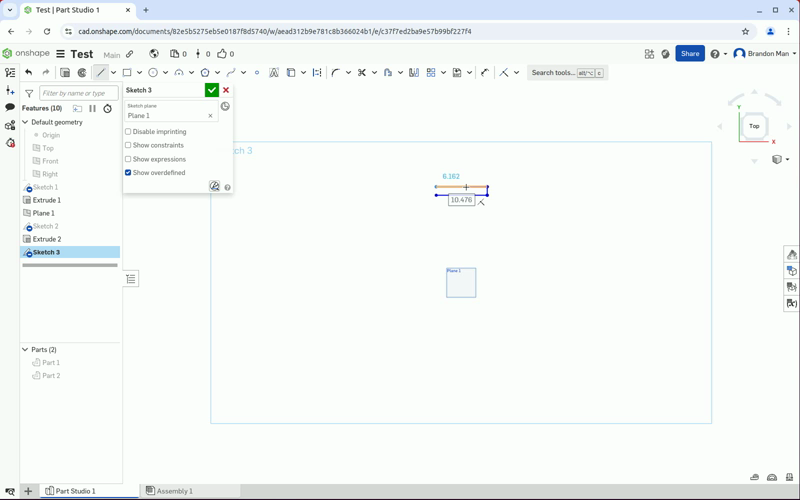
key_down(shift)
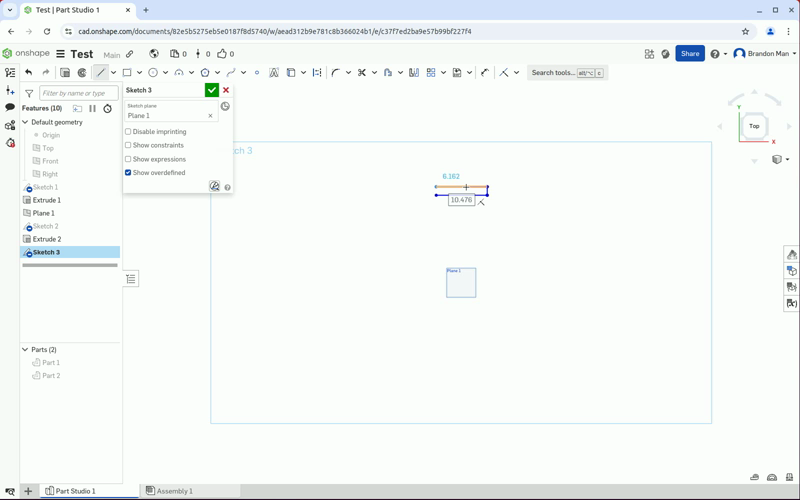
mouse_move(436, 195)
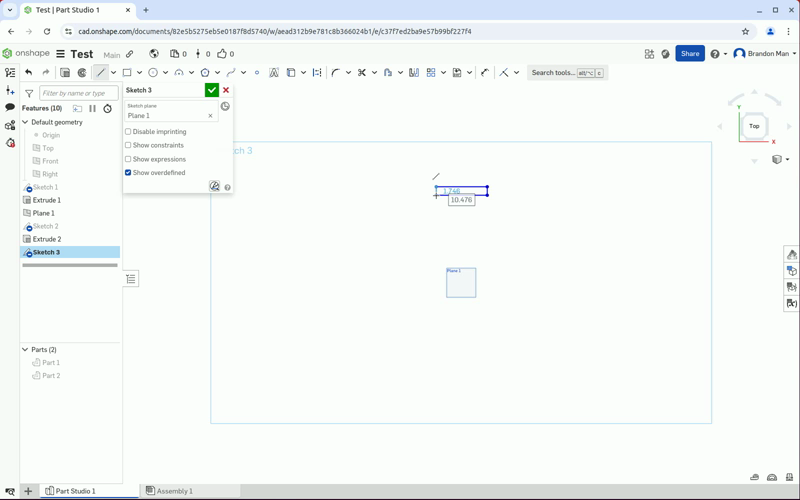
key_up(shift)
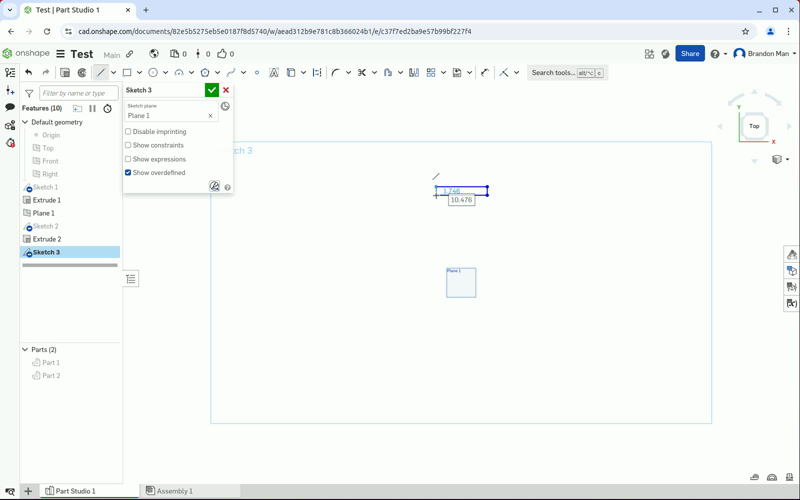
click(436, 195)
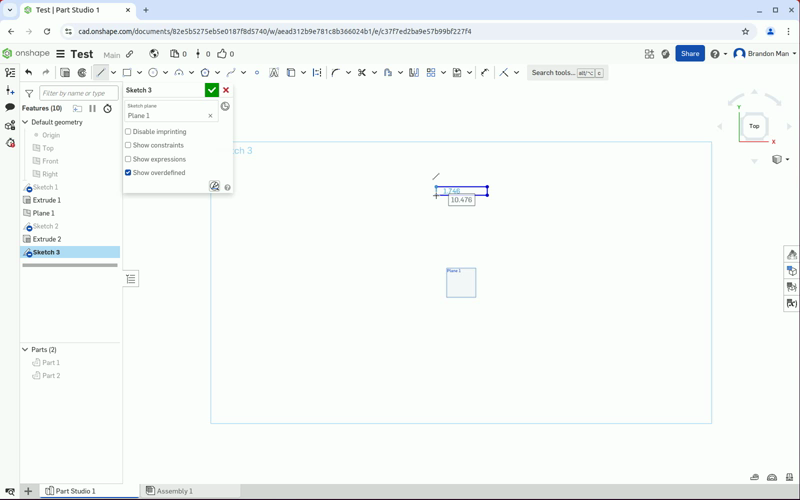
key(esc)
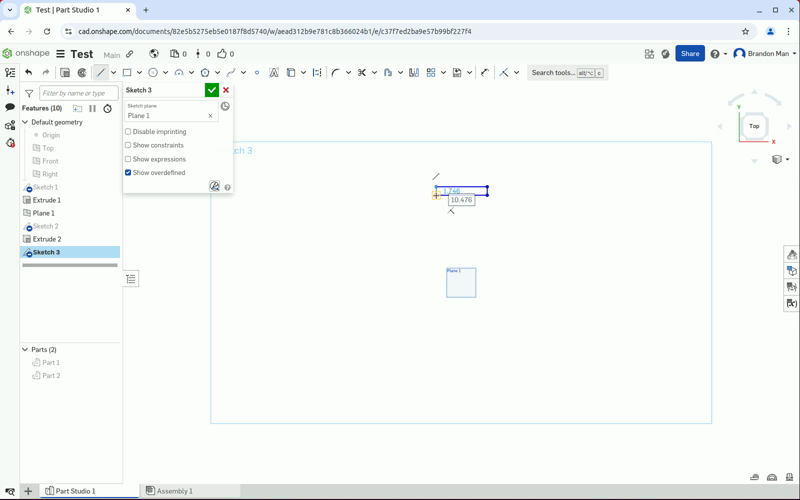
mouse_move(449, 192)
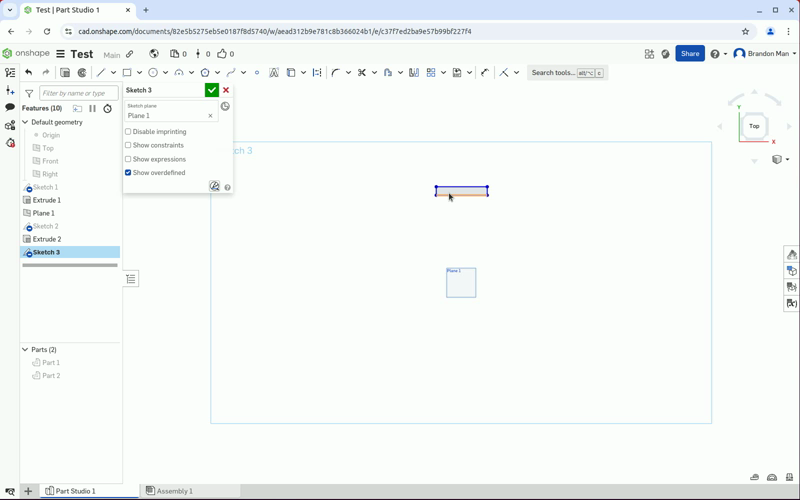
scroll(6)
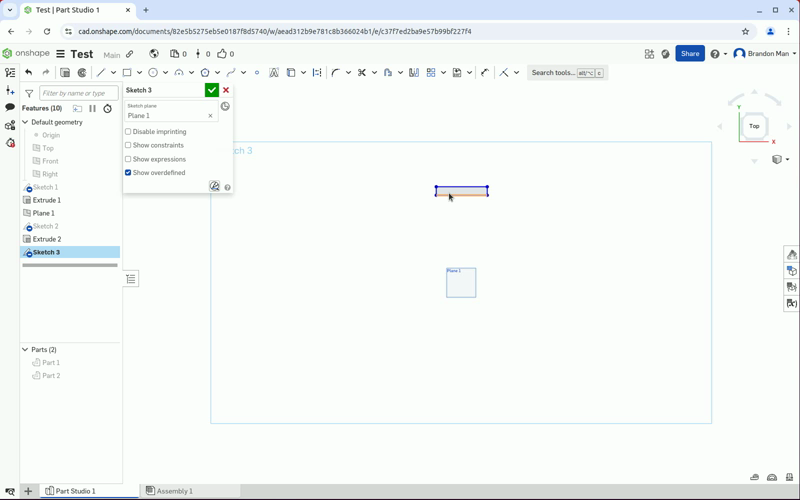
scroll(6)
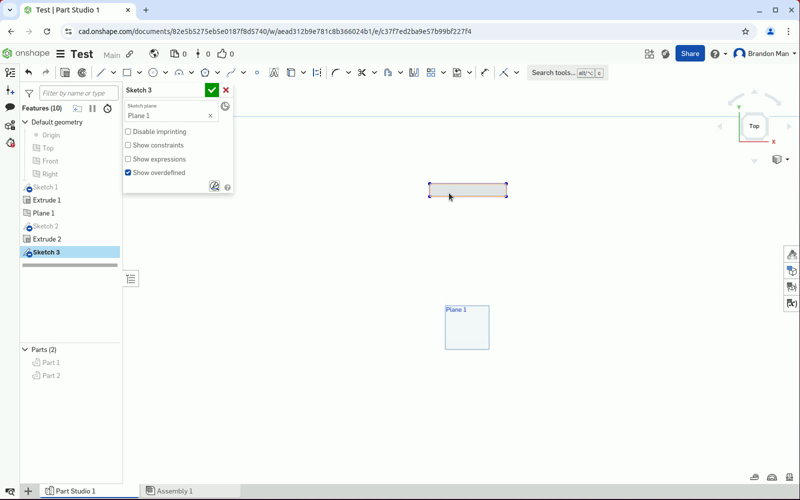
scroll(6)
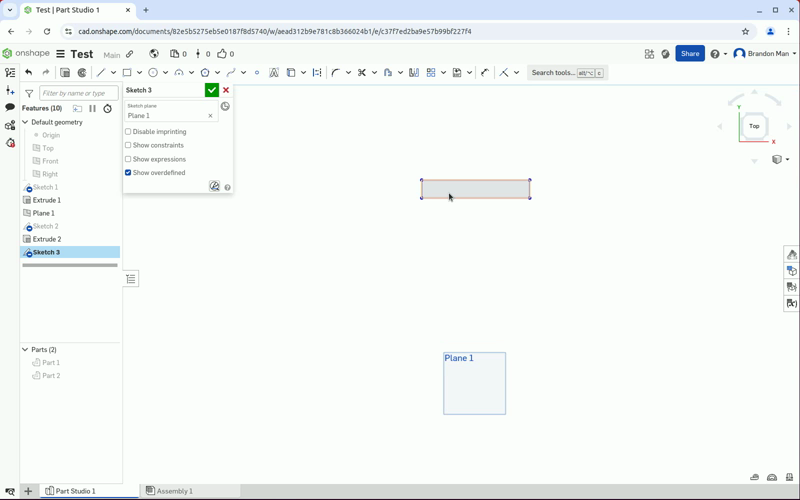
scroll(6)
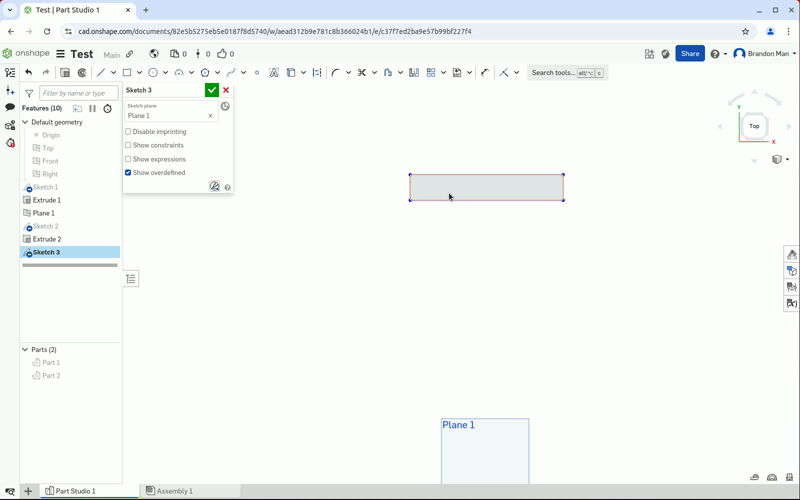
scroll(6)
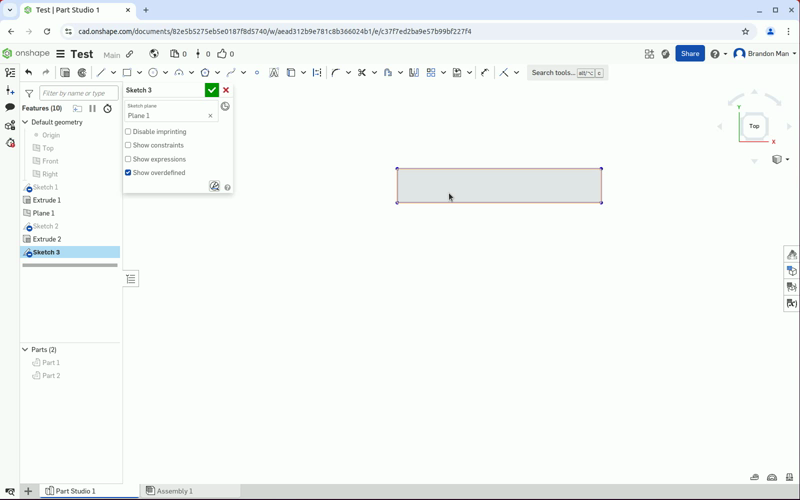
scroll(6)
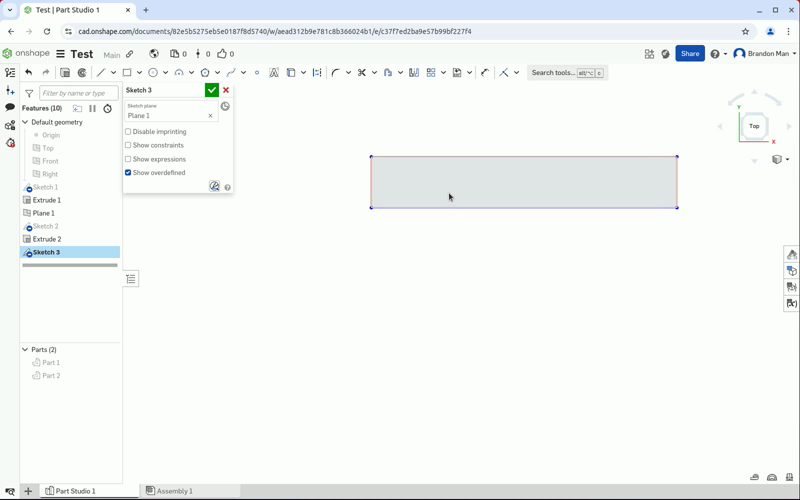
scroll(6)
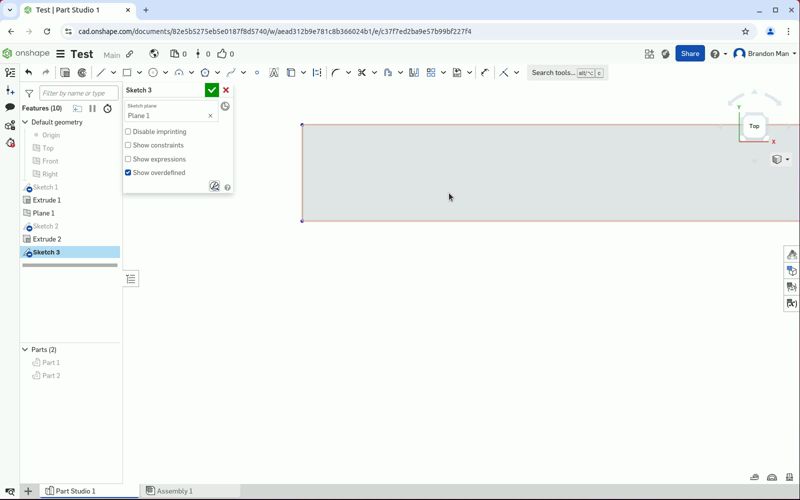
click(449, 192)
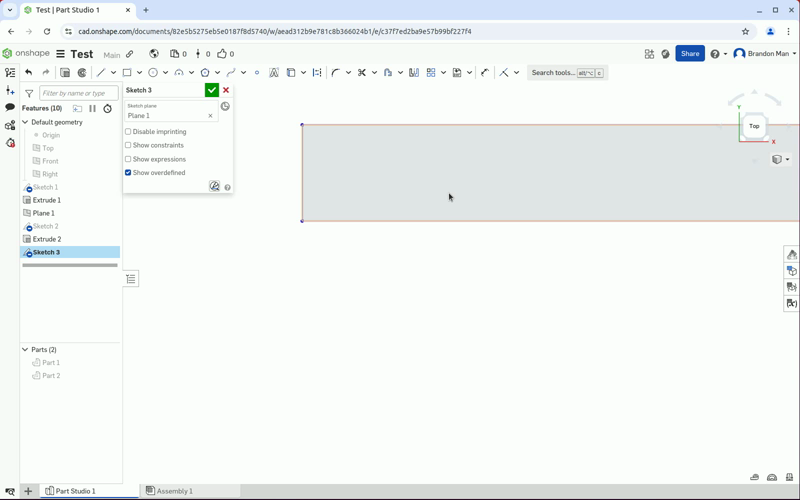
scroll(-6)
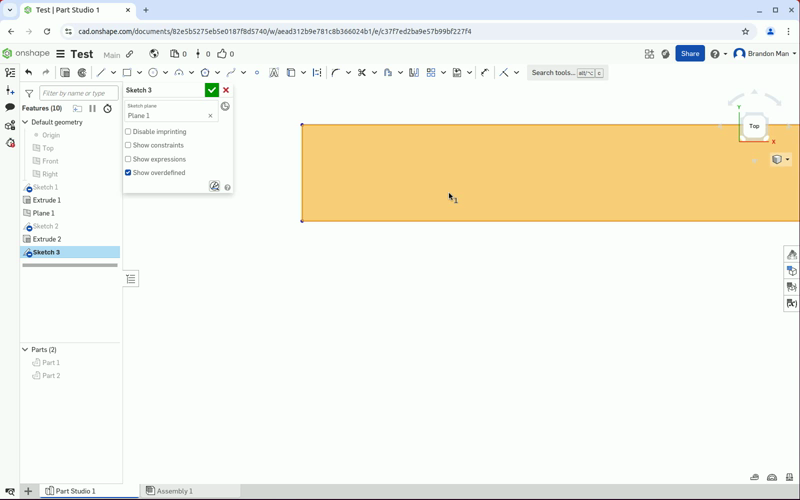
scroll(-6)
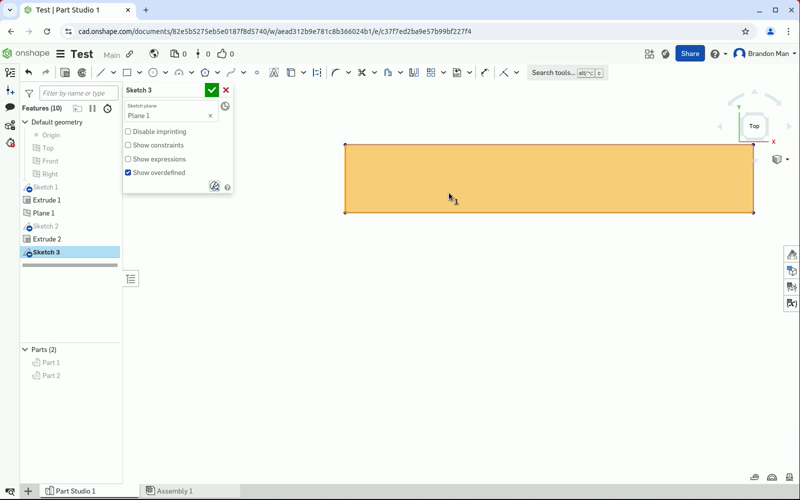
scroll(-6)
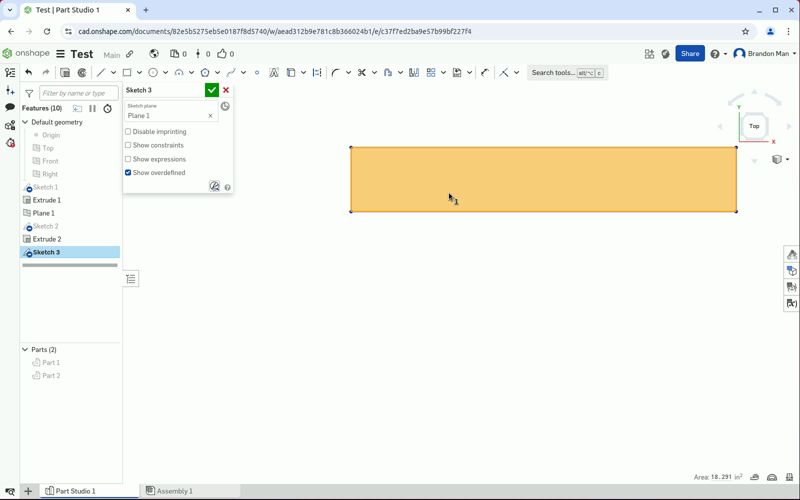
scroll(-6)
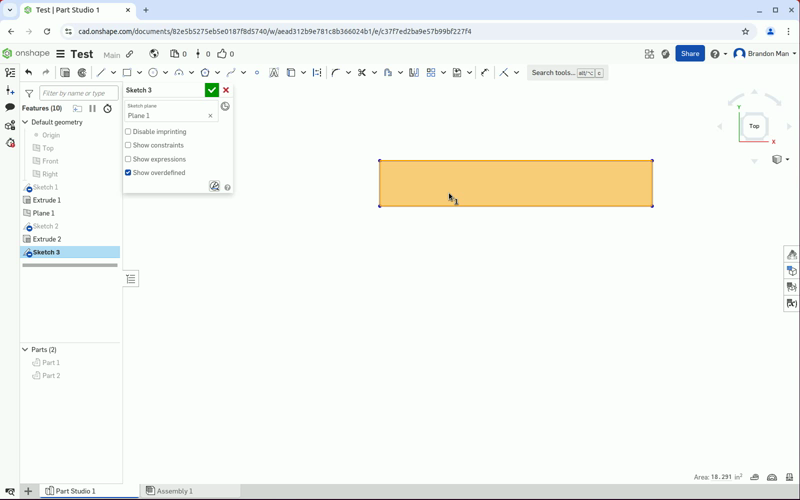
scroll(-6)
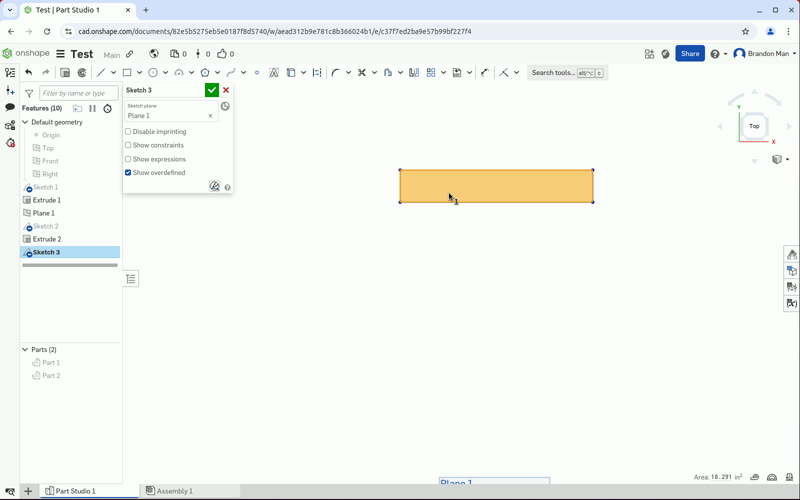
scroll(-6)
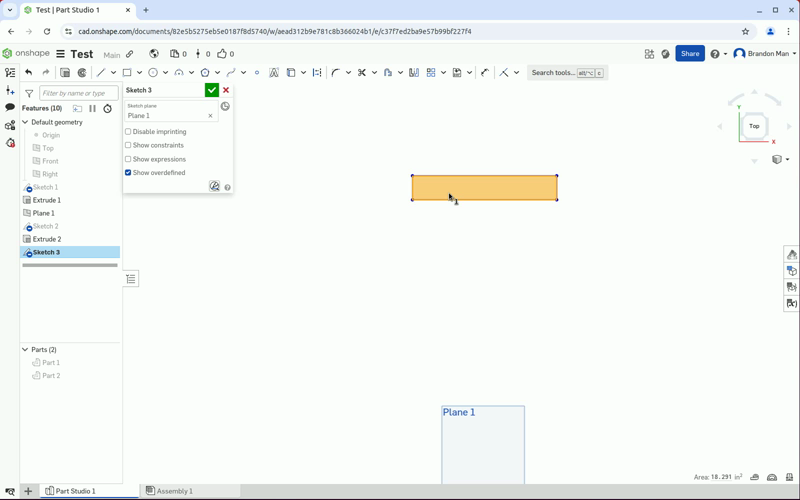
scroll(-6)
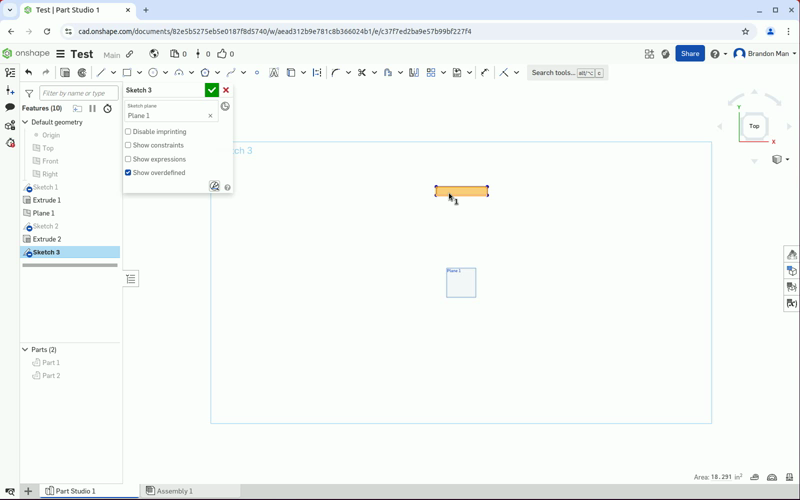
mouse_move(73, 352)
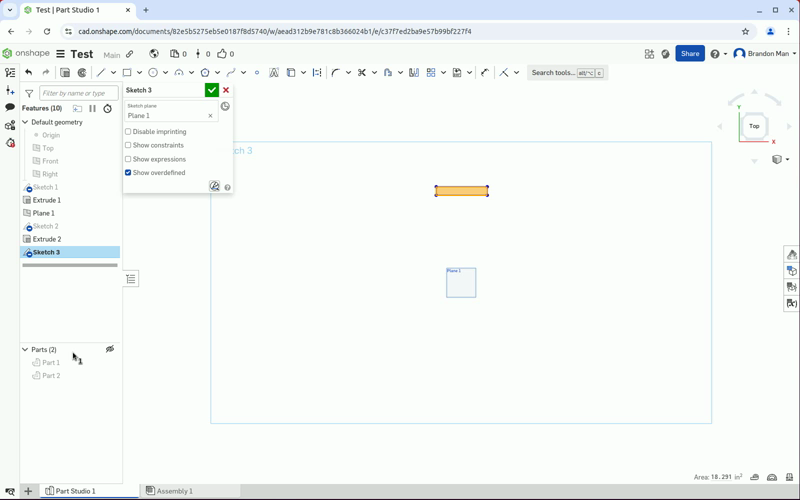
key(shift+y)
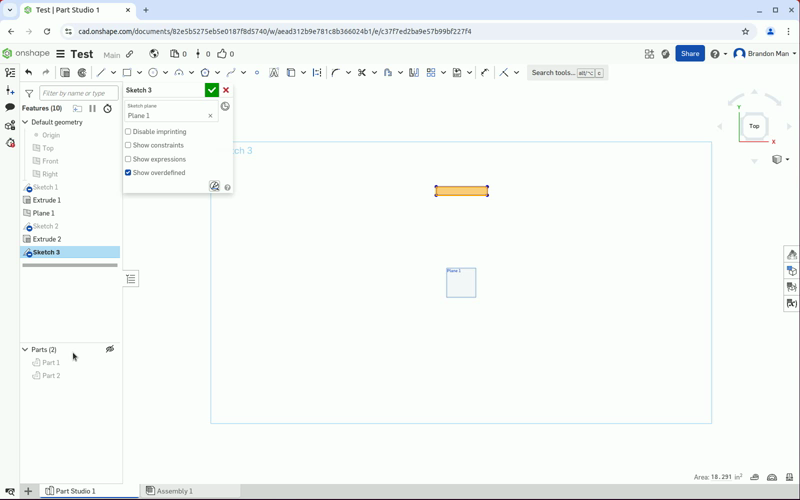
key(shift+e)
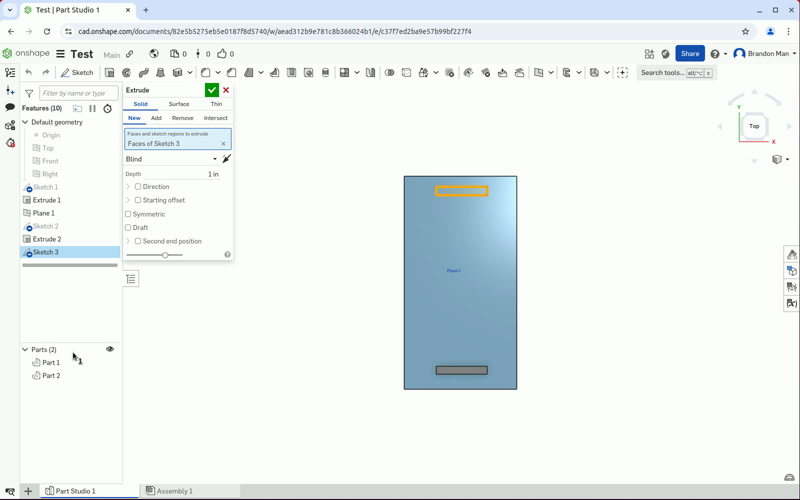
mouse_move(143, 106)
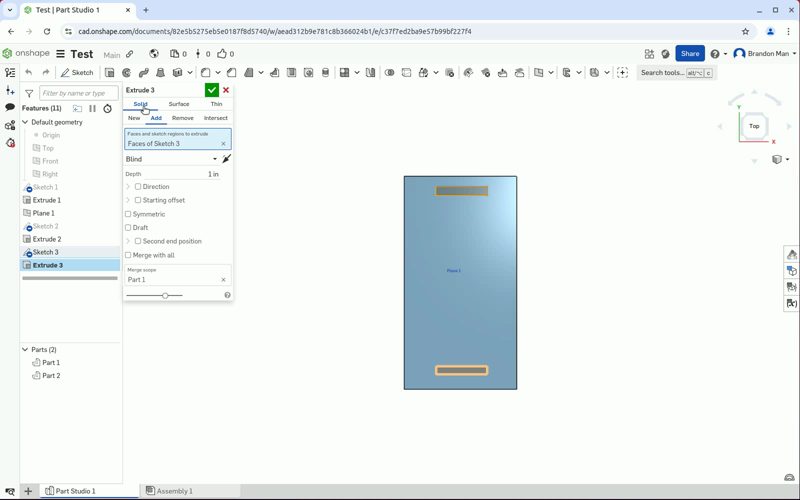
click(143, 106)
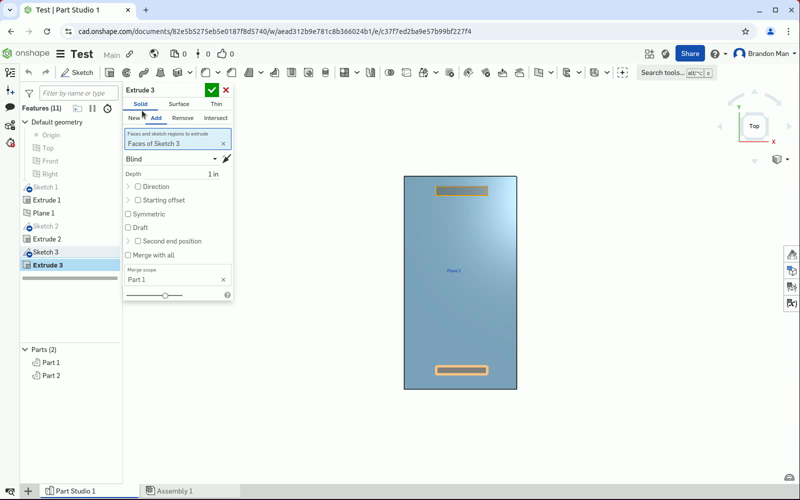
mouse_move(137, 120)
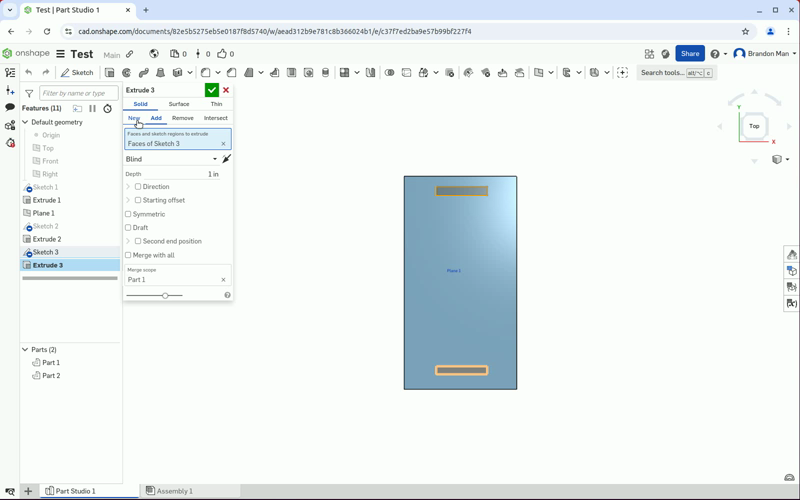
click(137, 120)
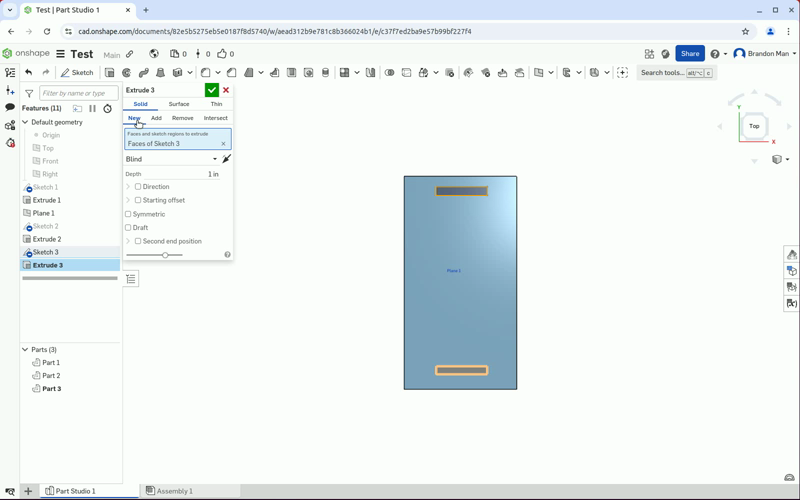
key(tab, 4)
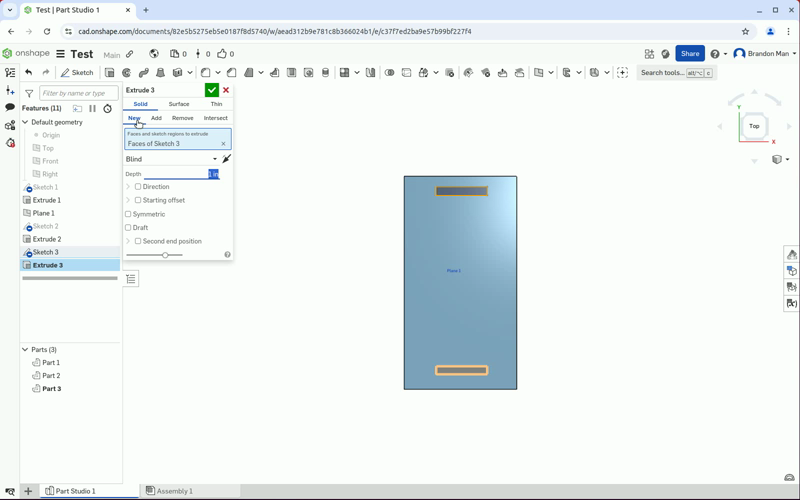
text(1.204)
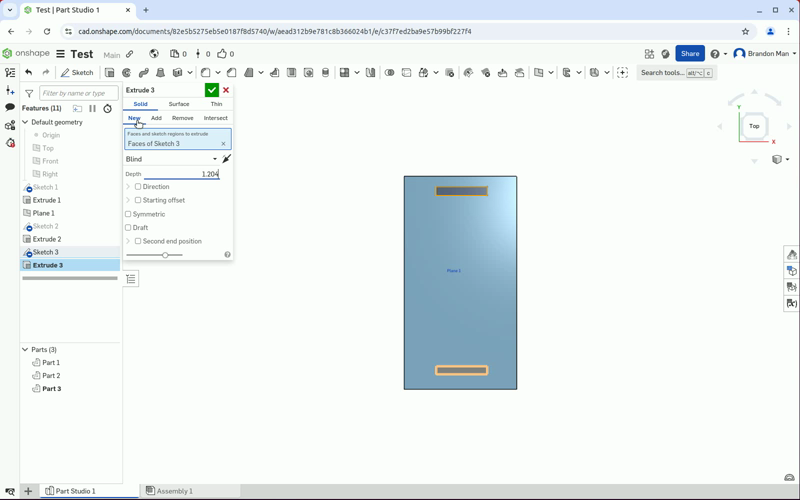
key(enter)
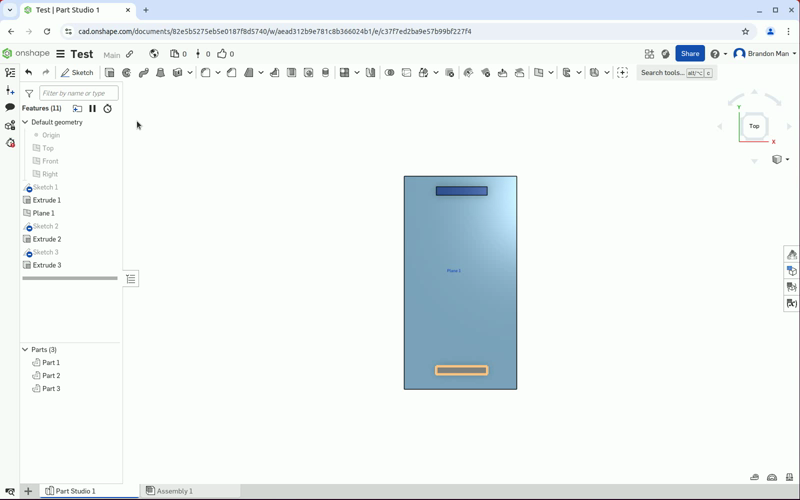
key(shift+h)
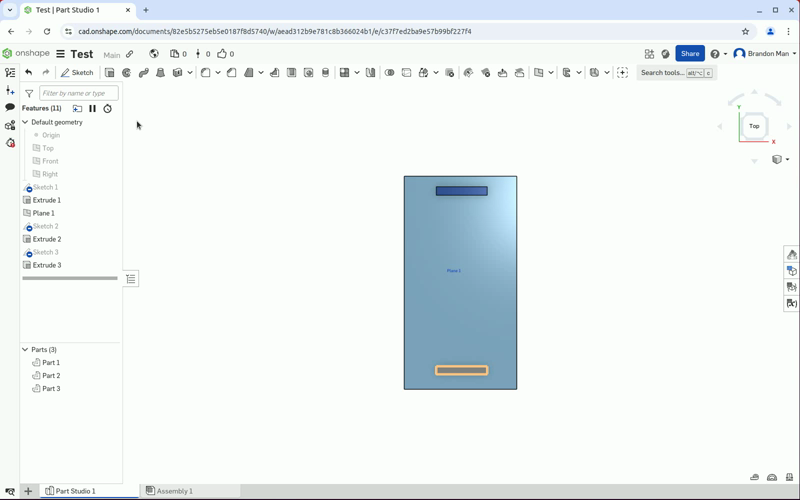
key(shift+h)
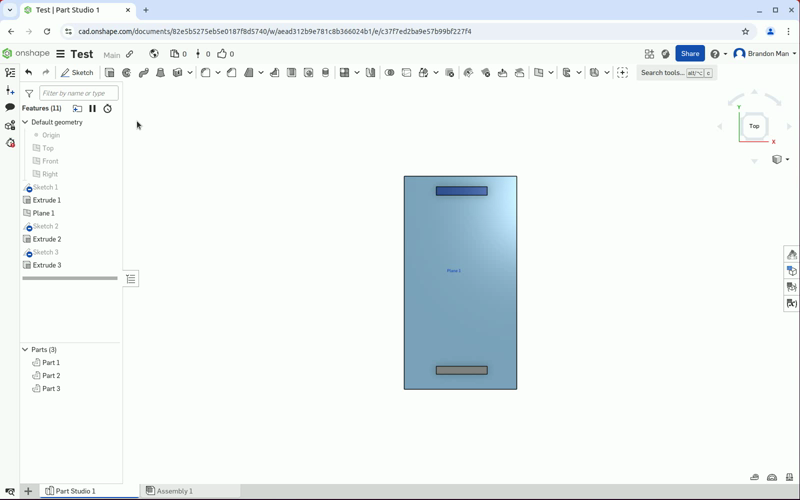
mouse_move(73, 189)
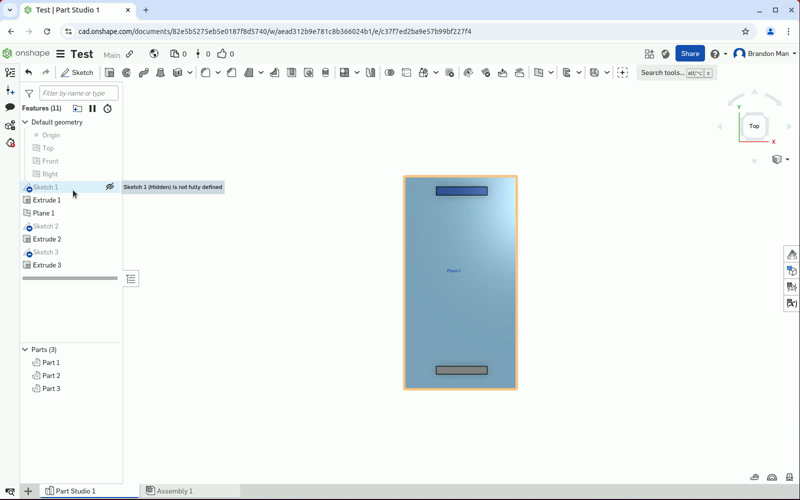
click(73, 189)
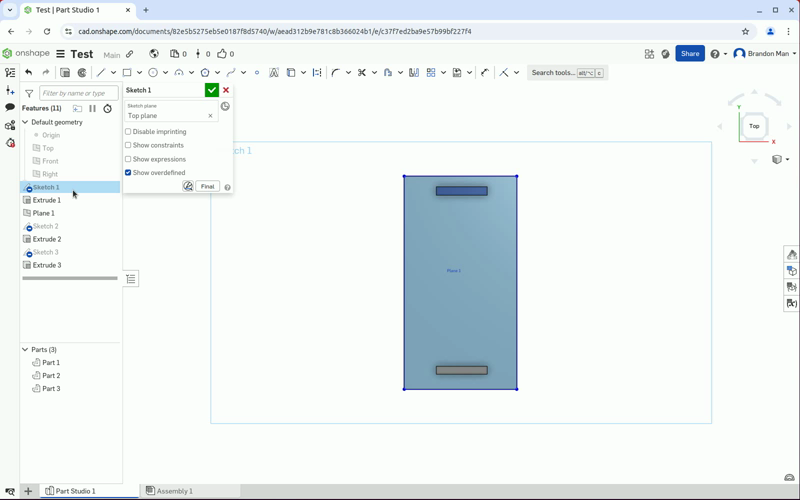
mouse_move(229, 92)
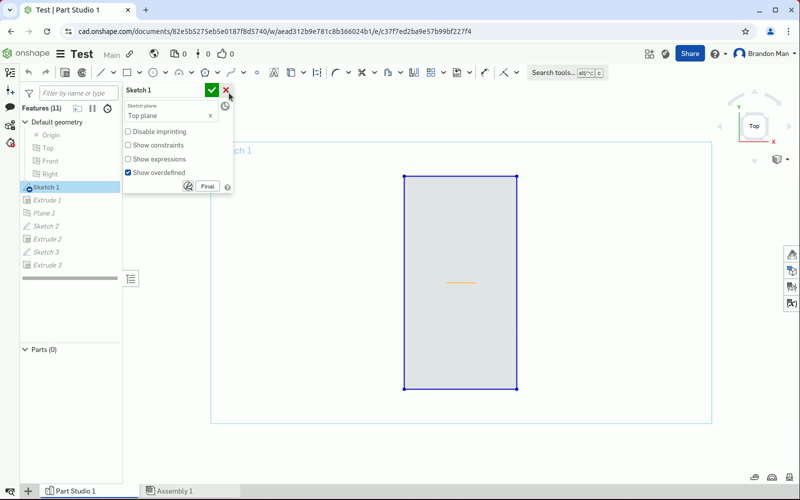
click(229, 92)
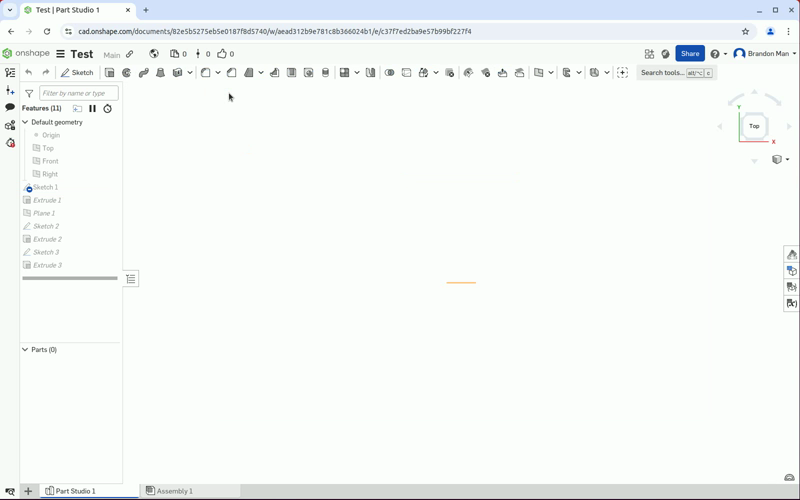
key(shift+s)
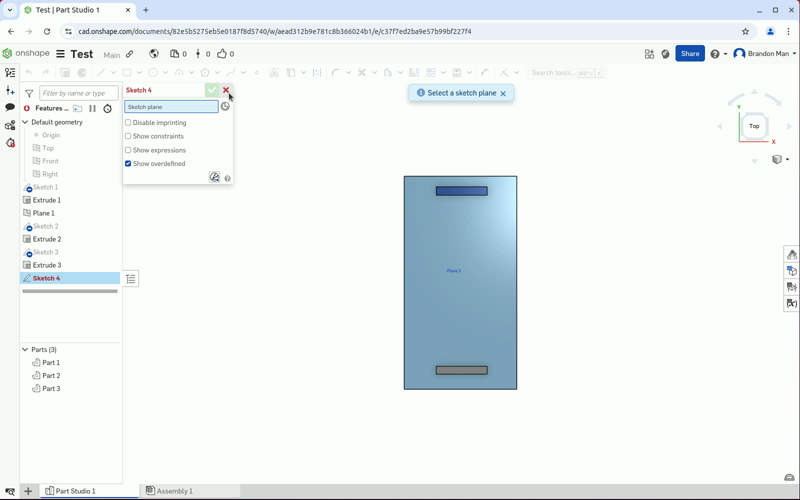
mouse_move(73, 215)
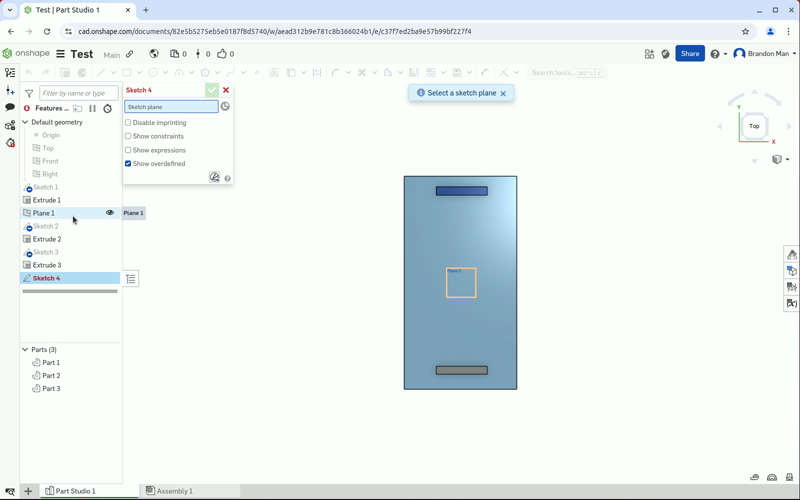
click(73, 215)
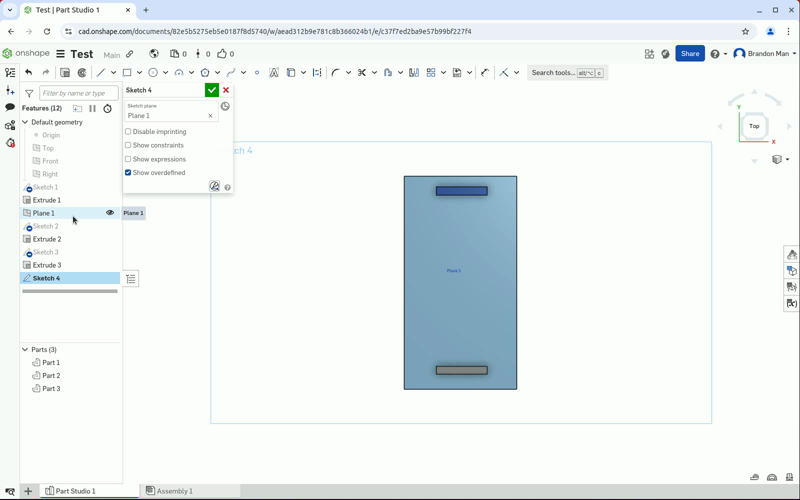
mouse_move(73, 352)
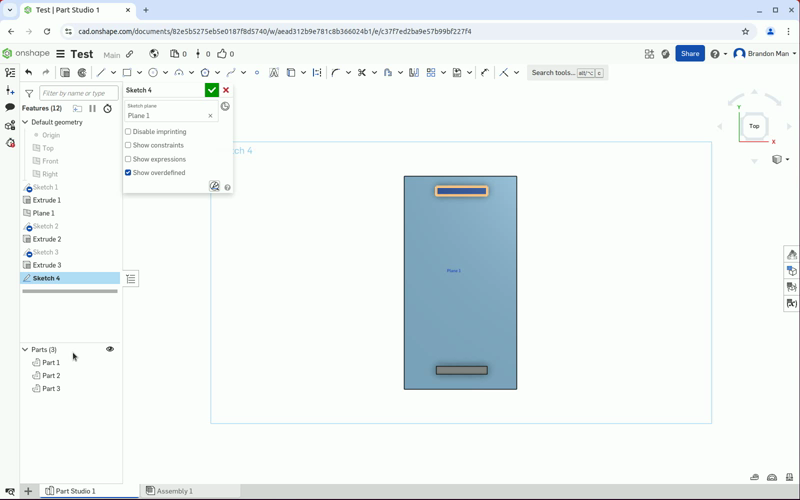
key(y)
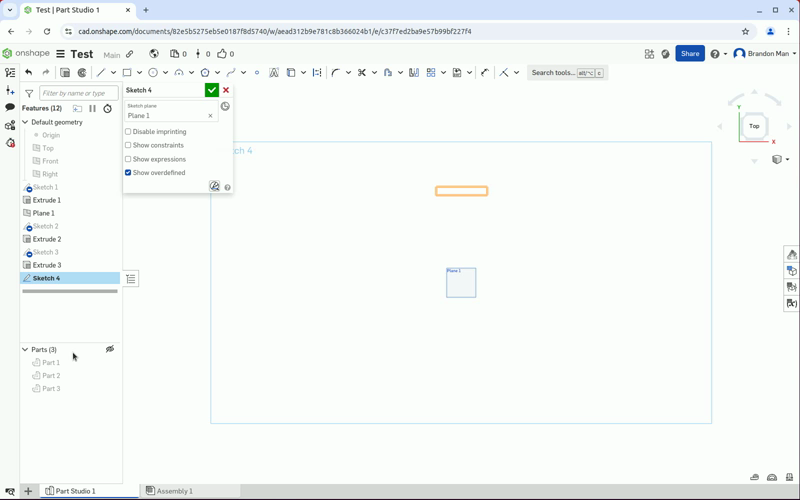
key(l)
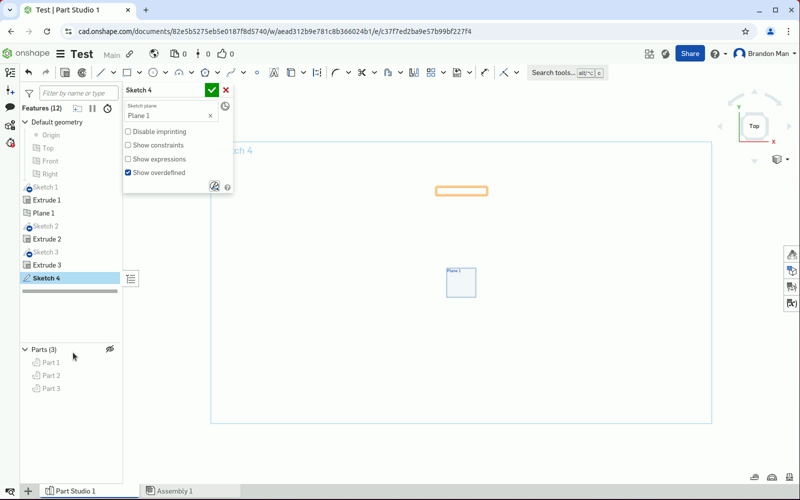
key_down(shift)
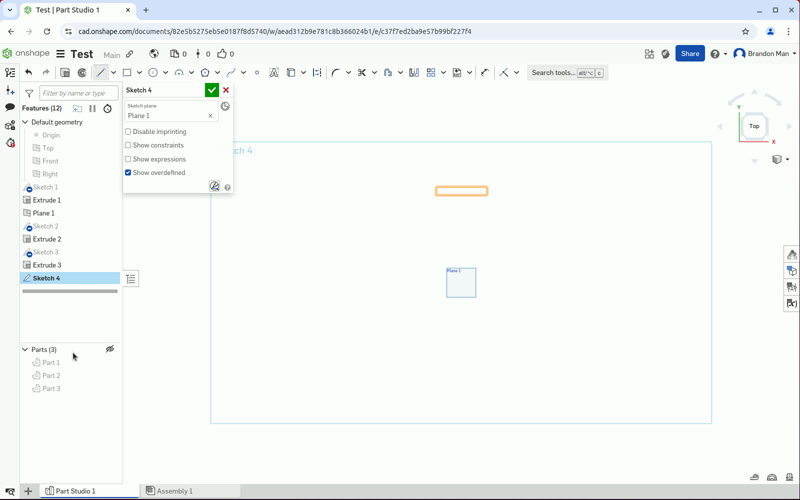
mouse_move(423, 374)
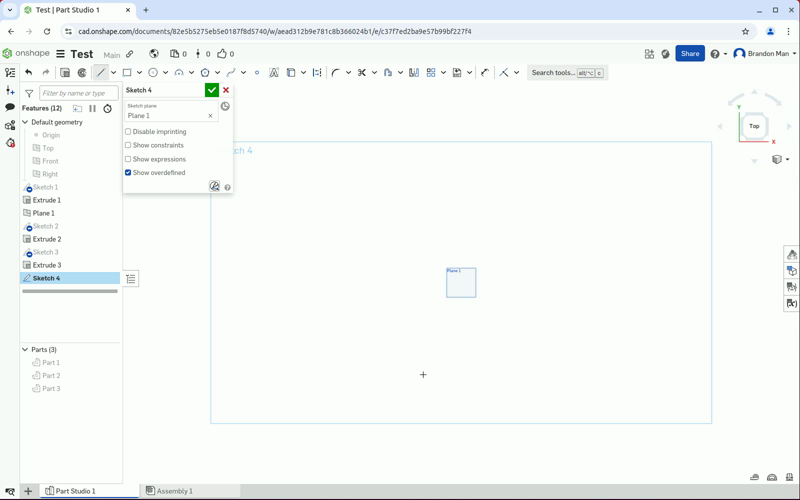
click(423, 374)
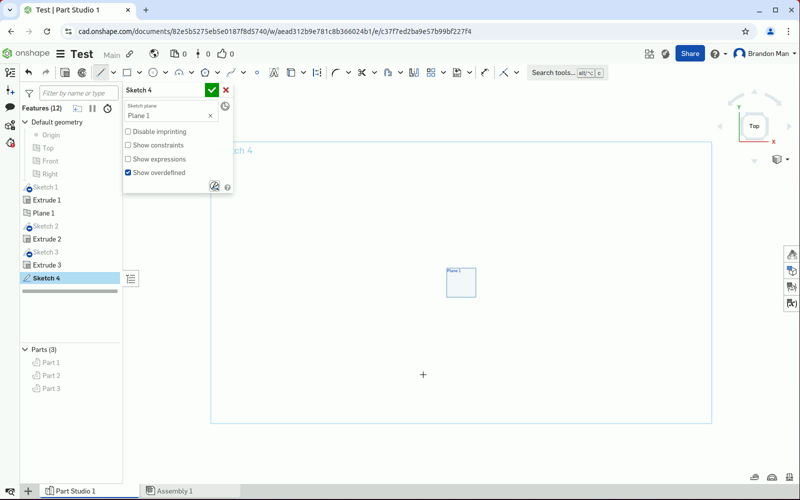
key_up(shift)
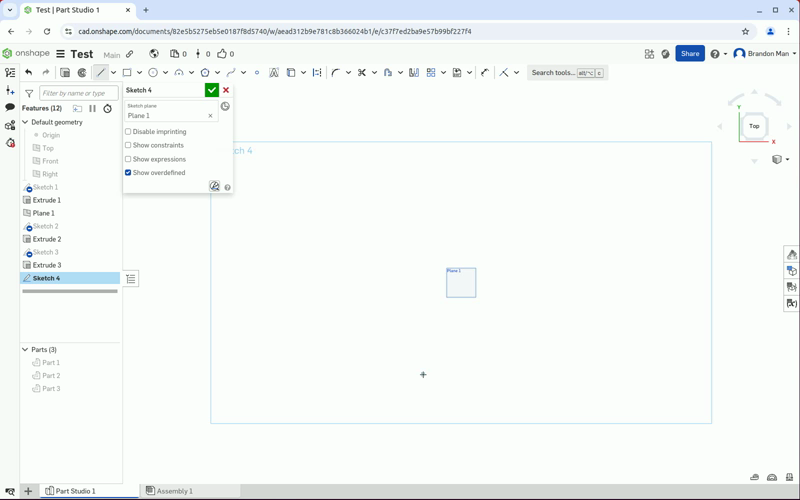
key_down(shift)
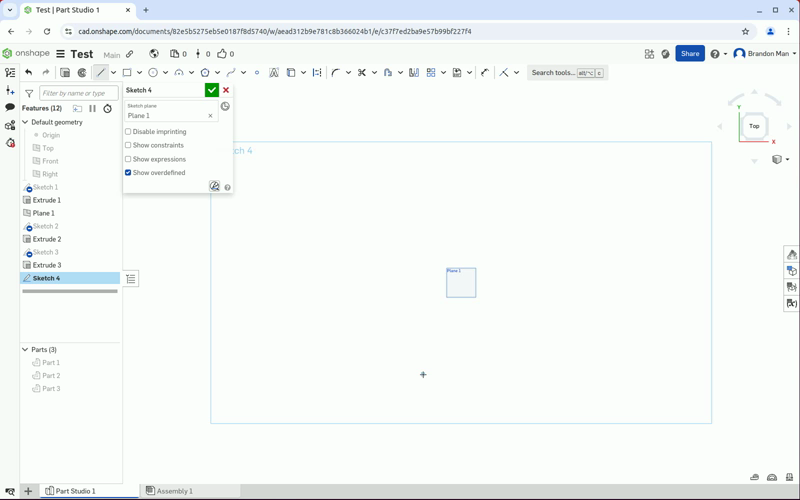
mouse_move(453, 374)
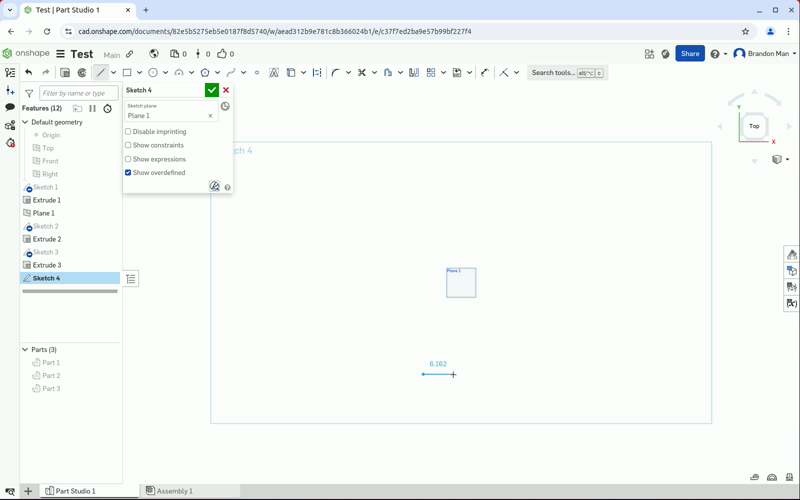
mouse_move(436, 374)
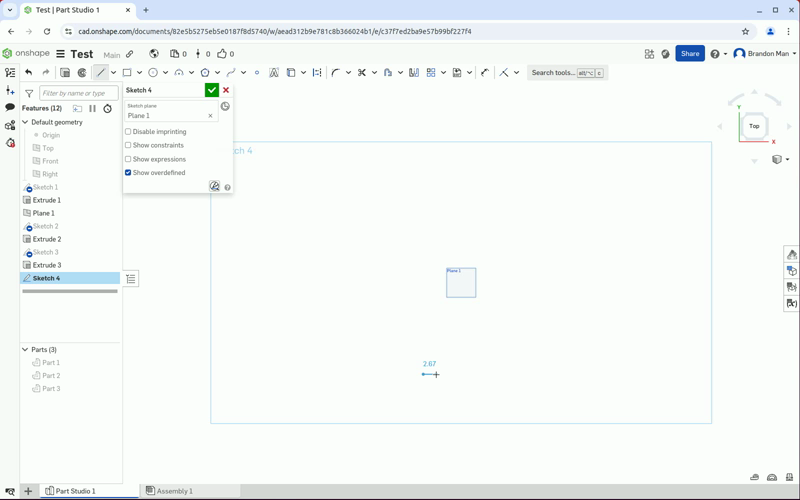
click(436, 374)
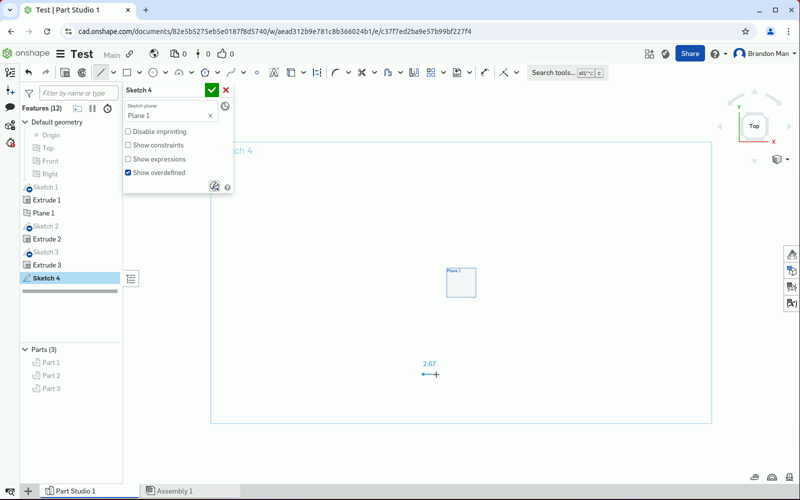
key_up(shift)
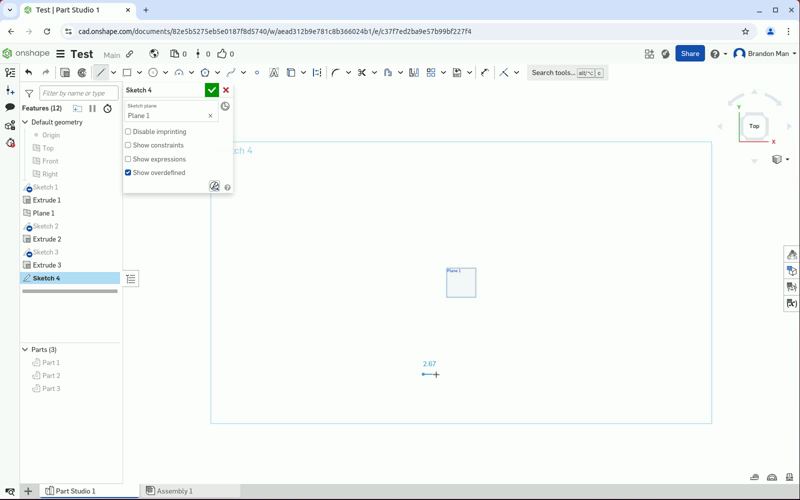
key_down(shift)
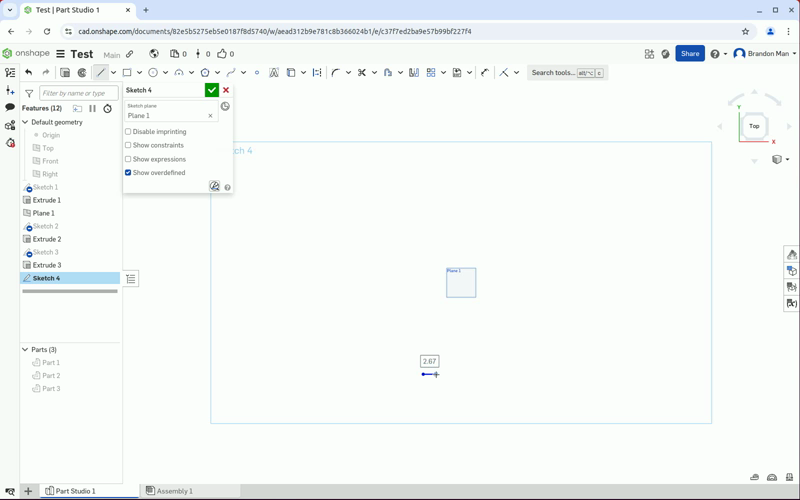
mouse_move(466, 374)
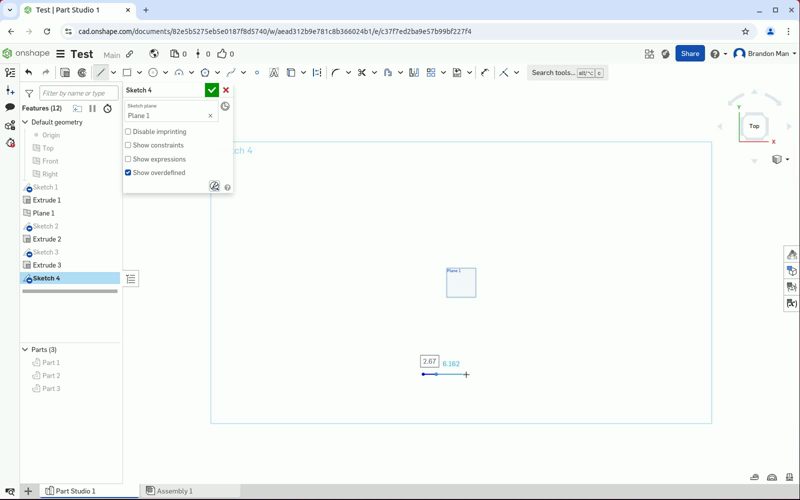
mouse_move(436, 365)
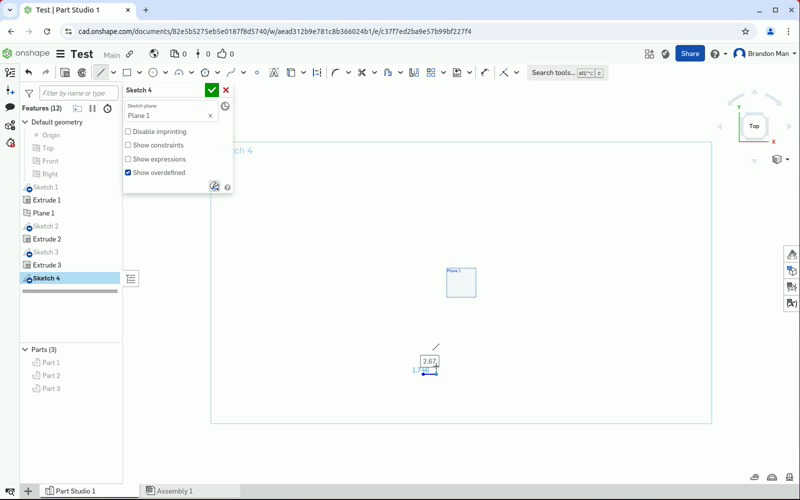
click(436, 365)
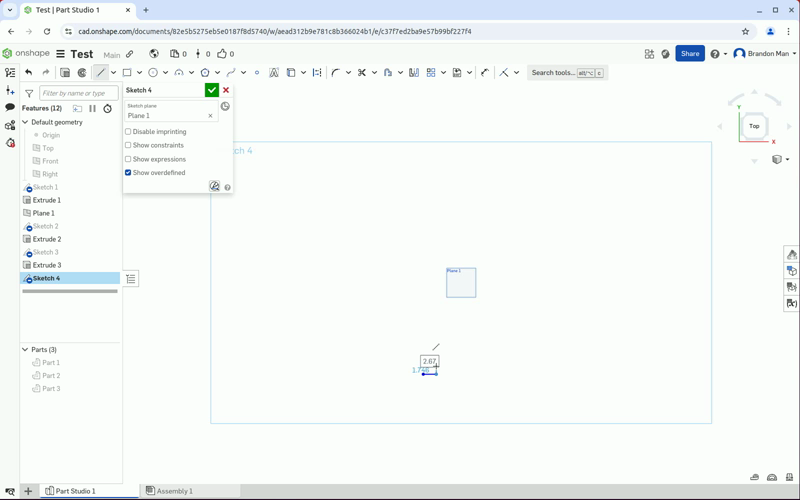
key_up(shift)
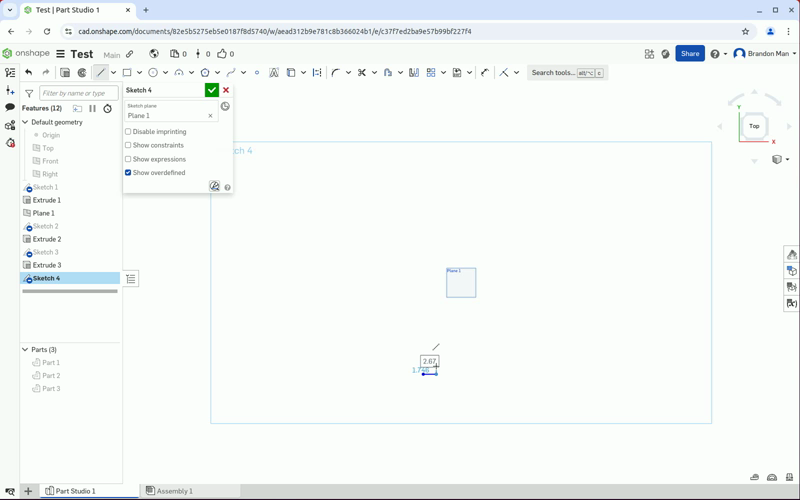
key_down(shift)
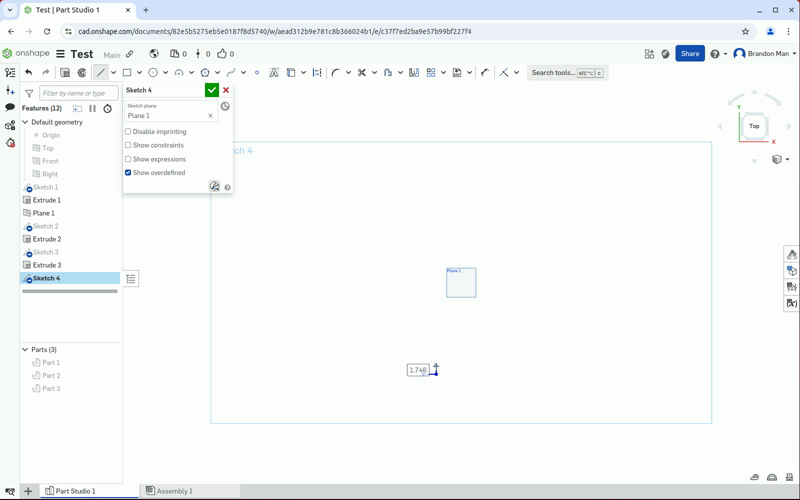
mouse_move(466, 365)
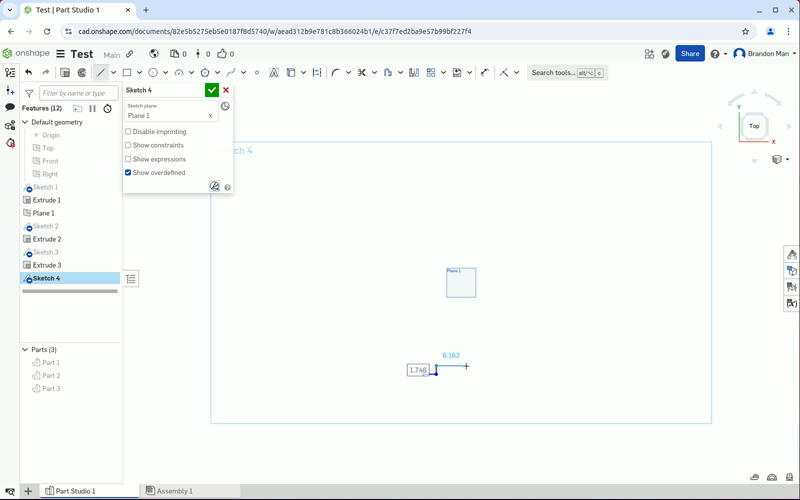
mouse_move(423, 365)
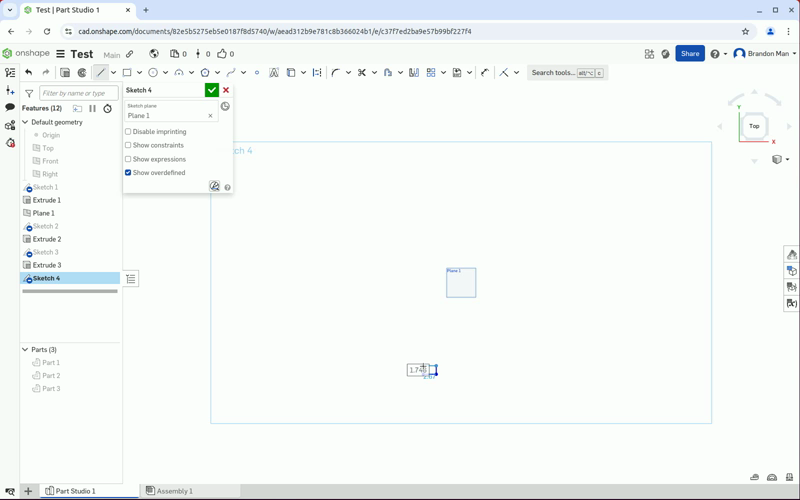
click(423, 365)
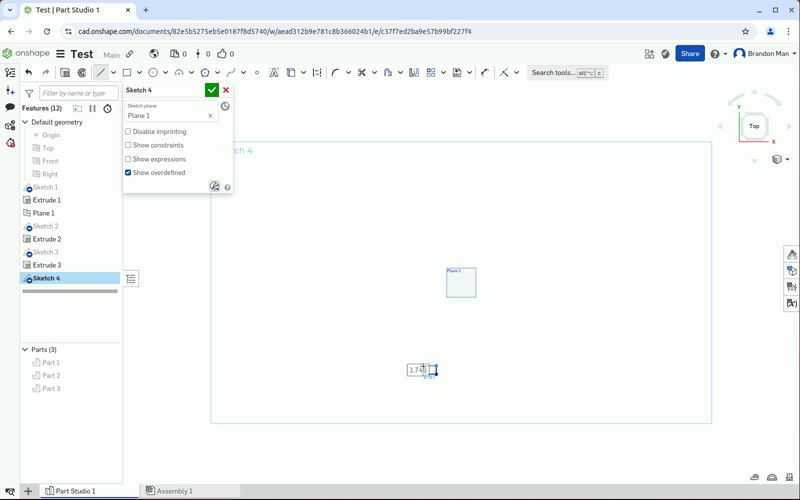
key_up(shift)
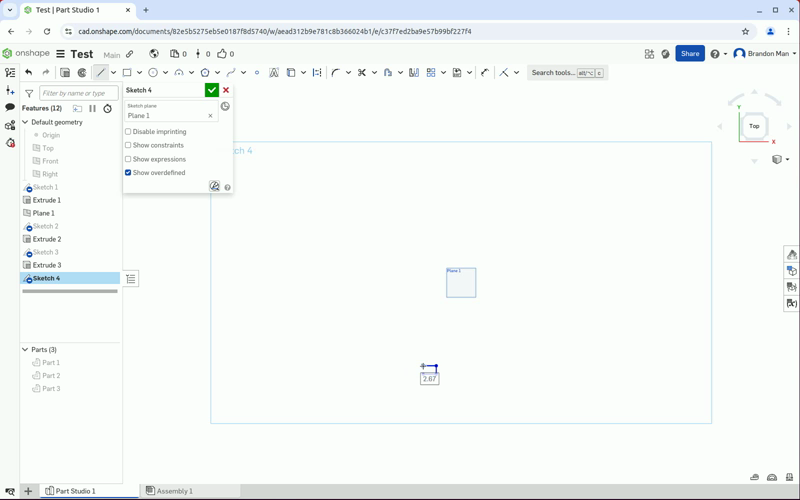
mouse_move(453, 365)
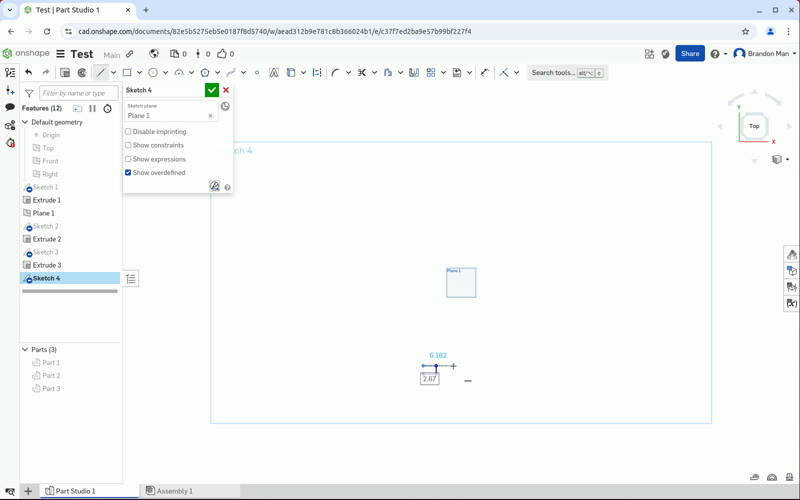
key_down(shift)
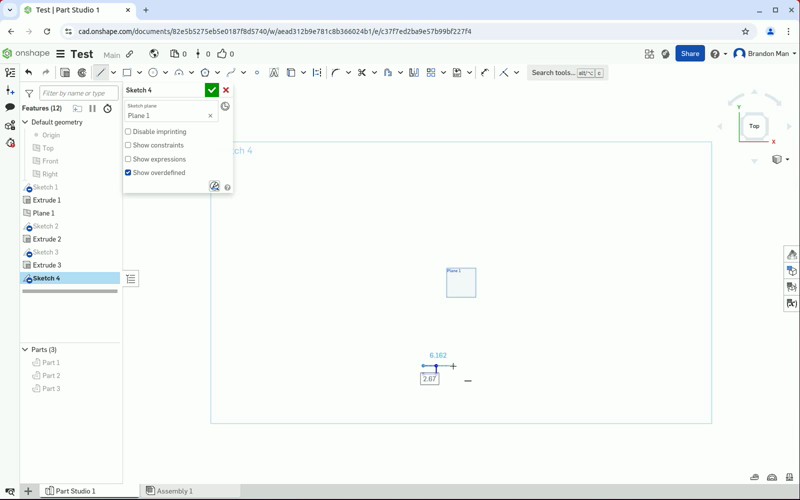
mouse_move(423, 374)
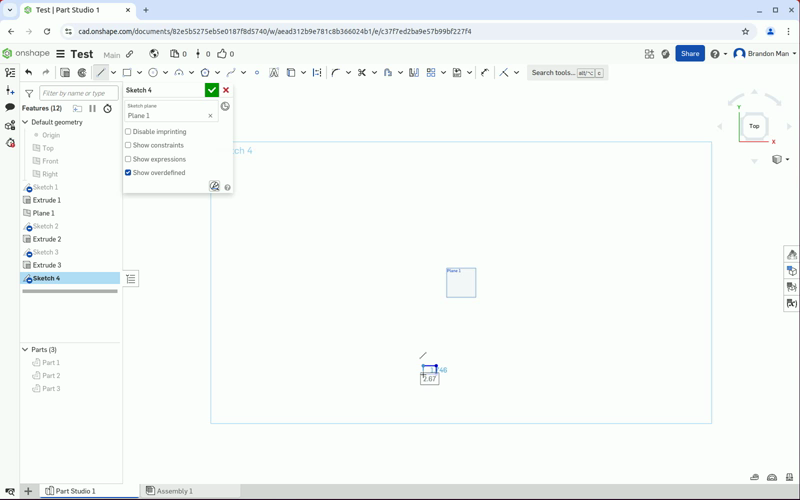
key_up(shift)
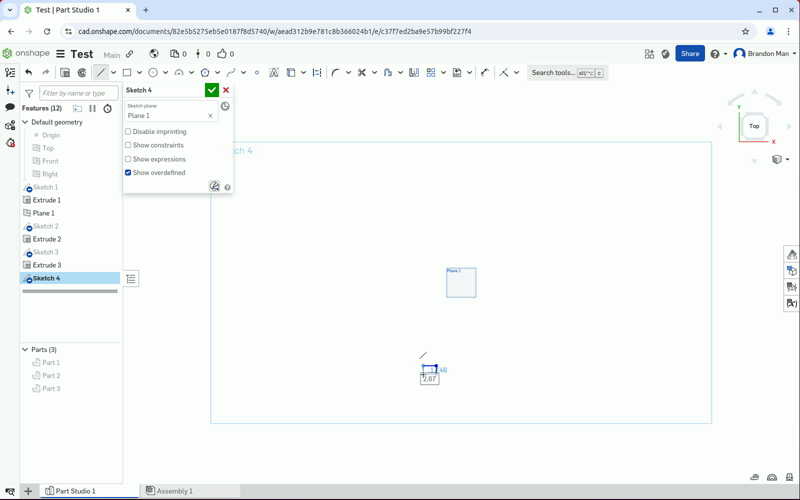
click(423, 374)
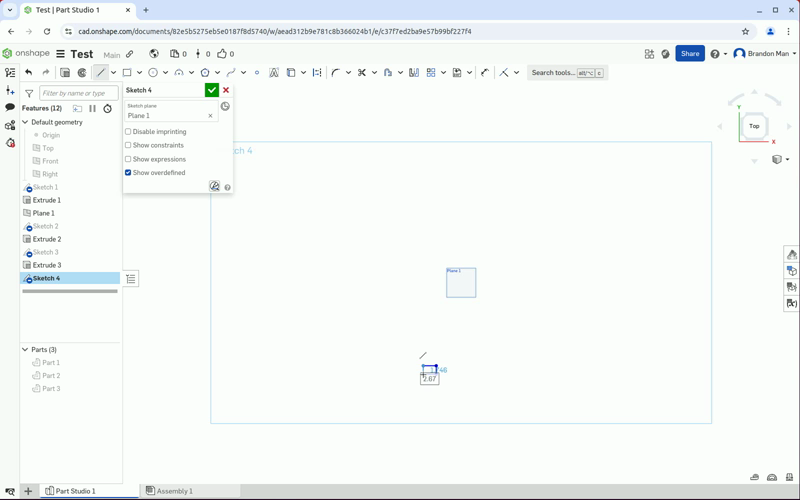
key(esc)
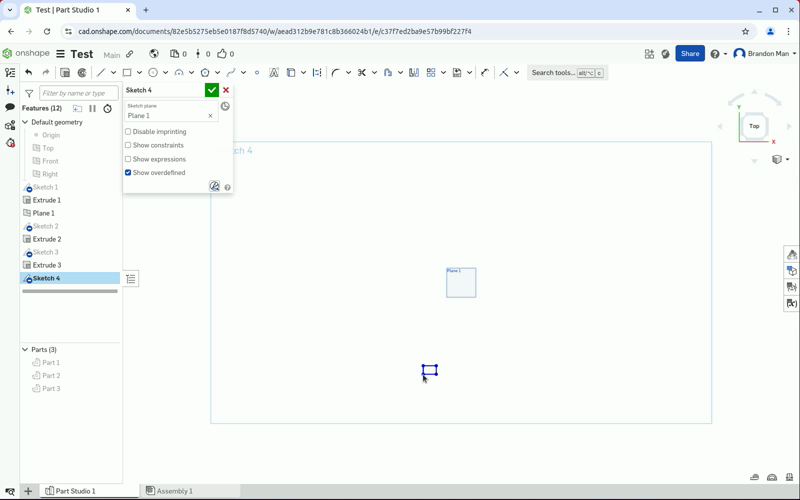
mouse_move(429, 371)
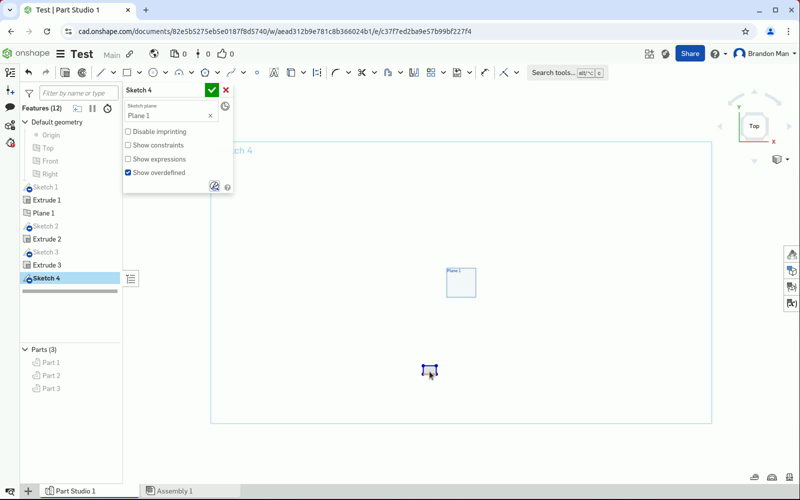
scroll(6)
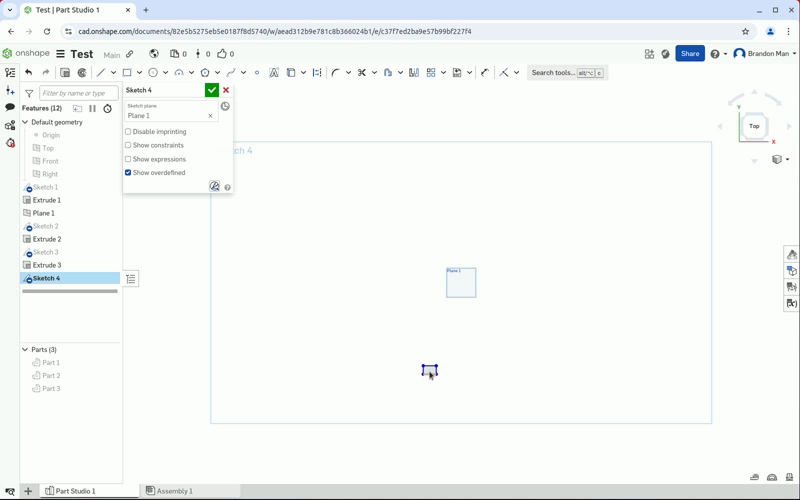
scroll(6)
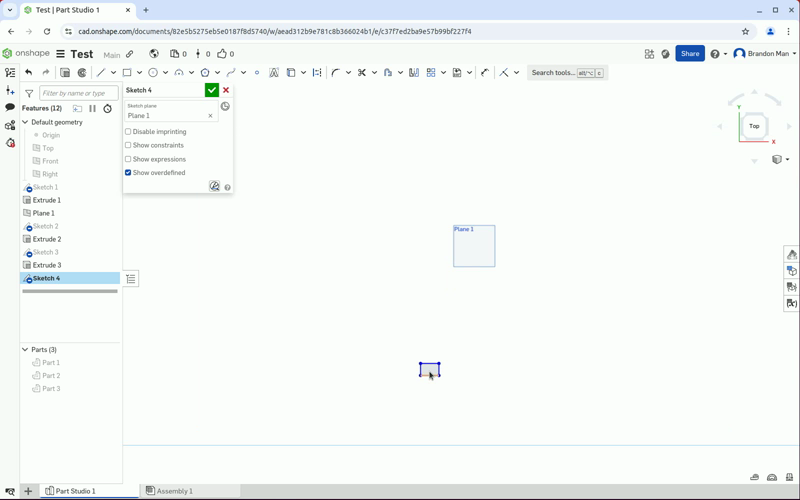
scroll(6)
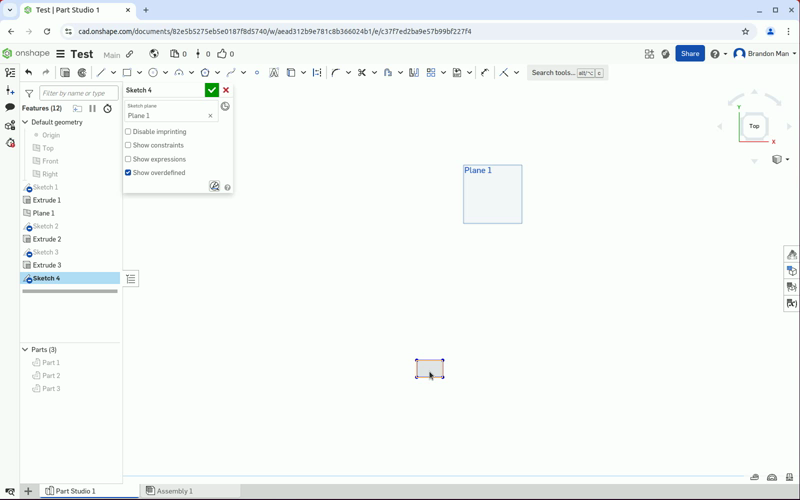
scroll(6)
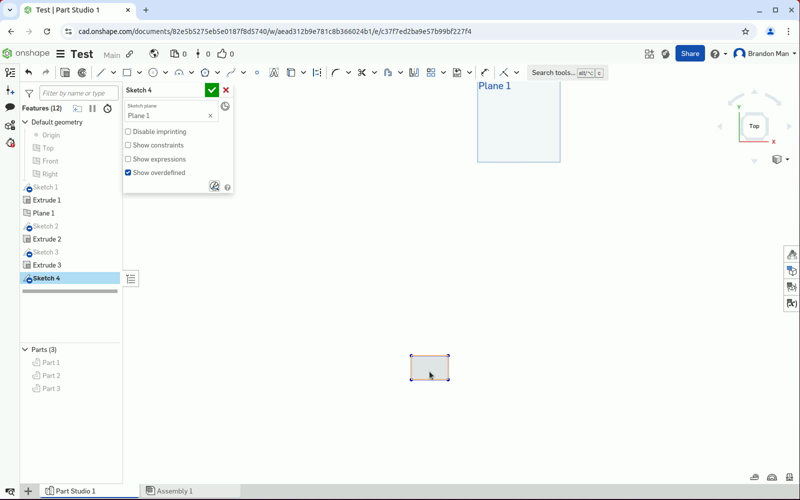
scroll(6)
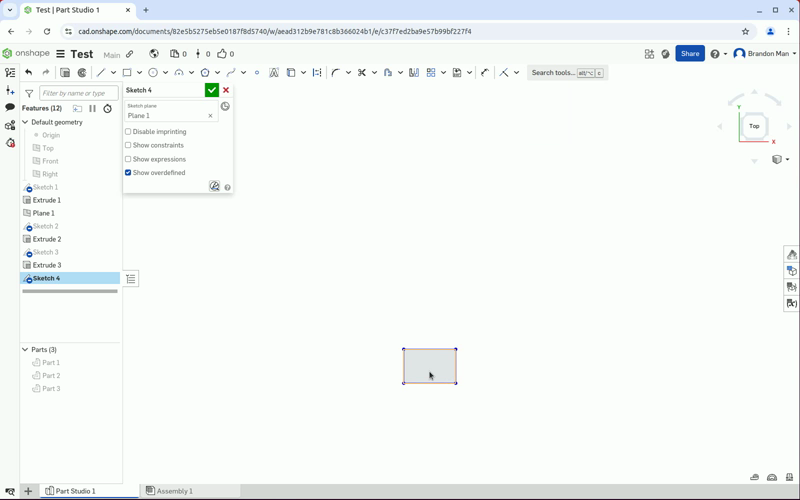
scroll(6)
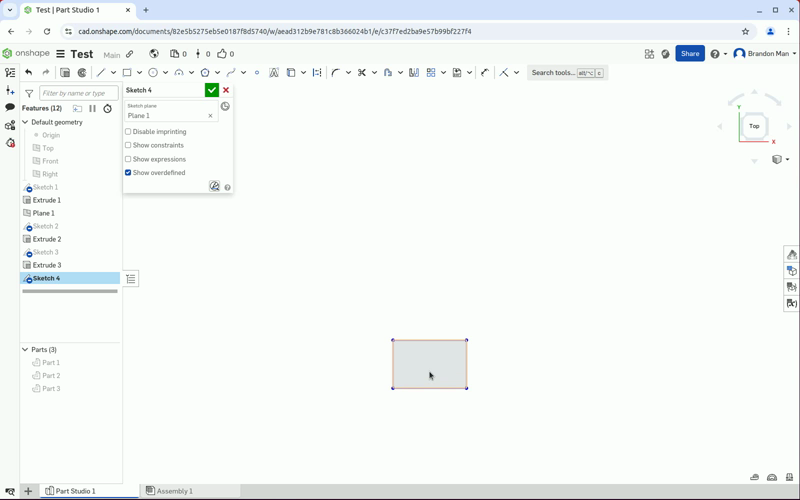
scroll(6)
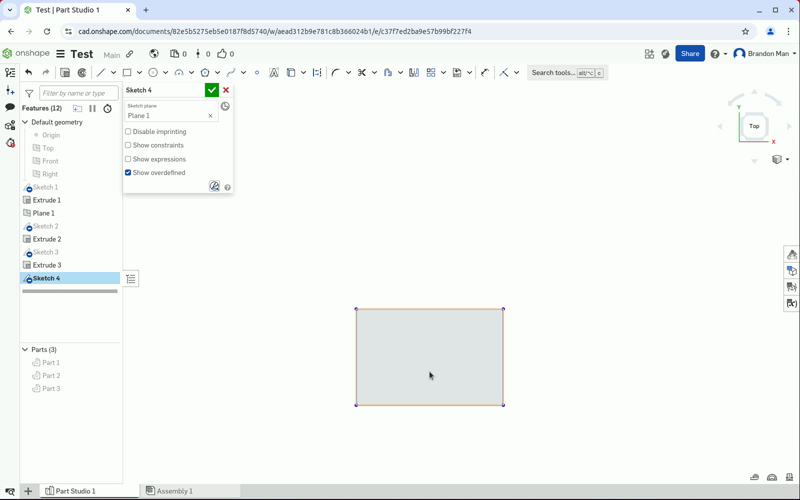
click(429, 371)
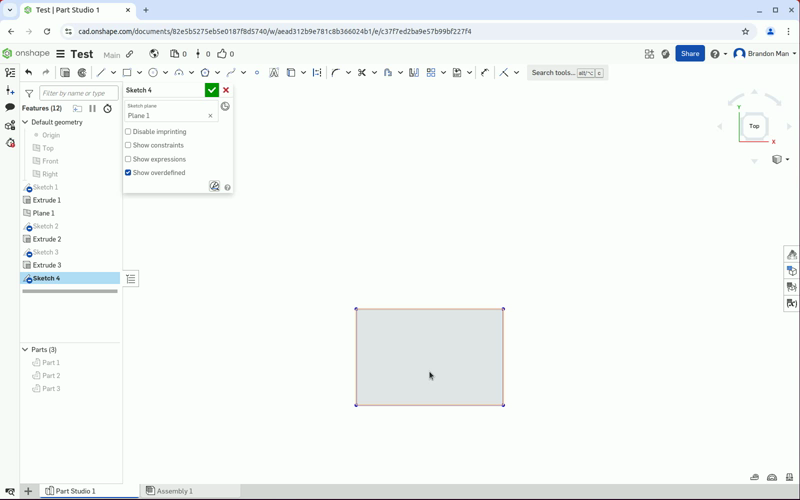
scroll(-6)
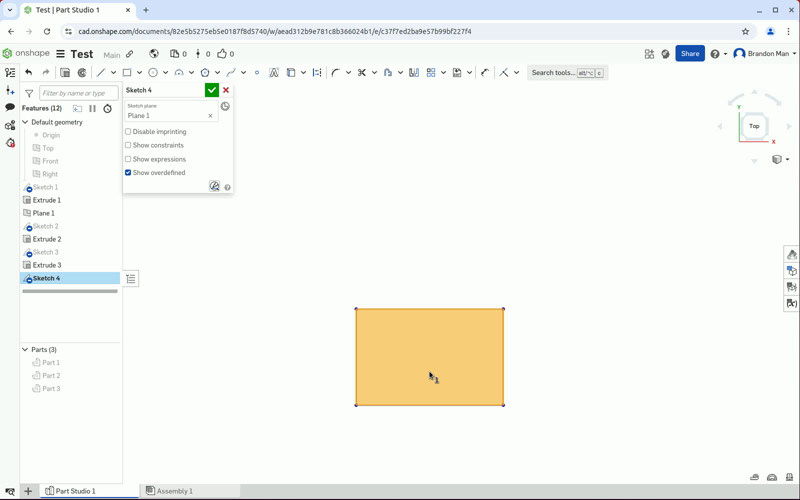
scroll(-6)
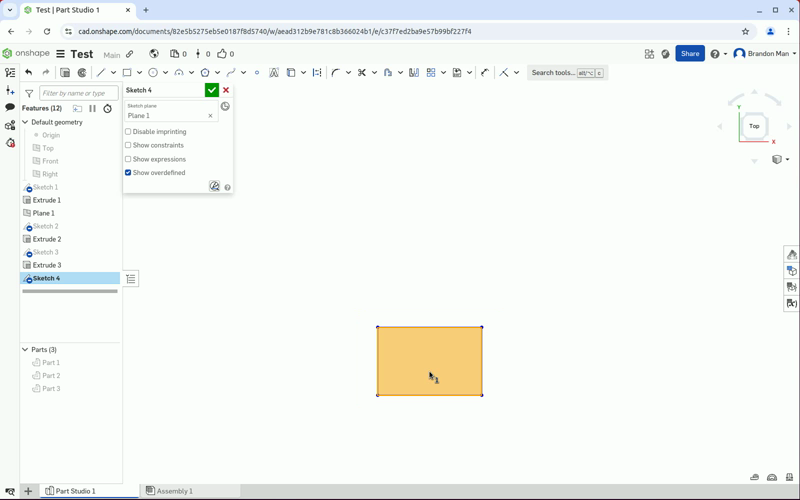
scroll(-6)
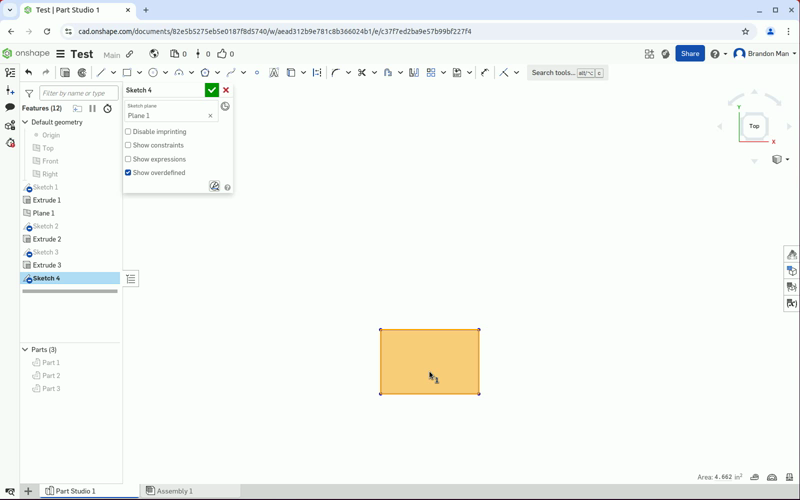
scroll(-6)
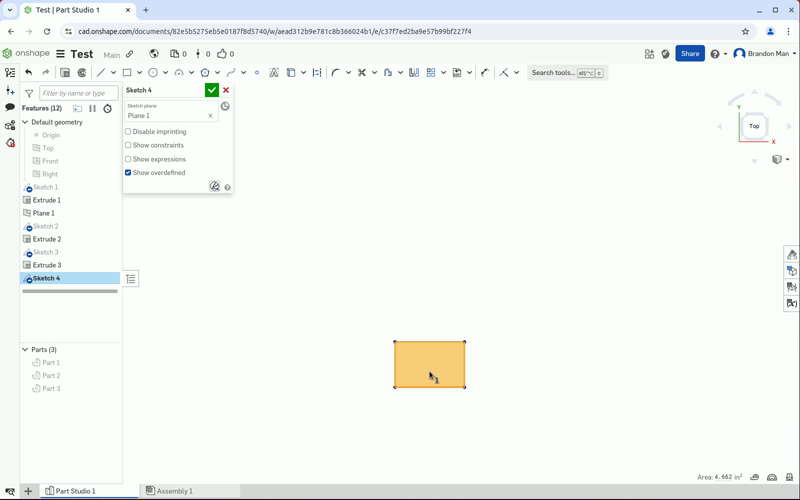
scroll(-6)
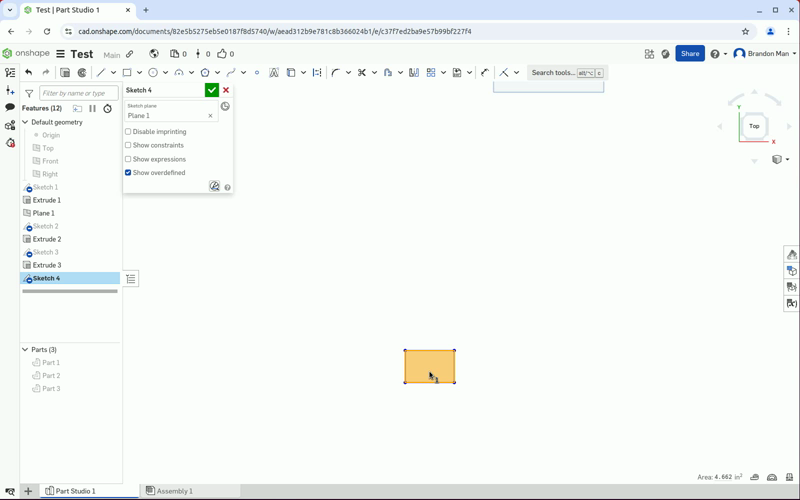
scroll(-6)
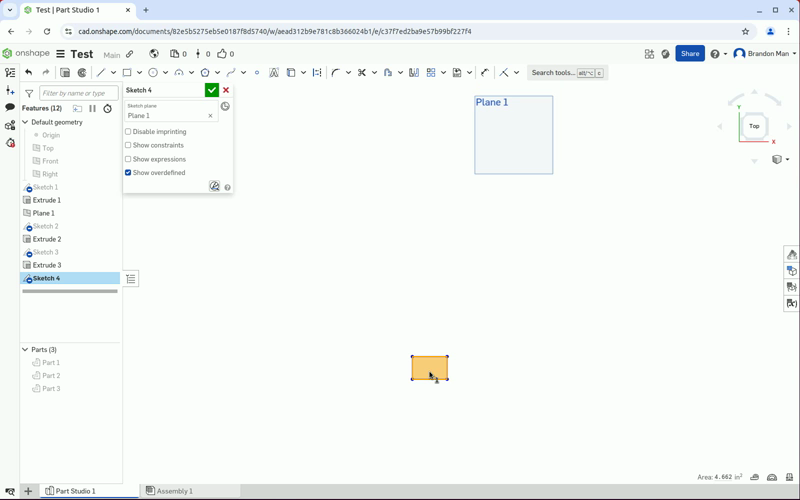
scroll(-6)
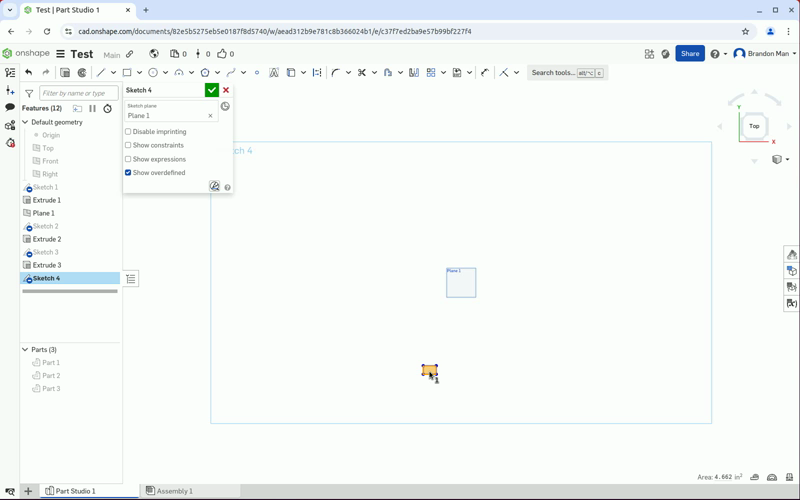
mouse_move(73, 352)
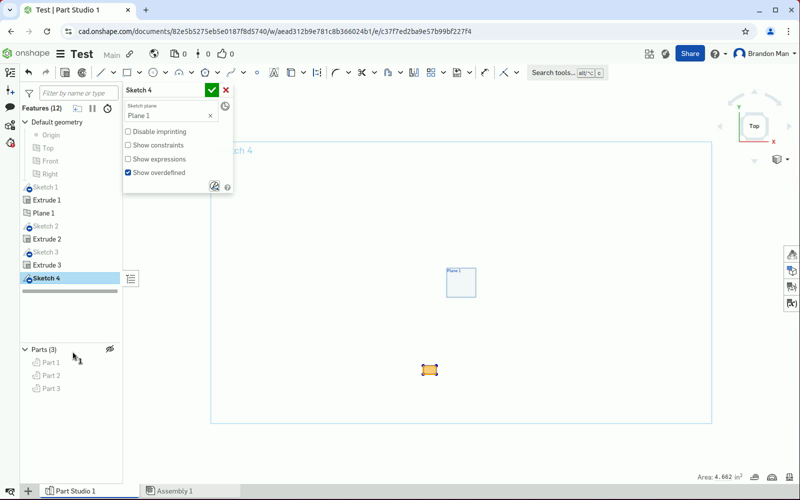
key(shift+y)
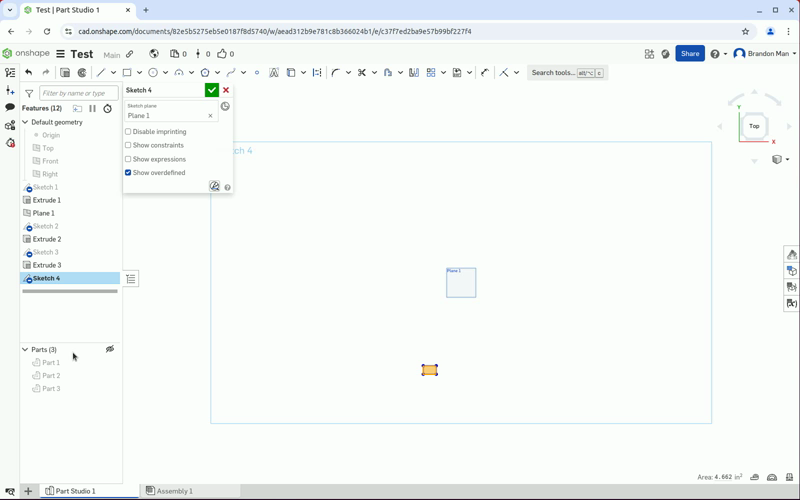
key(shift+e)
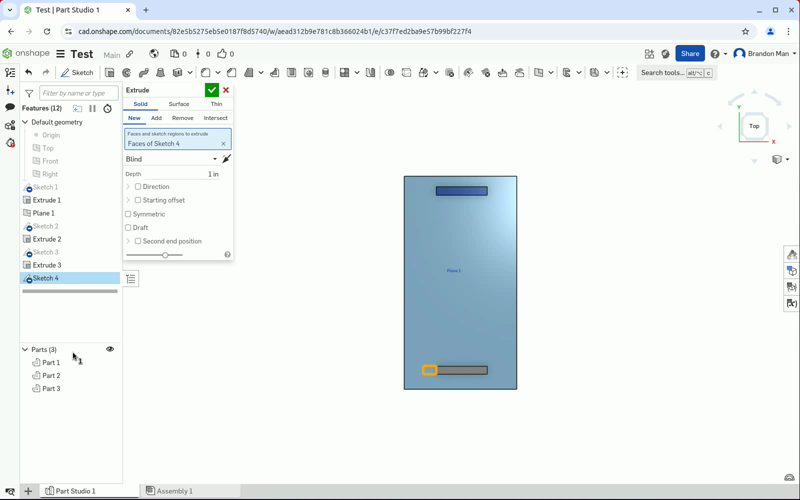
mouse_move(143, 106)
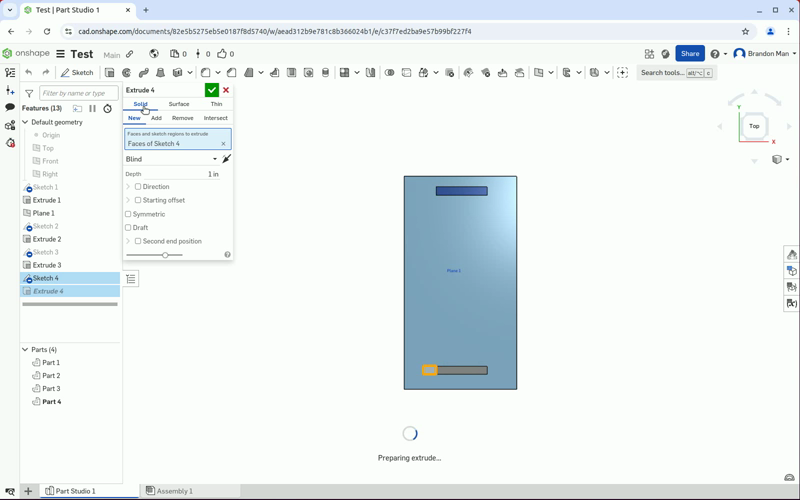
click(143, 106)
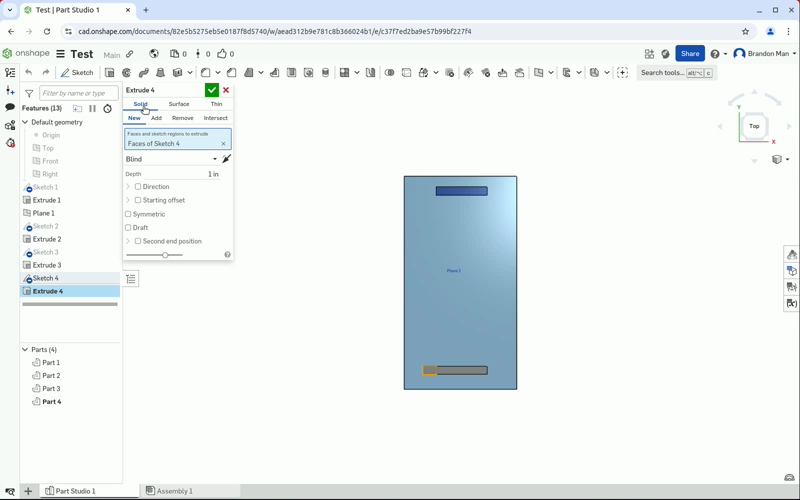
mouse_move(137, 120)
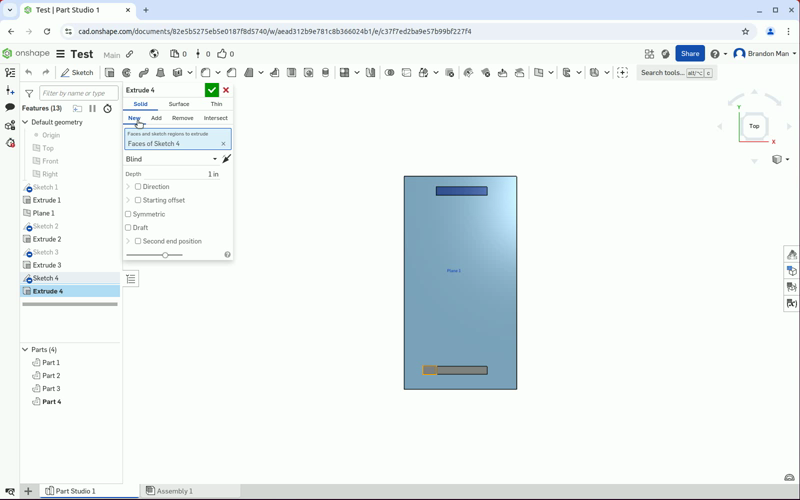
click(137, 120)
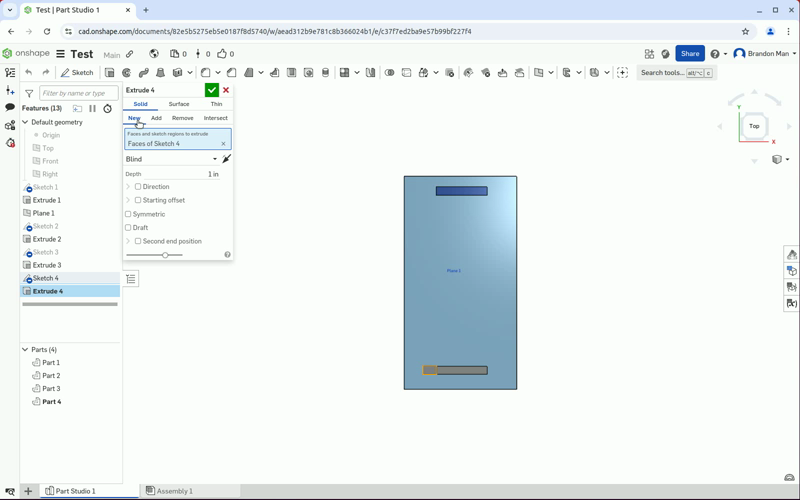
key(tab, 4)
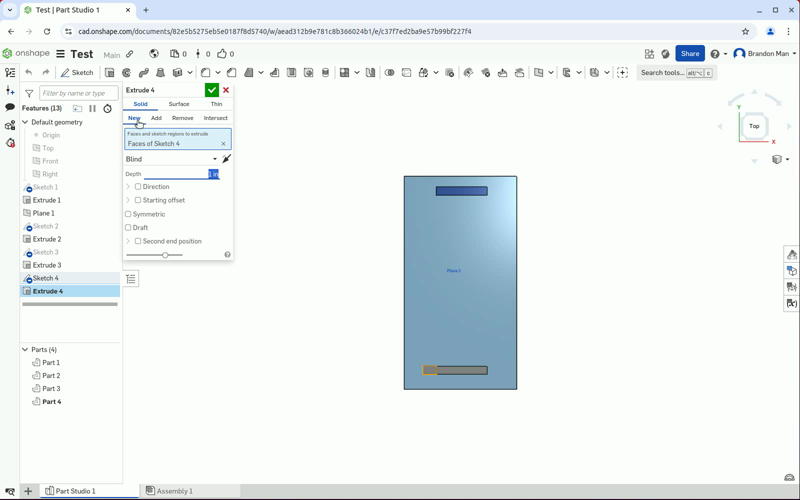
text(21.423)
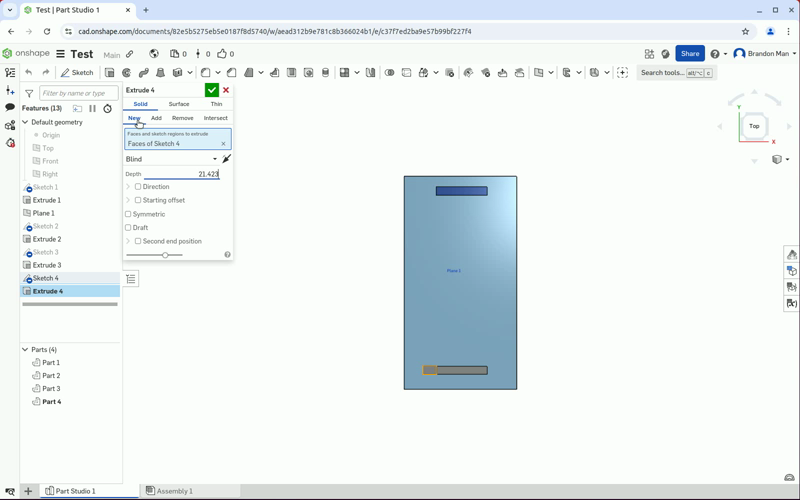
key(enter)
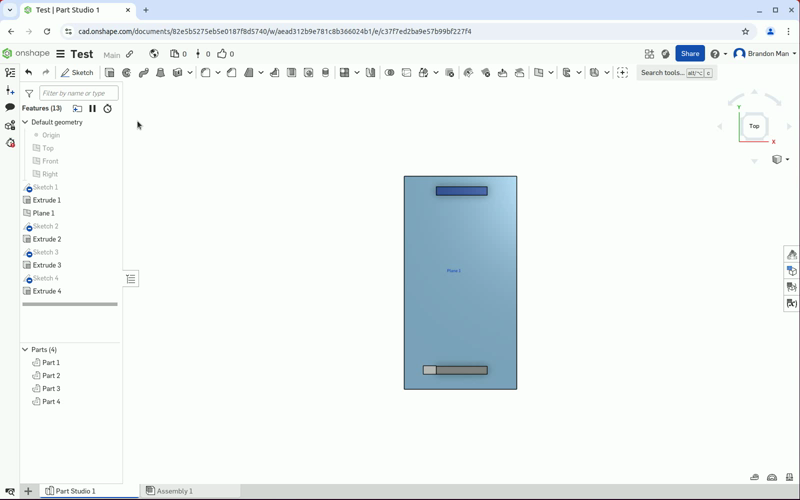
key(shift+h)
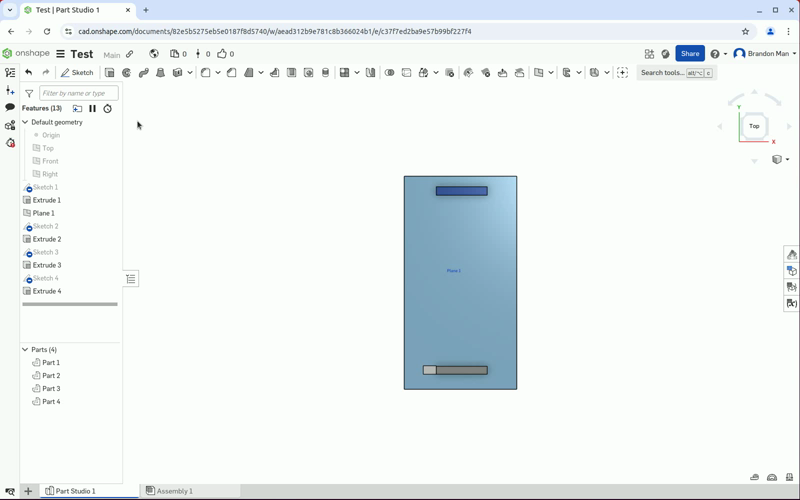
key(shift+h)
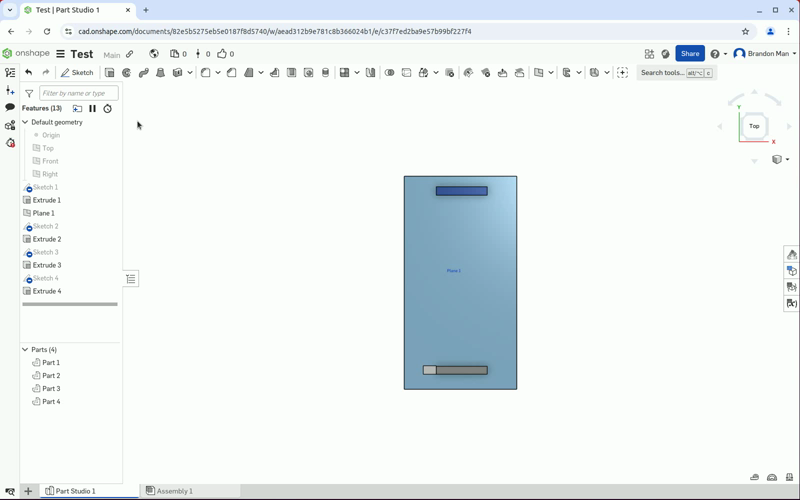
mouse_move(73, 189)
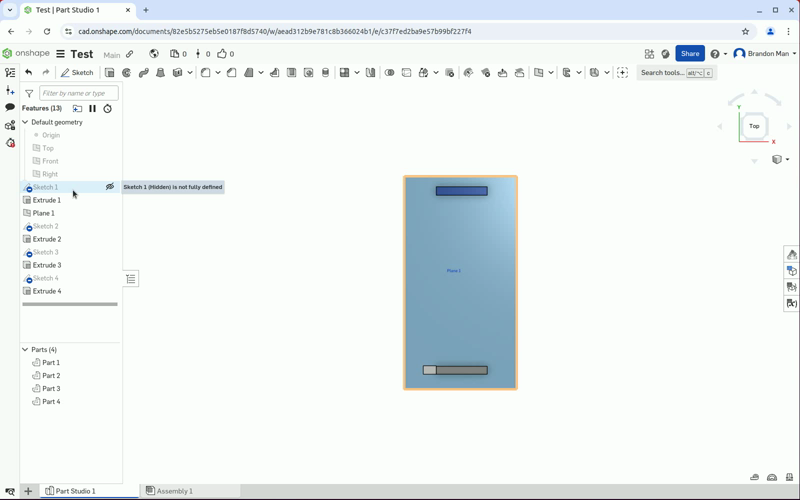
click(73, 189)
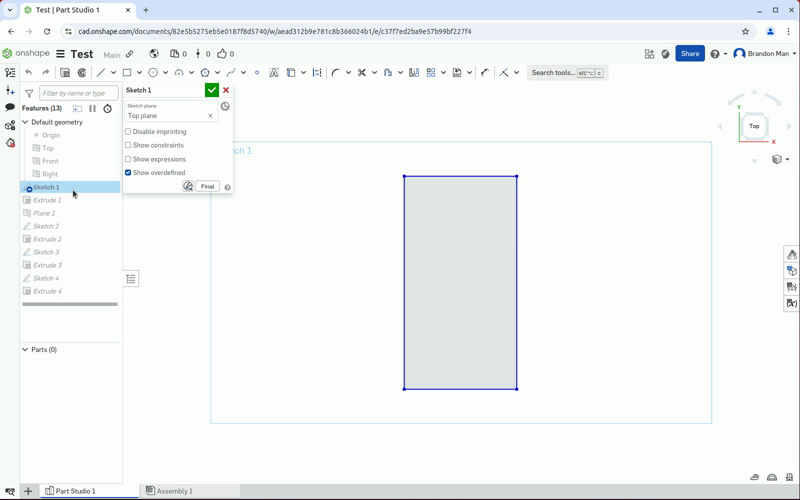
mouse_move(229, 92)
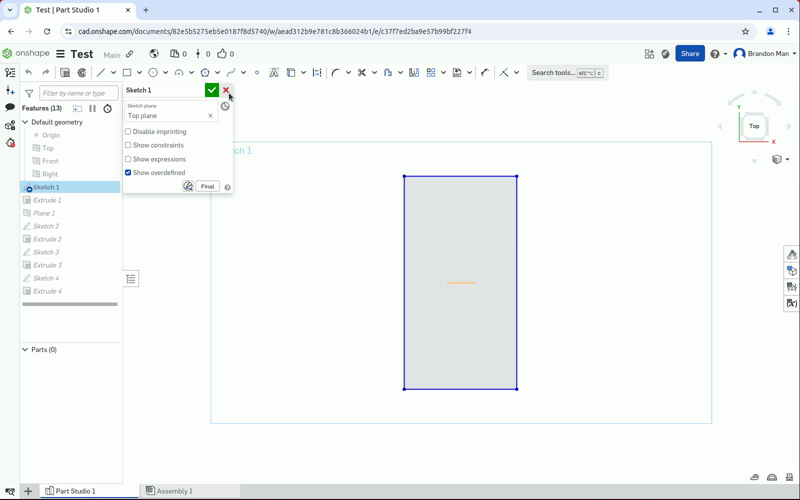
click(229, 92)
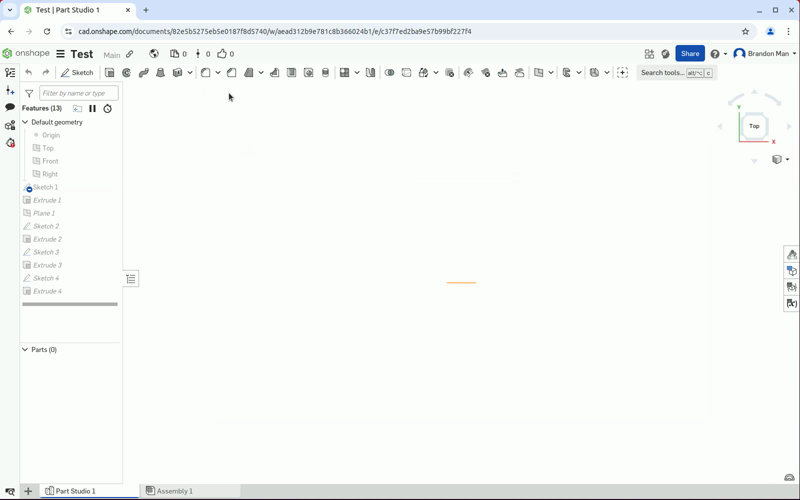
key(shift+s)
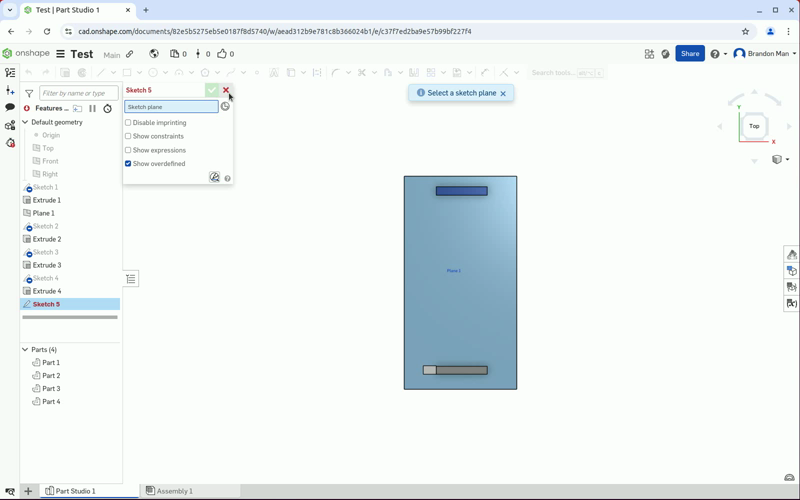
mouse_move(73, 215)
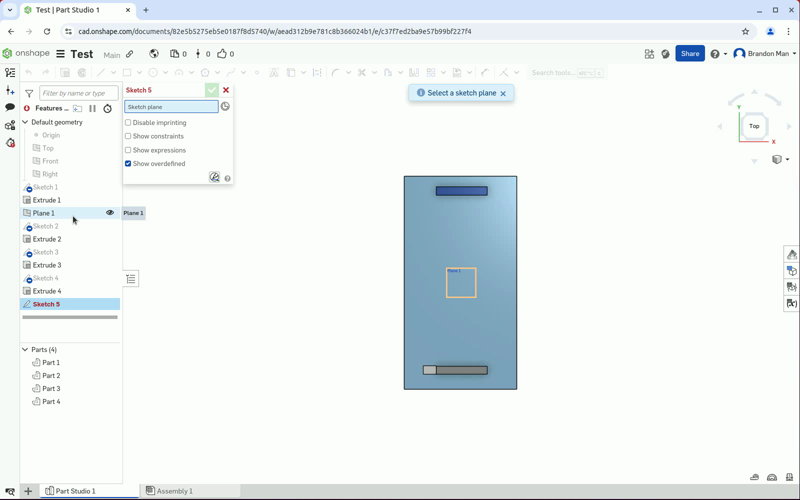
click(73, 215)
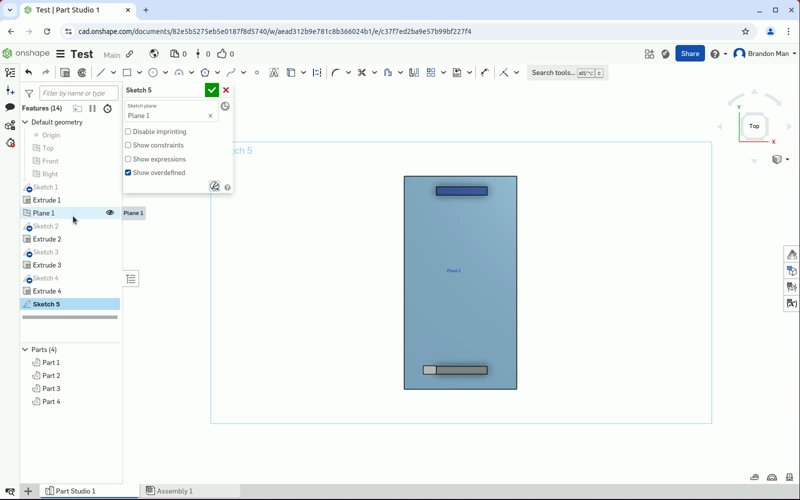
mouse_move(73, 352)
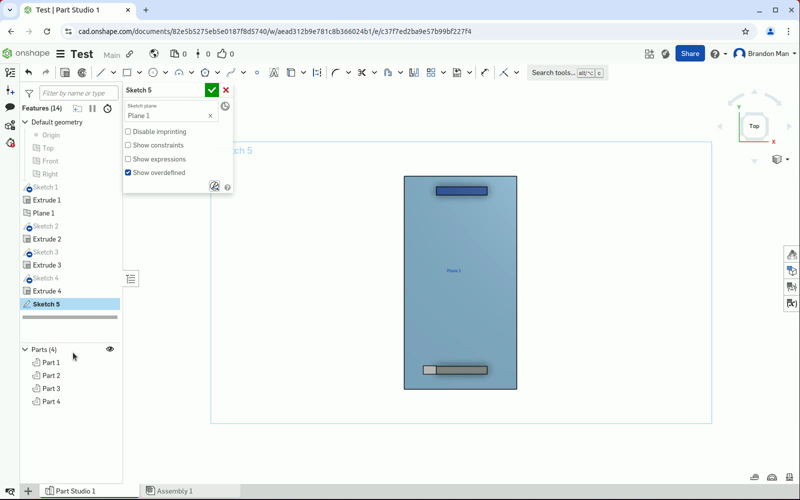
key(y)
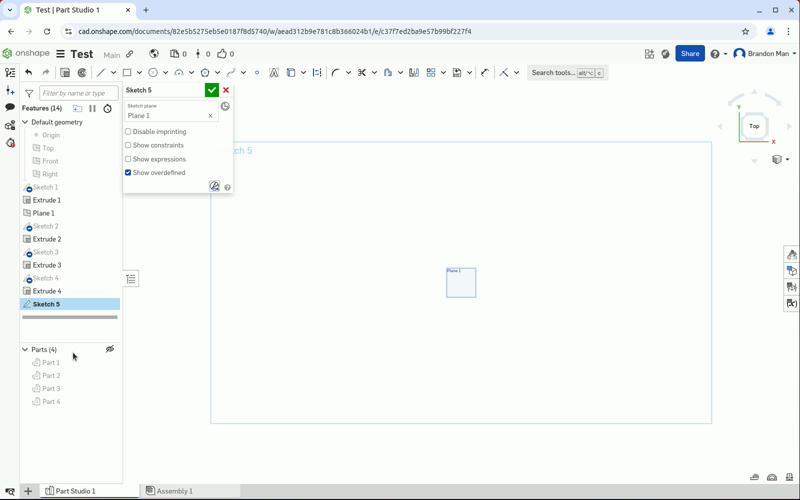
key(l)
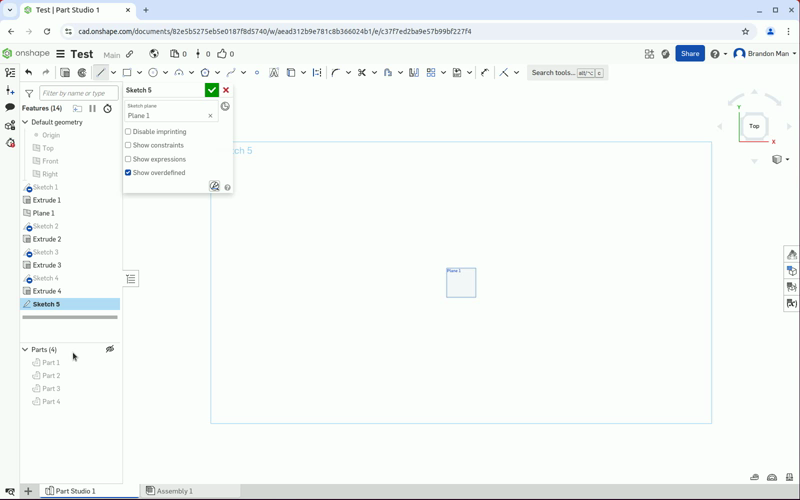
key_down(shift)
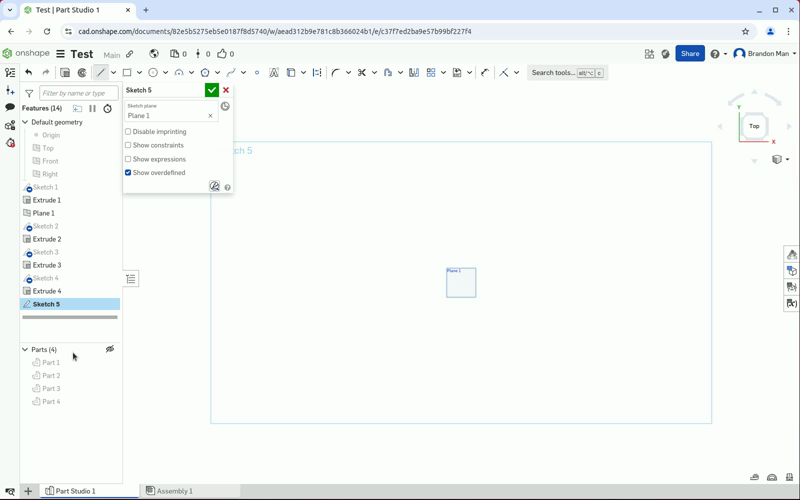
mouse_move(423, 195)
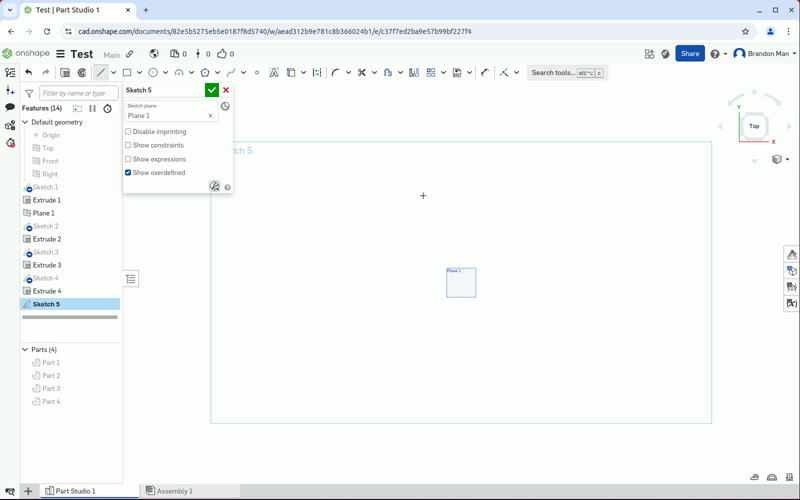
click(423, 195)
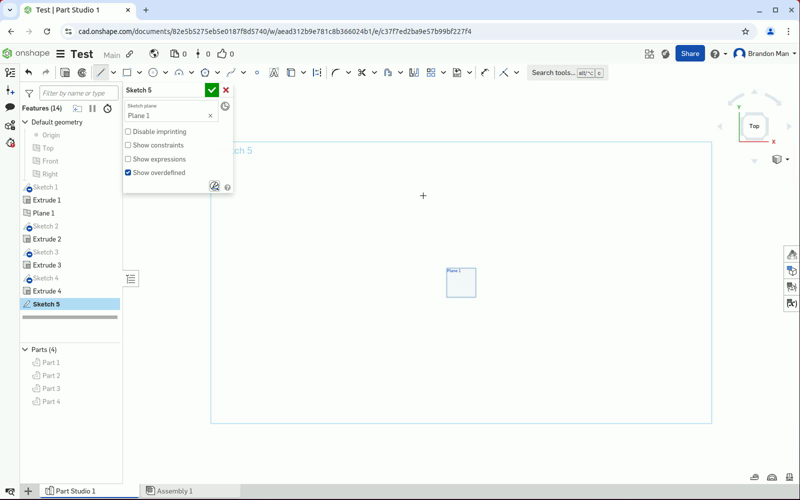
key_up(shift)
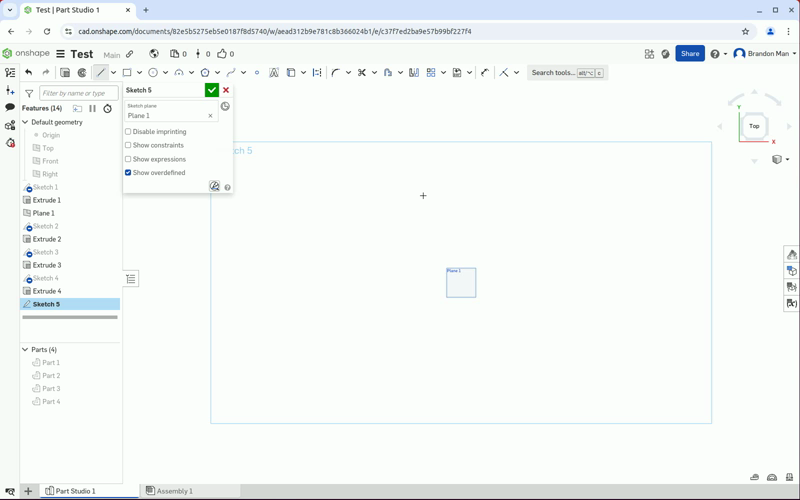
key_down(shift)
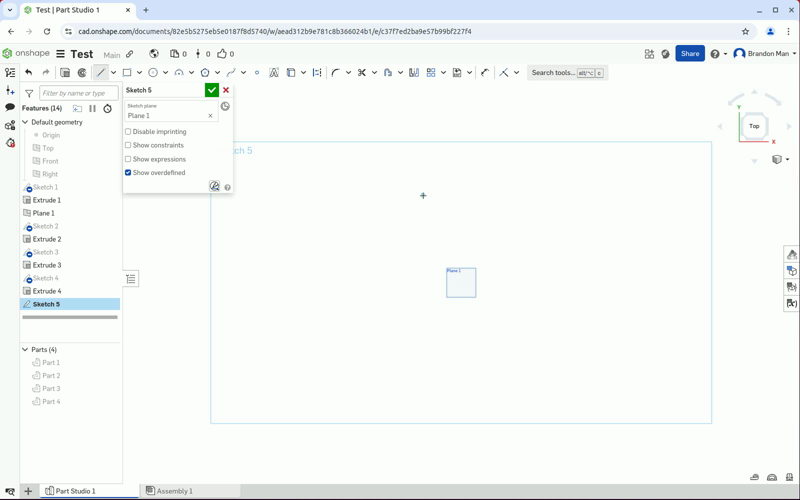
mouse_move(453, 195)
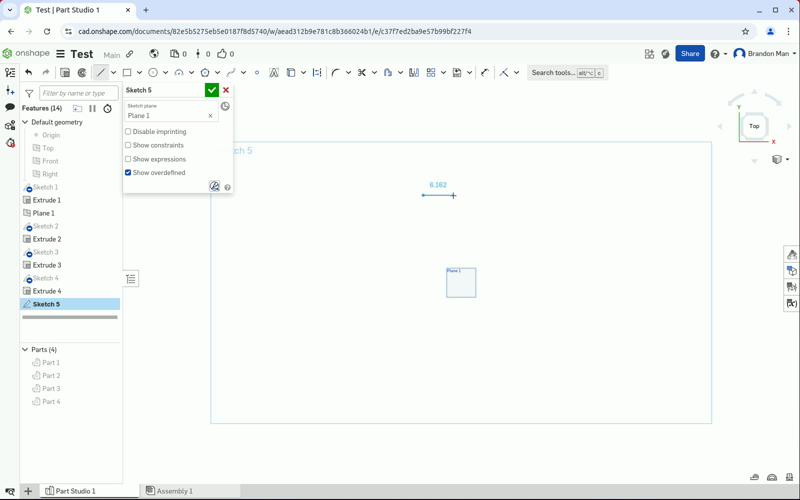
mouse_move(436, 195)
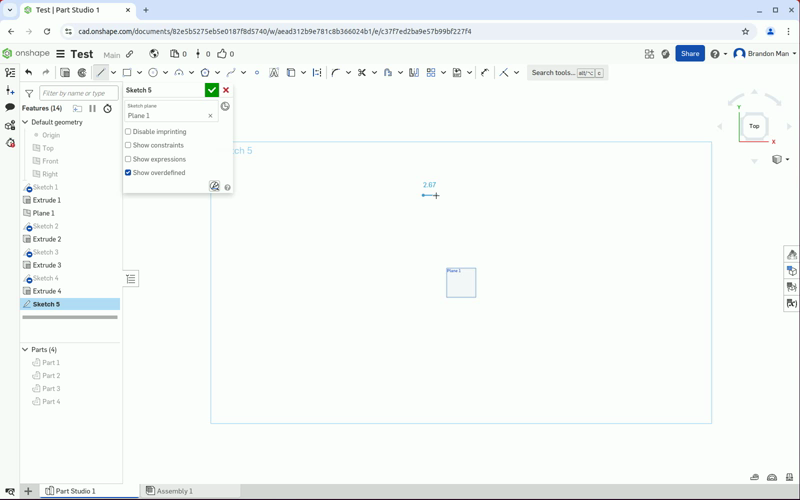
click(436, 195)
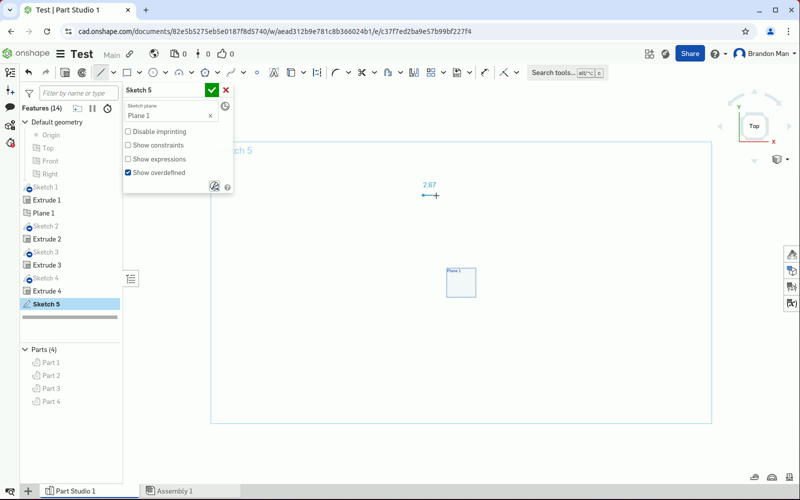
key_up(shift)
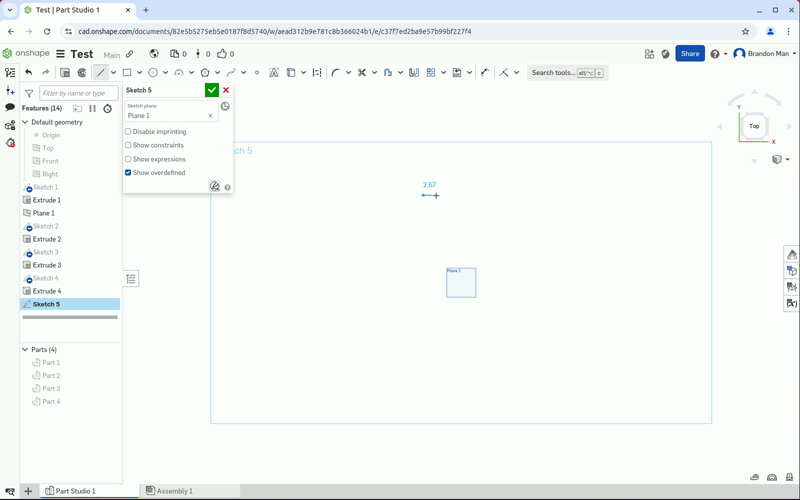
key_down(shift)
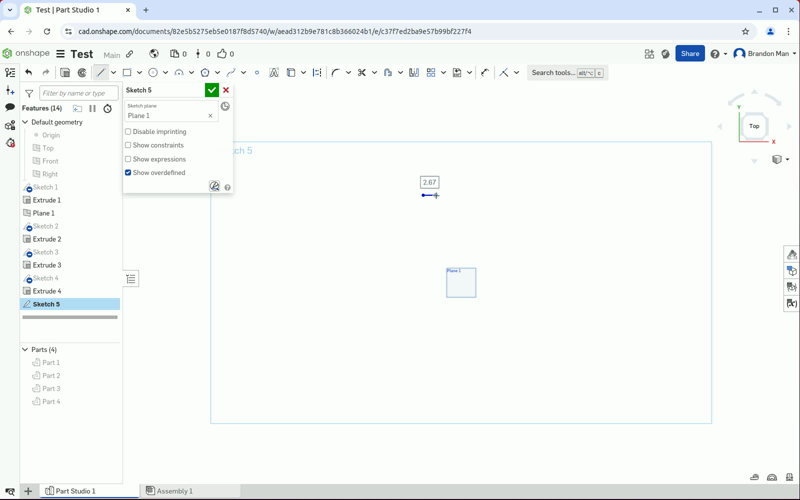
mouse_move(466, 195)
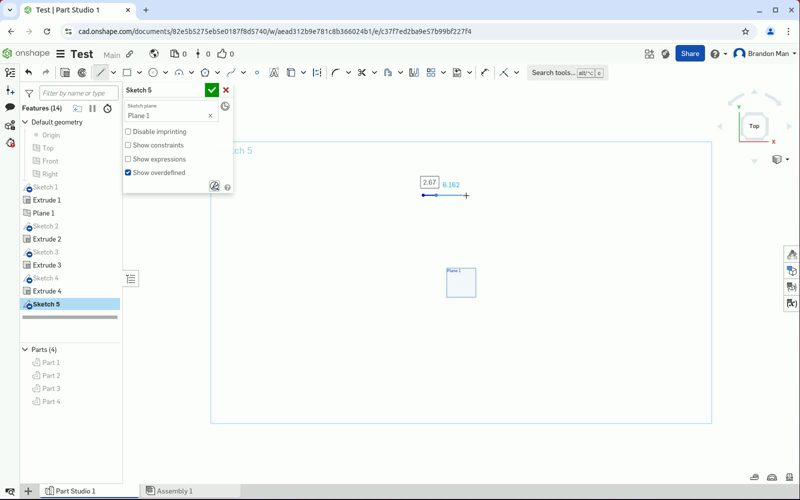
mouse_move(436, 186)
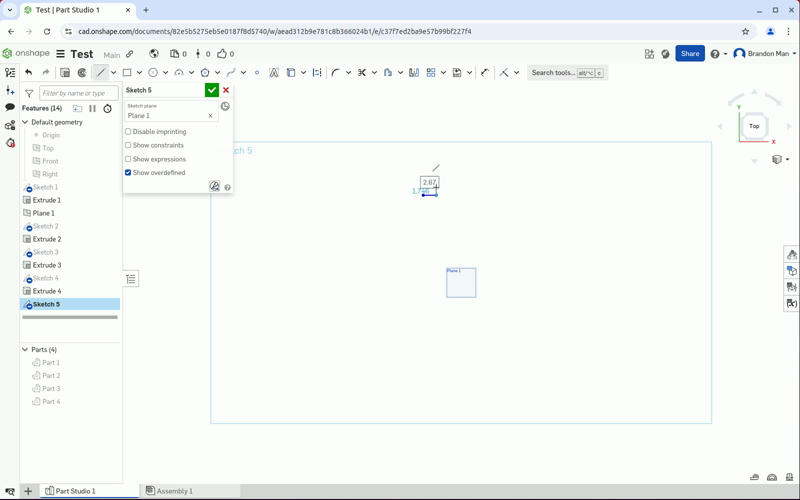
click(436, 186)
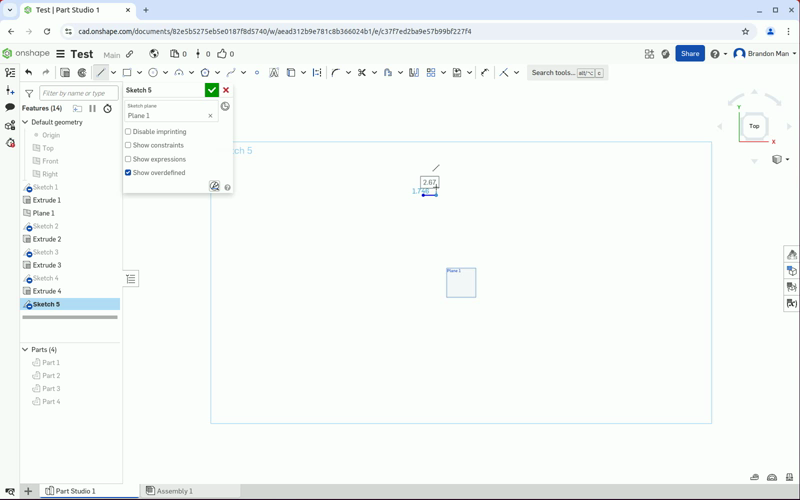
key_up(shift)
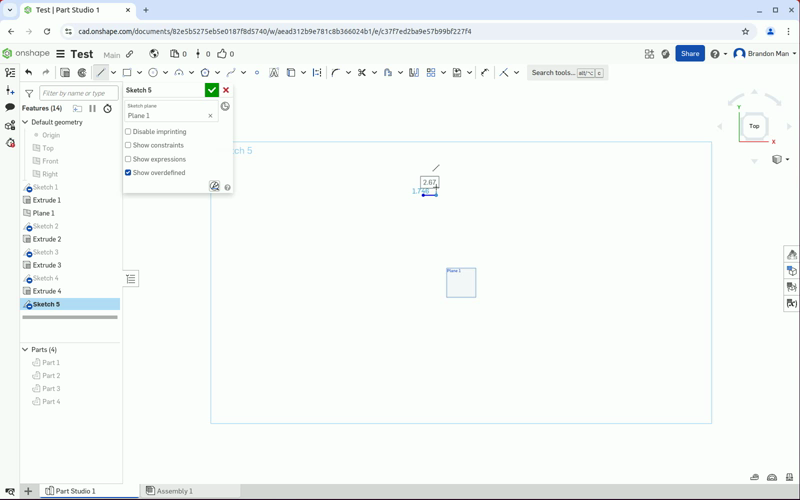
key_down(shift)
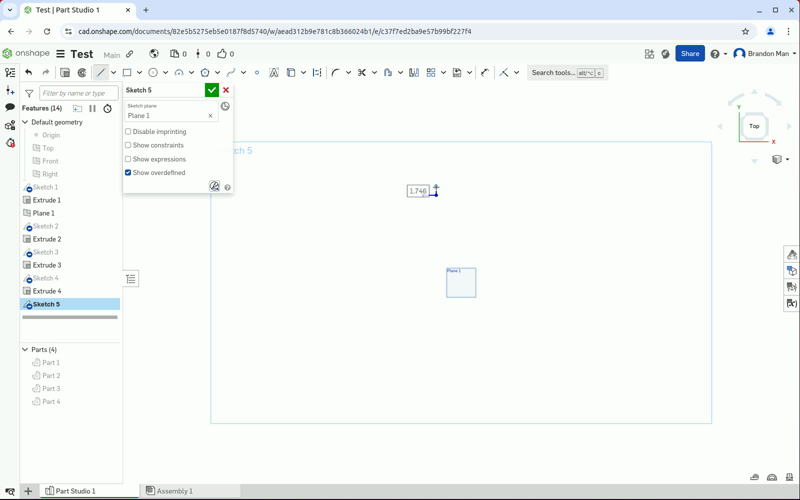
mouse_move(466, 186)
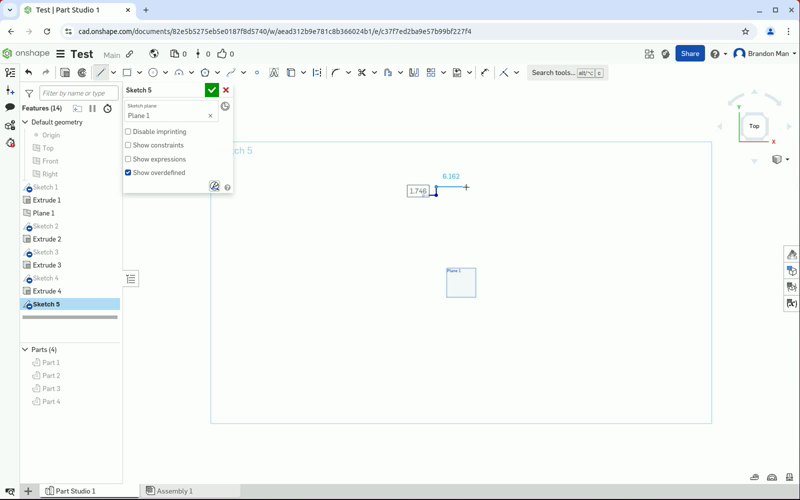
mouse_move(423, 186)
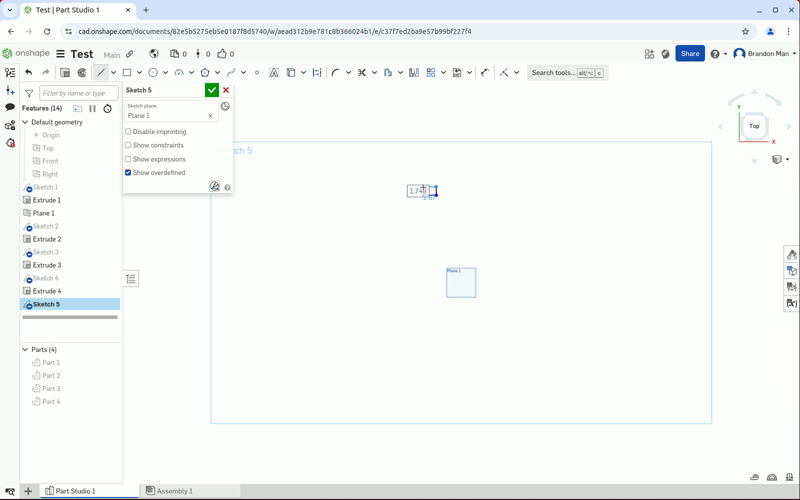
click(423, 186)
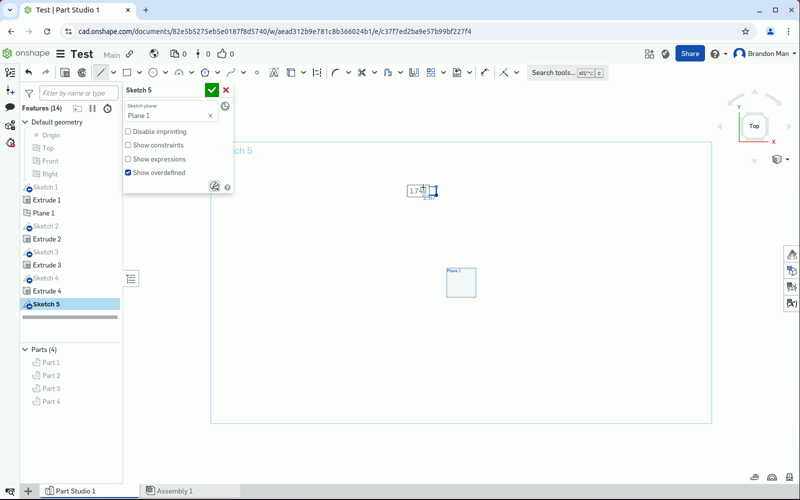
key_up(shift)
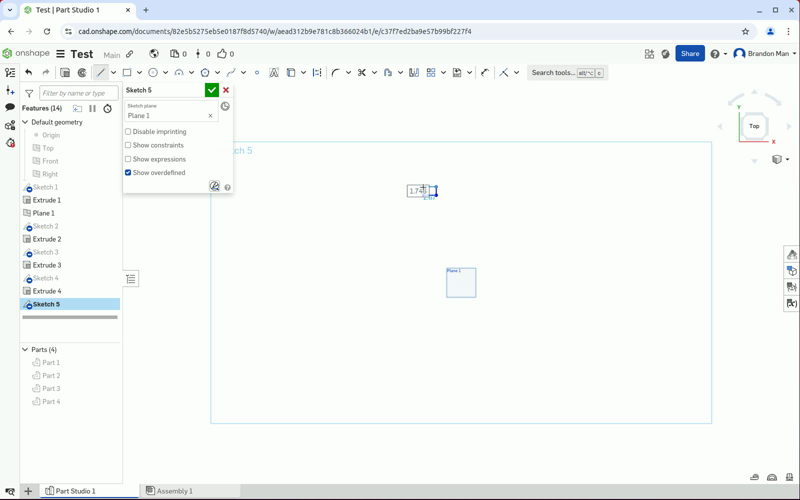
mouse_move(453, 186)
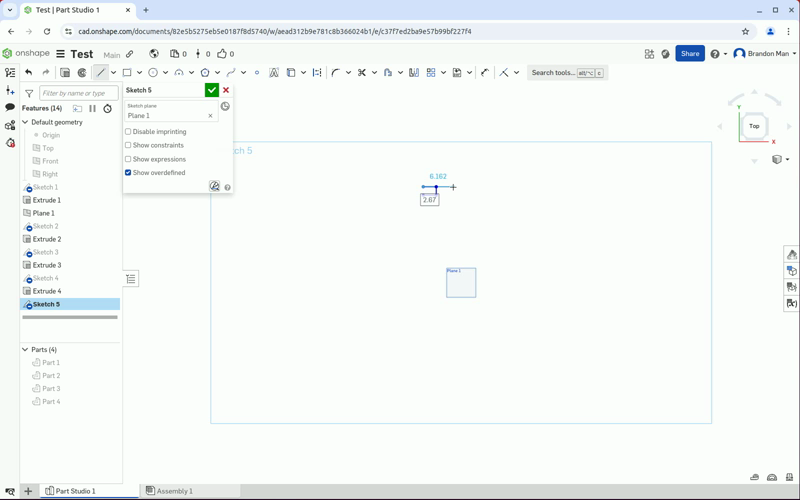
key_down(shift)
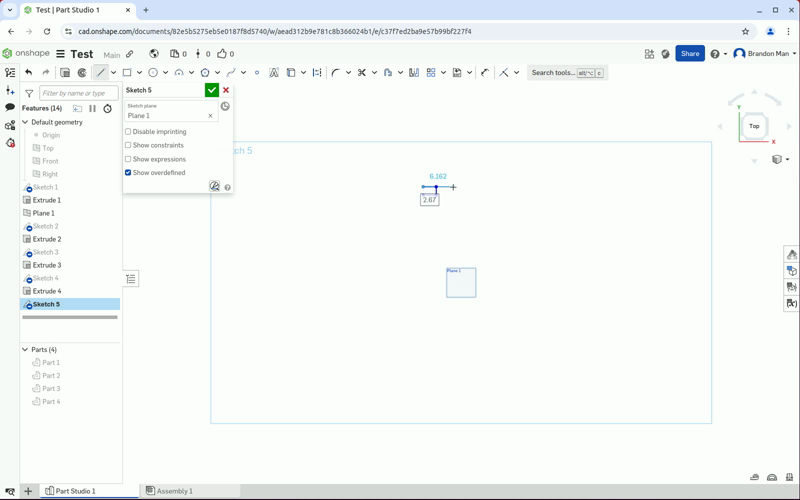
mouse_move(423, 195)
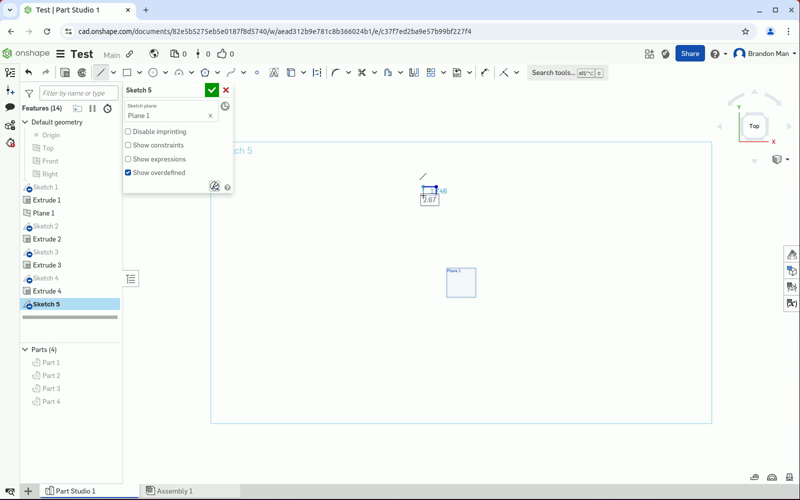
key_up(shift)
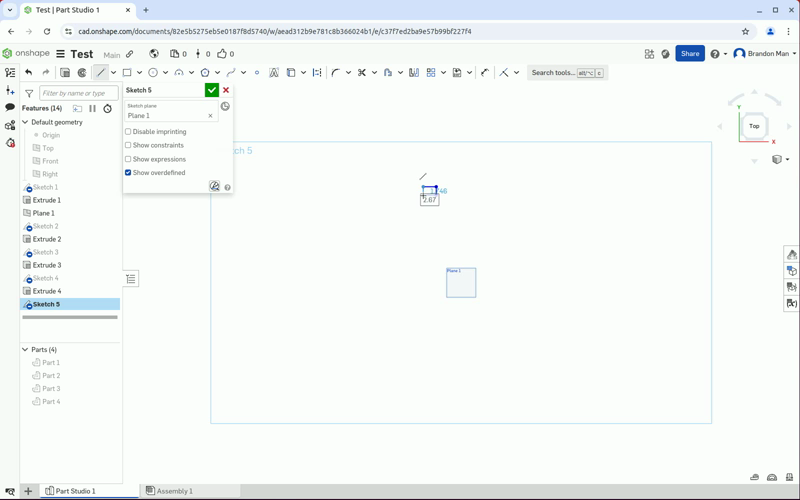
click(423, 195)
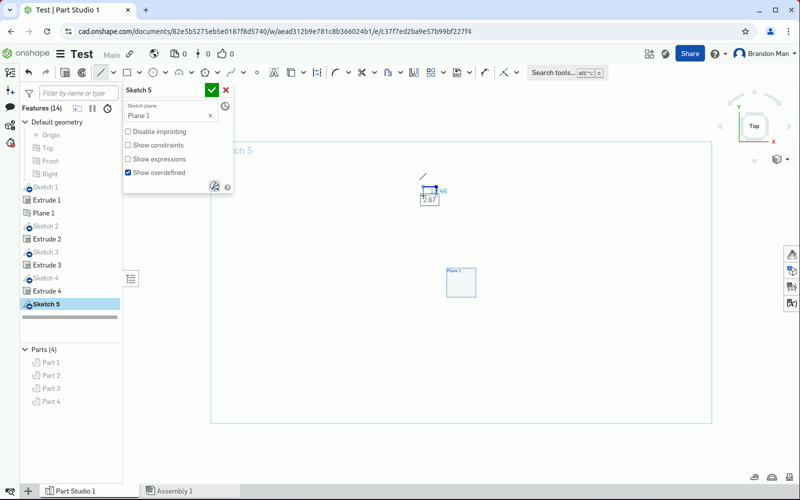
key(esc)
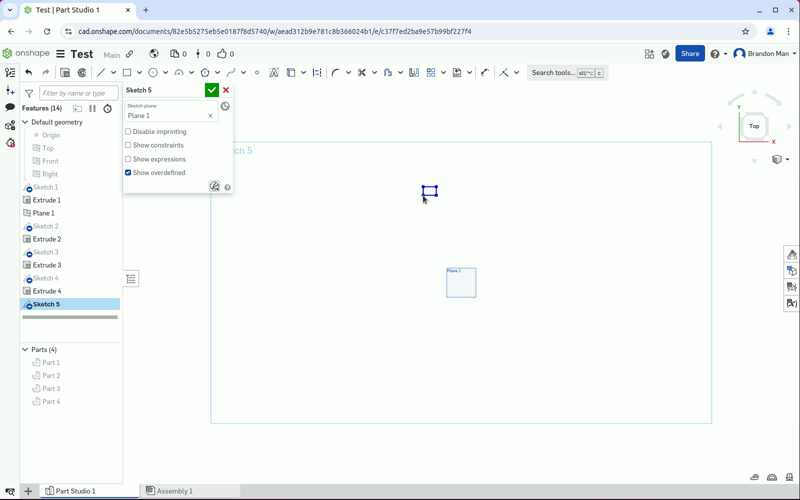
mouse_move(429, 191)
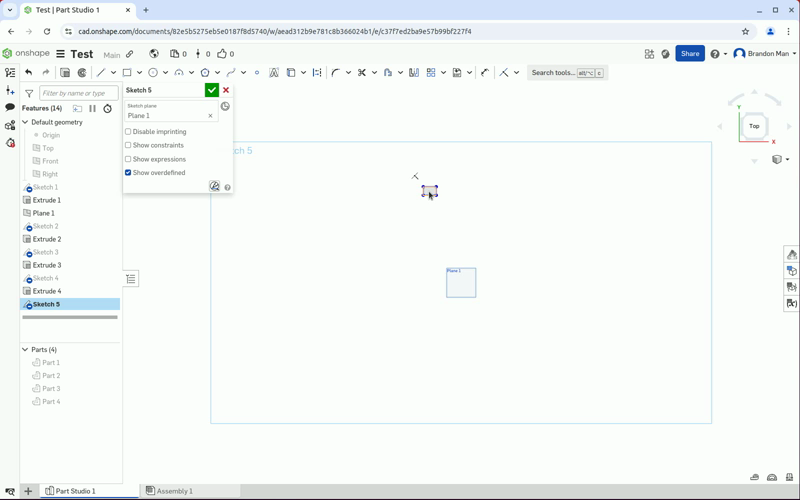
scroll(6)
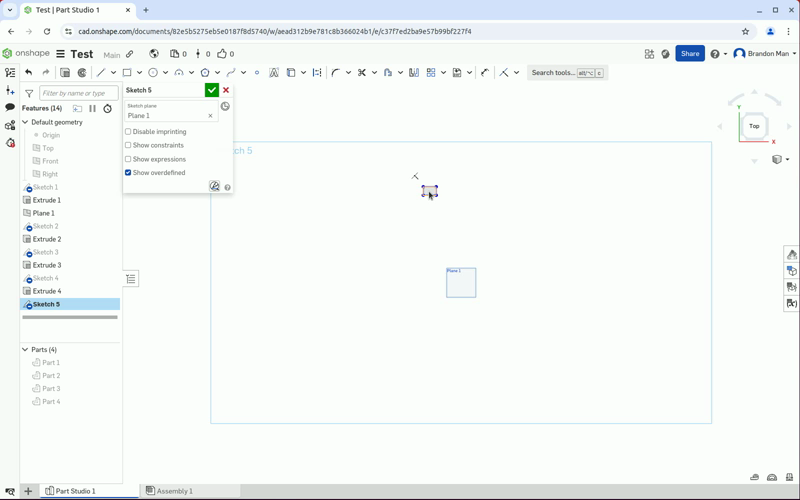
scroll(6)
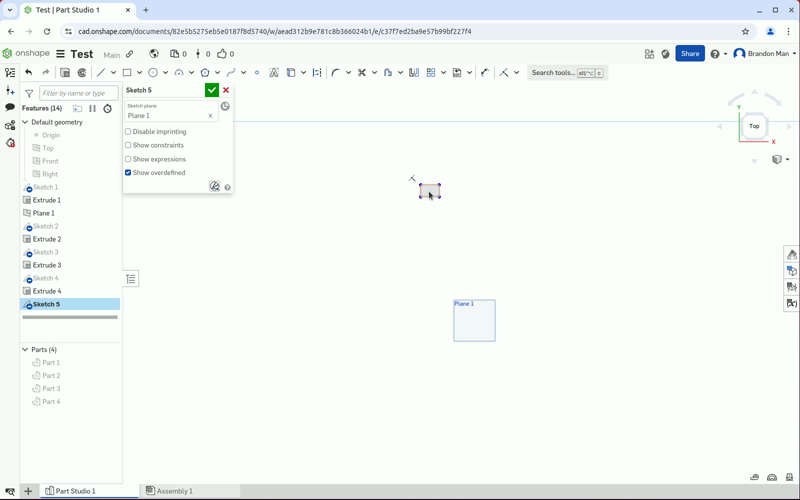
scroll(6)
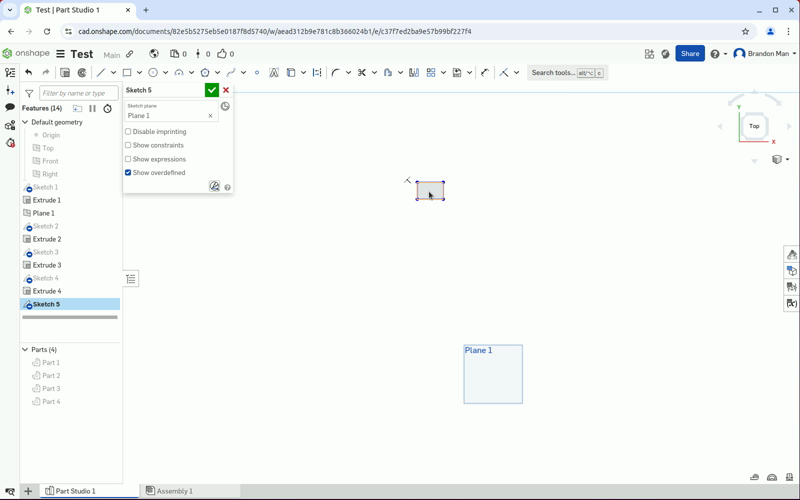
scroll(6)
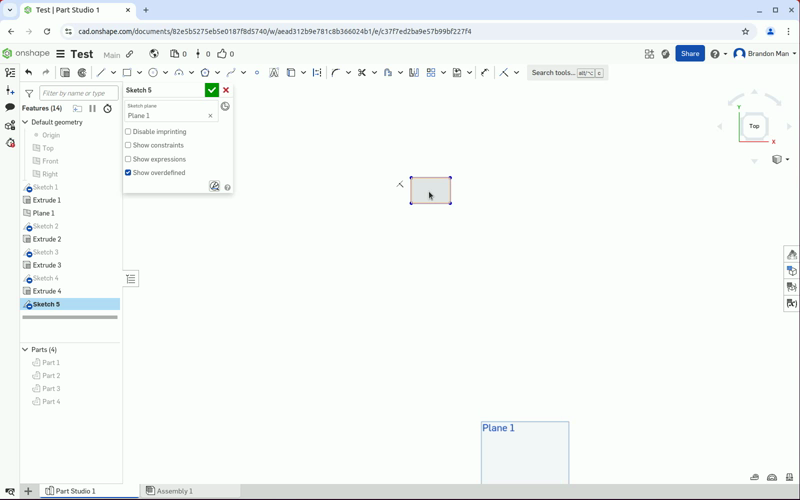
scroll(6)
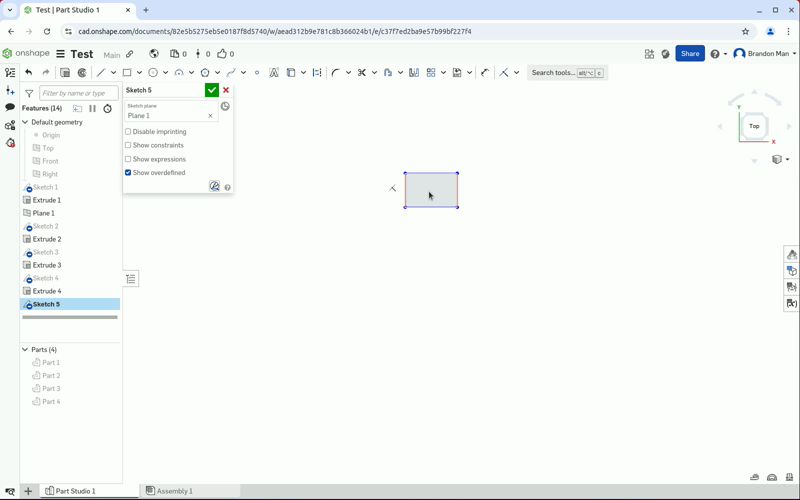
scroll(6)
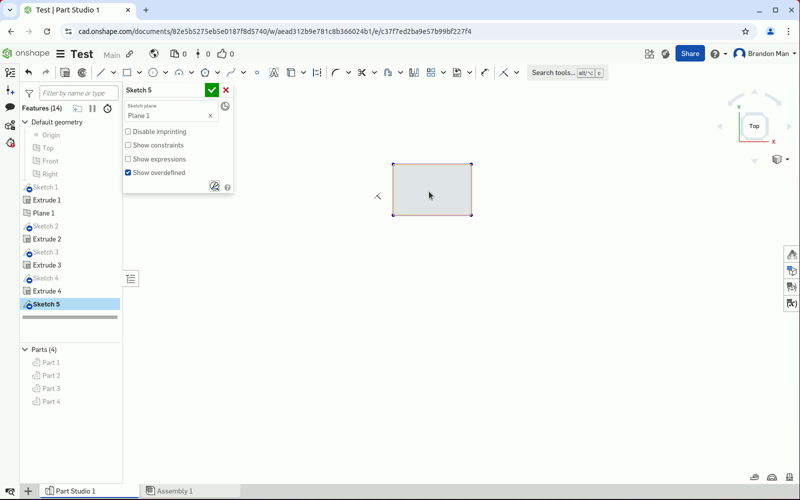
scroll(6)
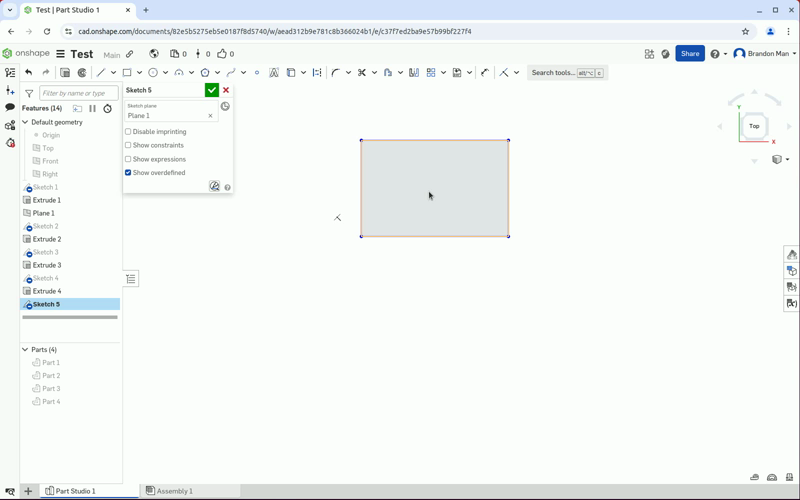
click(429, 191)
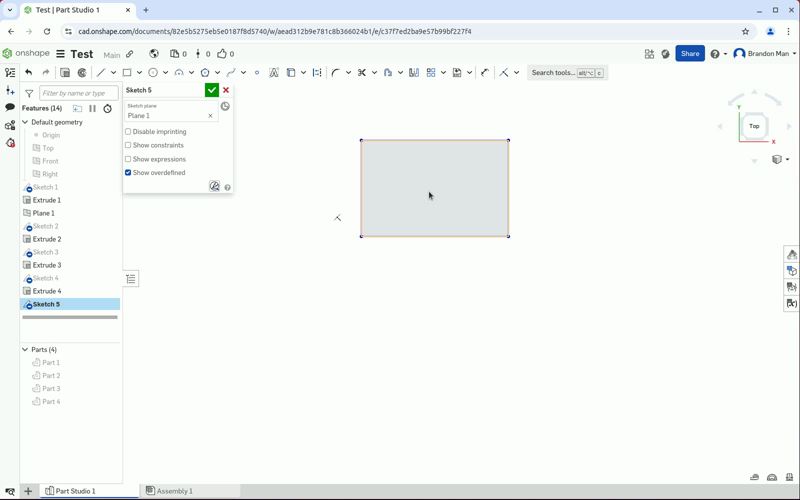
scroll(-6)
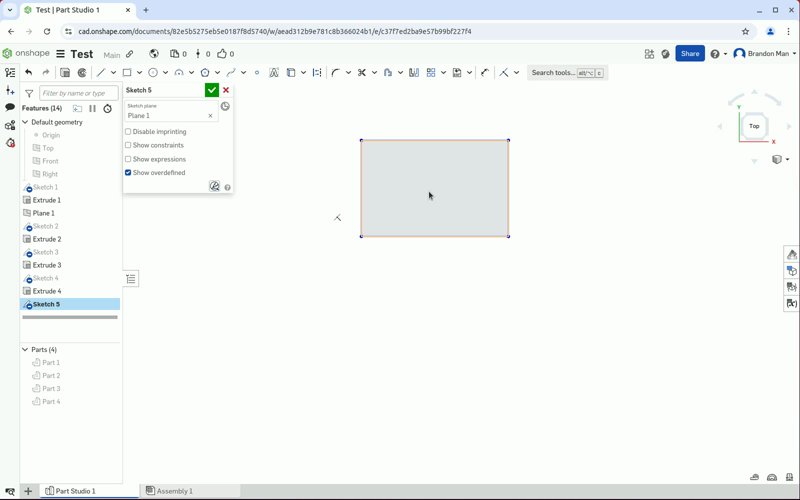
scroll(-6)
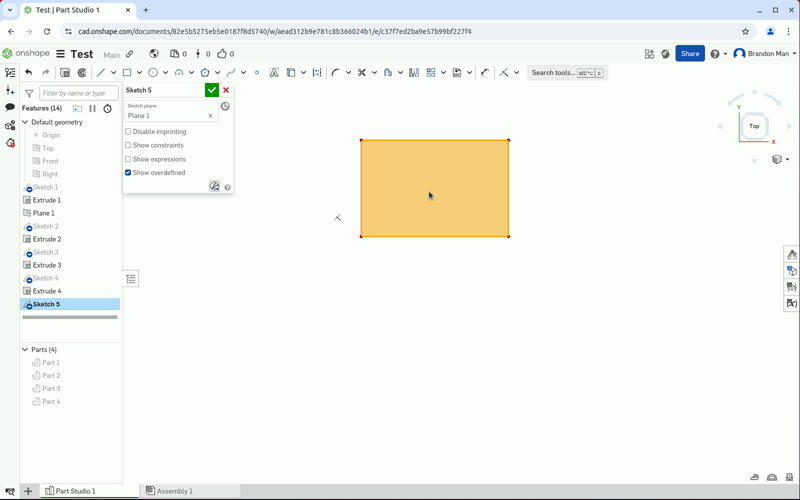
scroll(-6)
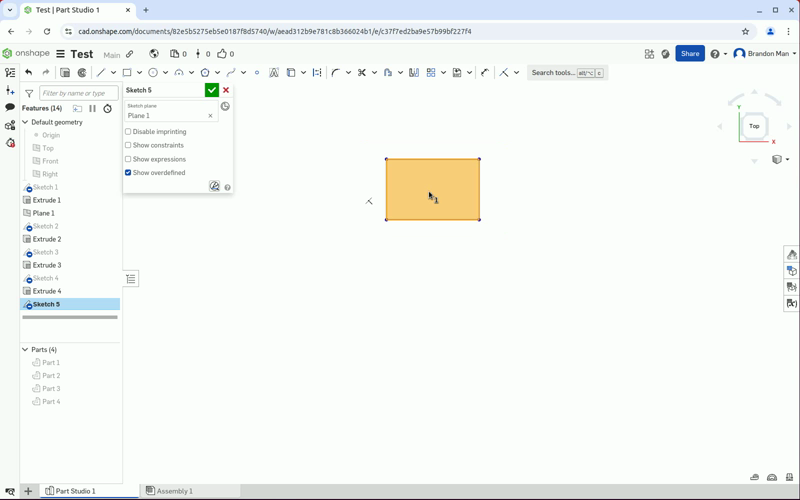
scroll(-6)
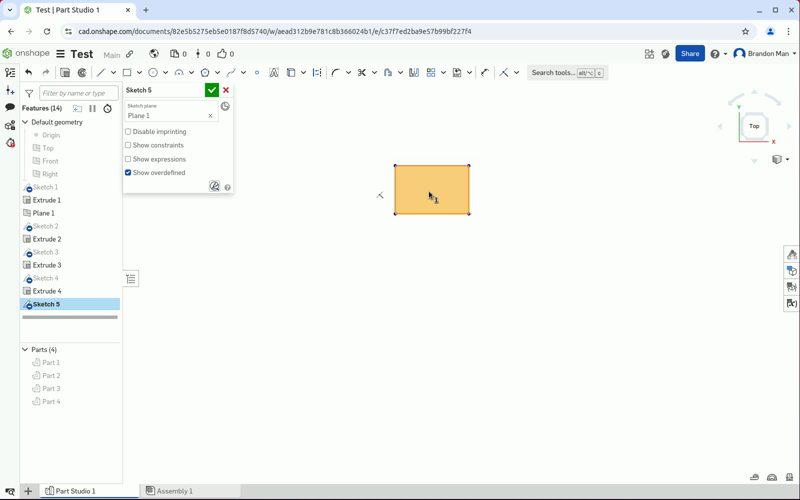
scroll(-6)
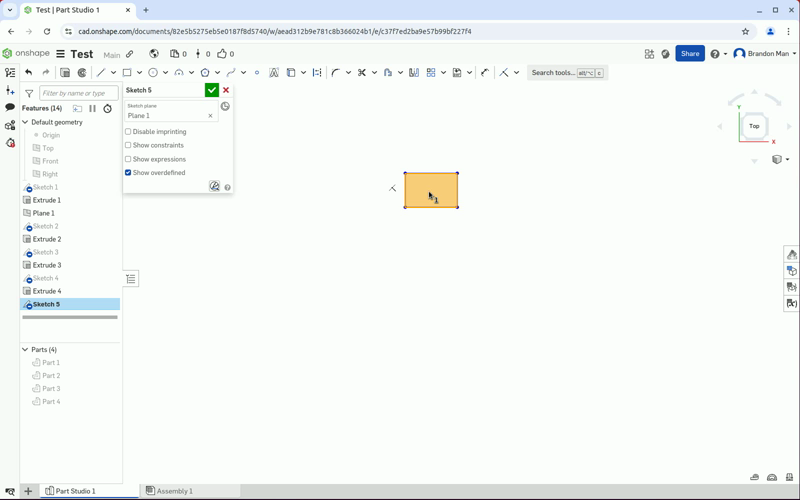
scroll(-6)
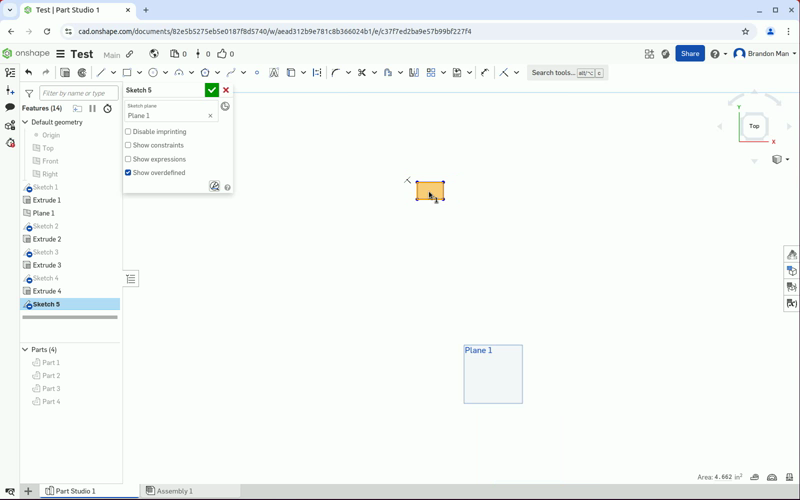
scroll(-6)
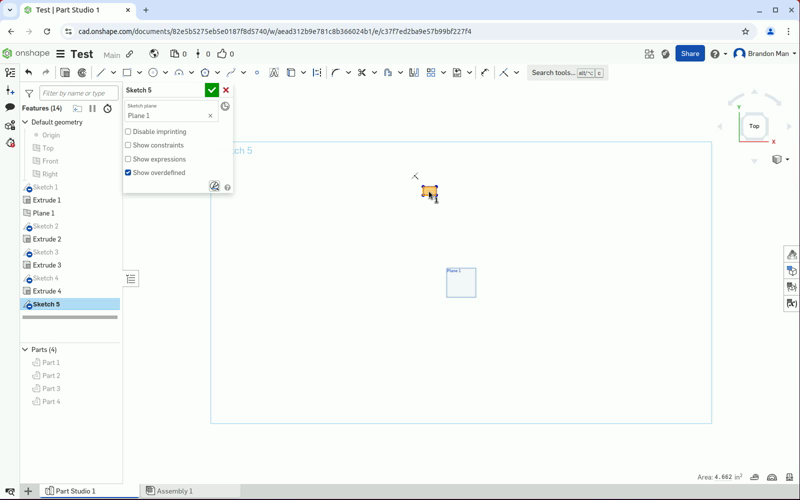
mouse_move(73, 352)
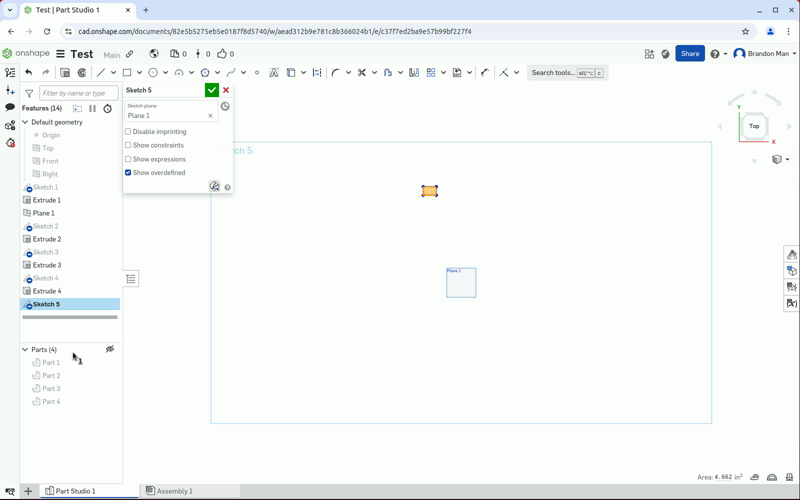
key(shift+y)
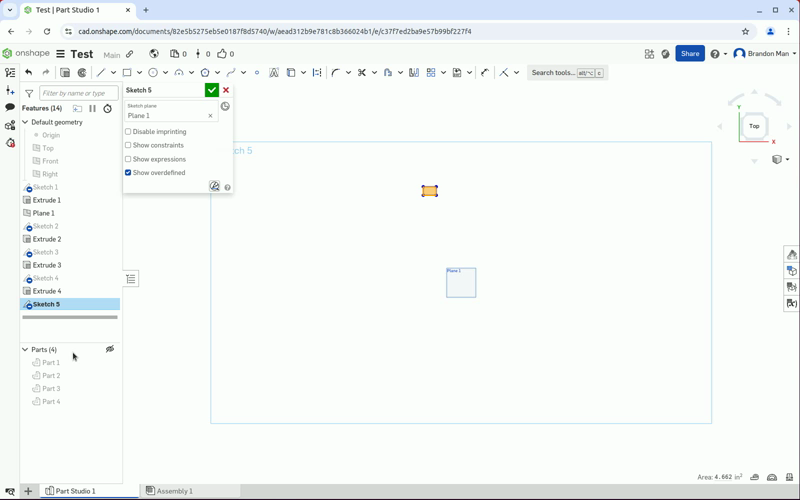
key(shift+e)
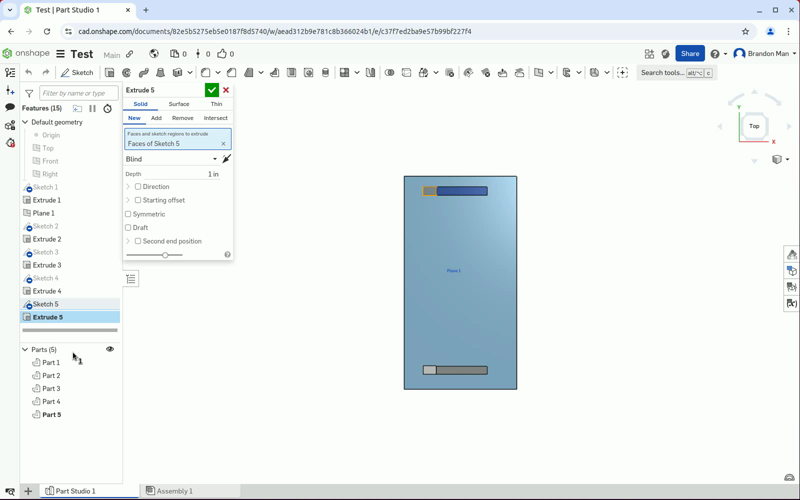
mouse_move(143, 106)
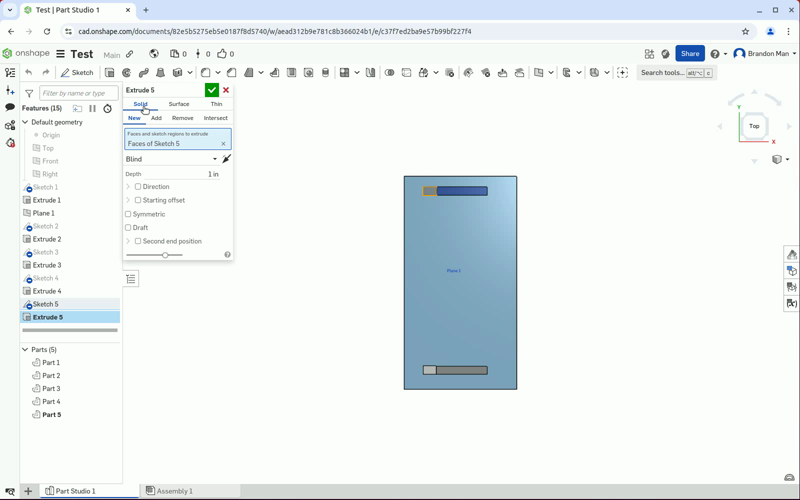
click(143, 106)
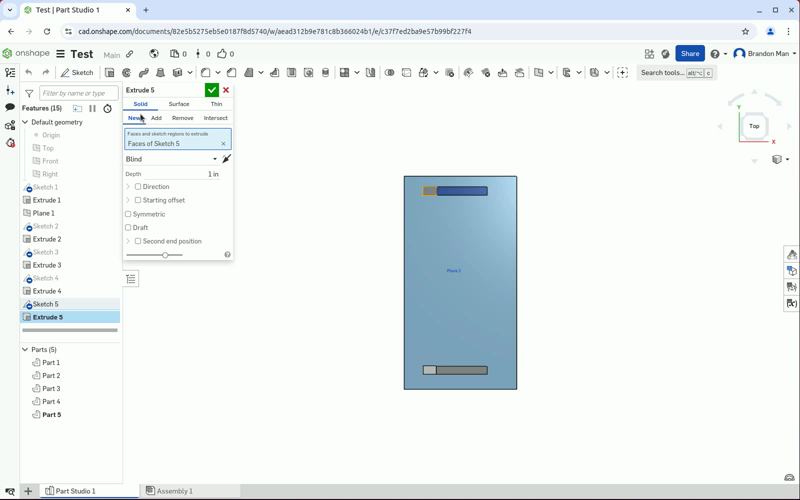
mouse_move(137, 120)
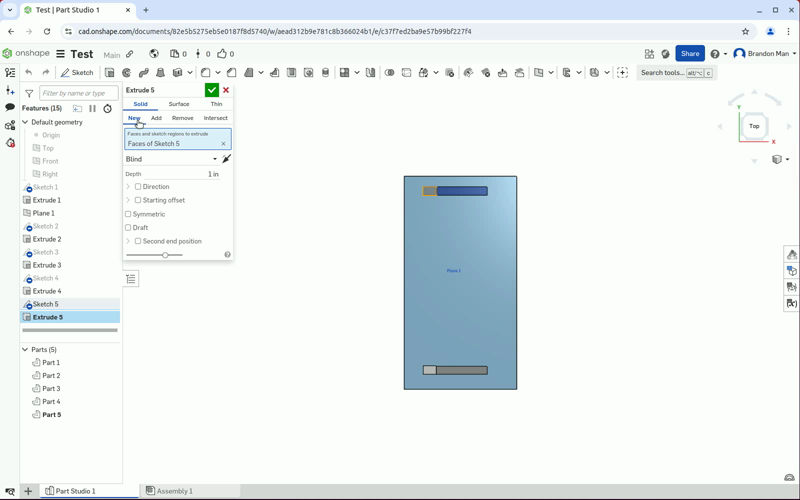
click(137, 120)
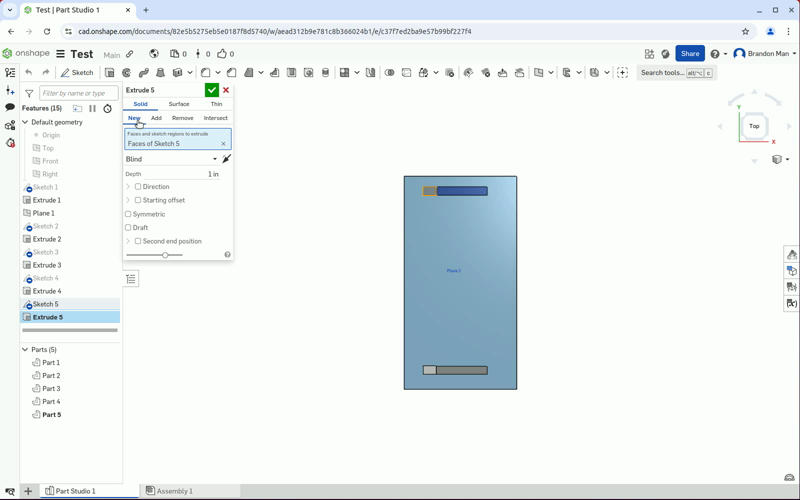
key(tab, 4)
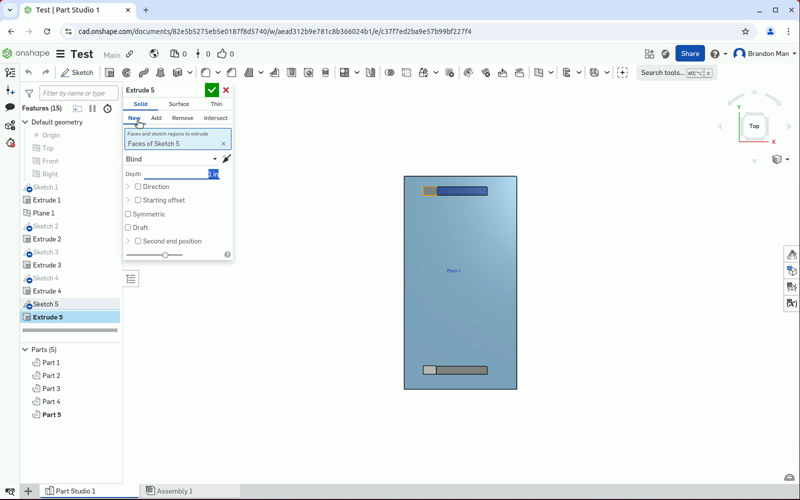
text(21.423)
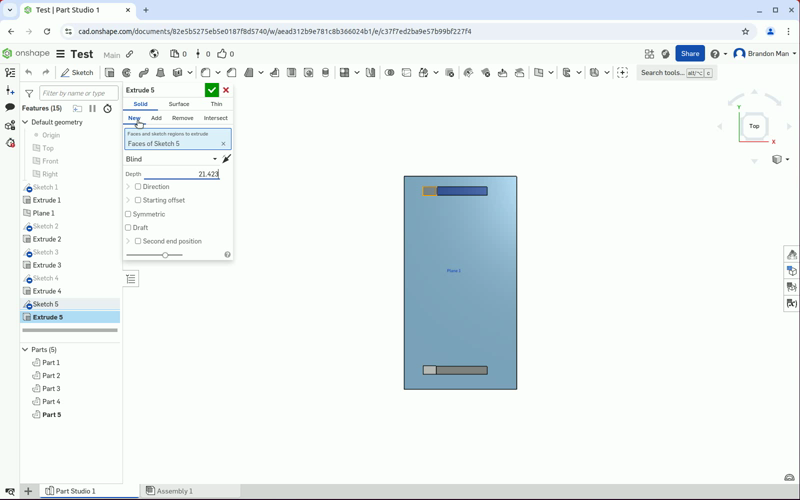
key(enter)
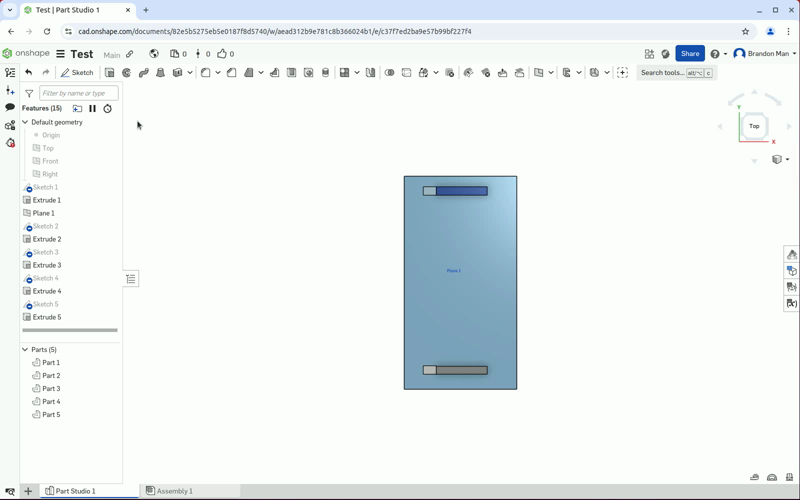
key(shift+h)
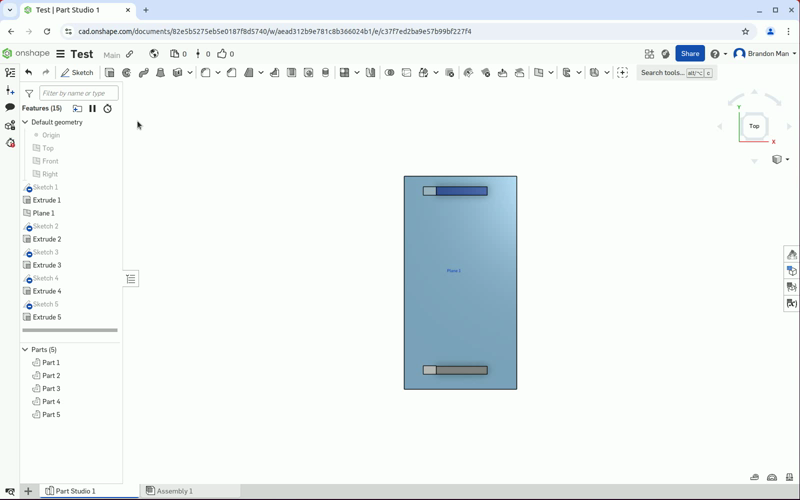
key(shift+h)
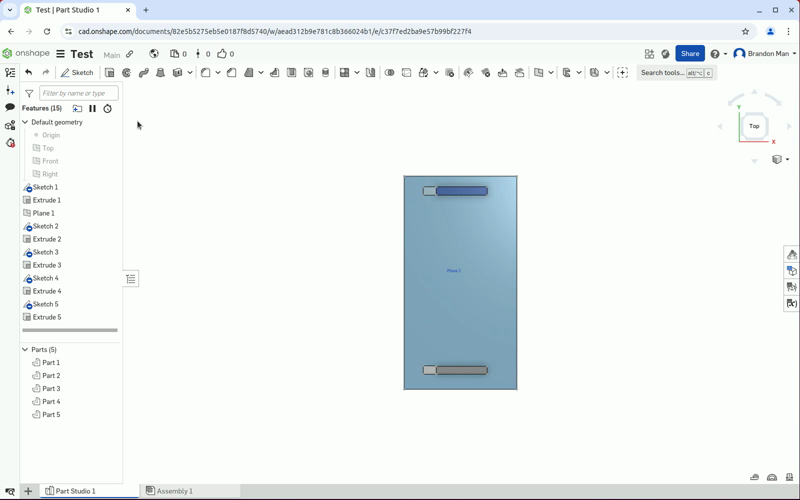
key(shift+7)
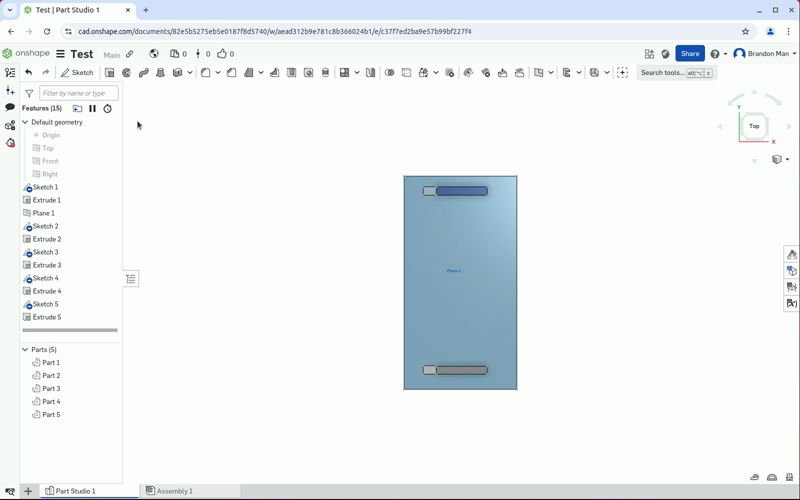
key(up, 3)
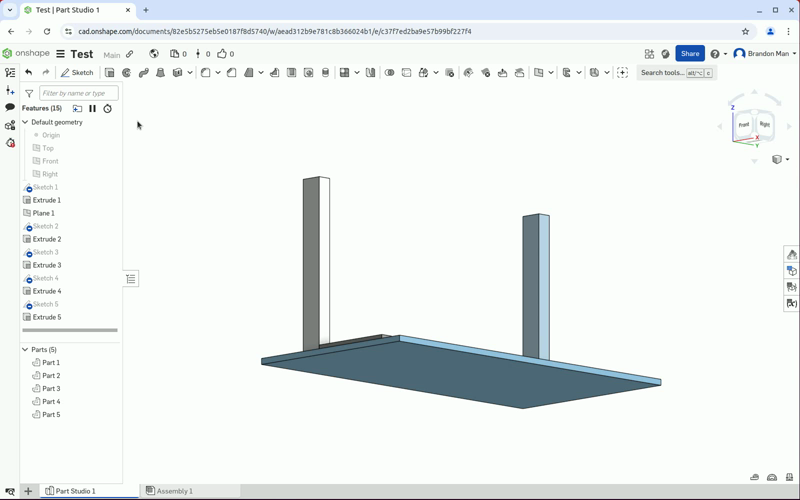
key(left, 3)
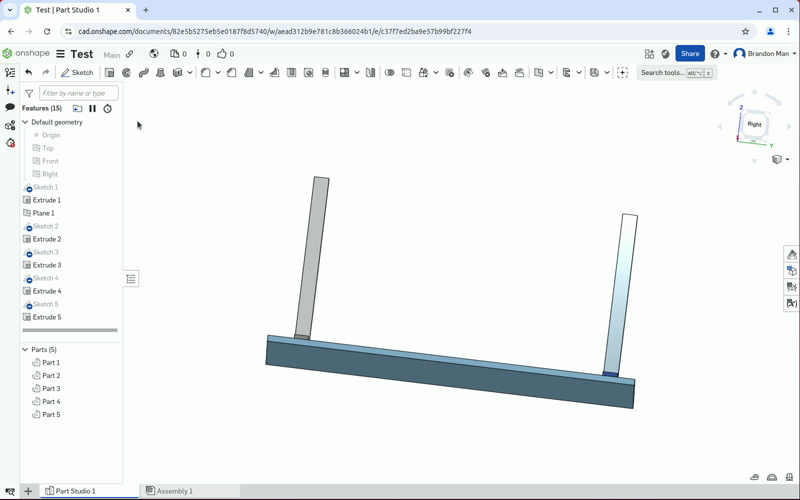
key(right, 3)
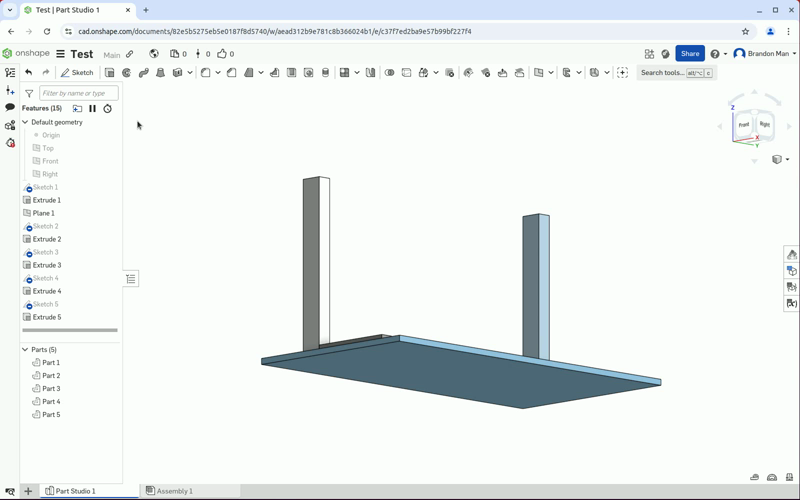
key(down, 3)
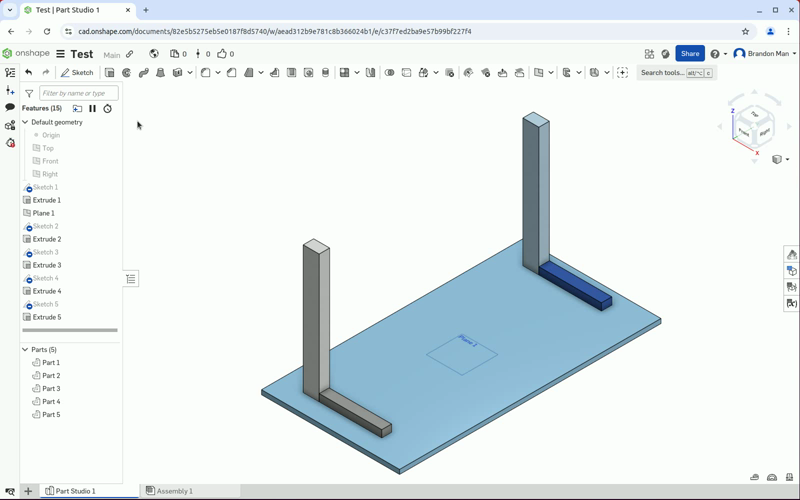
mouse_move(73, 189)
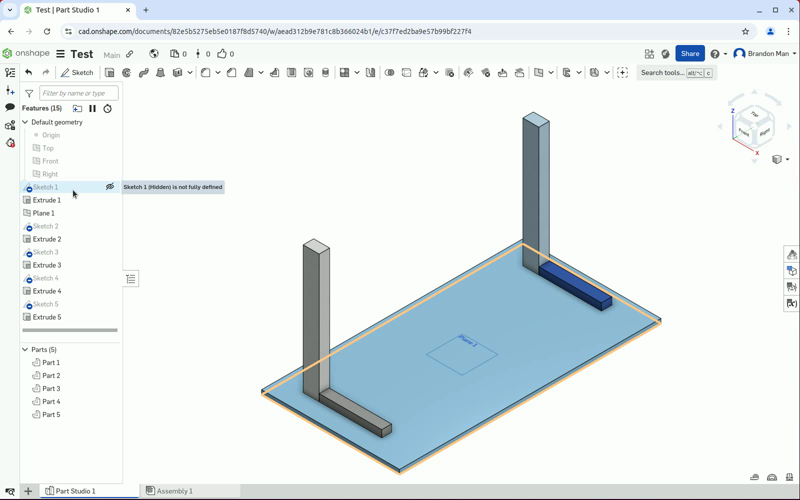
click(73, 189)